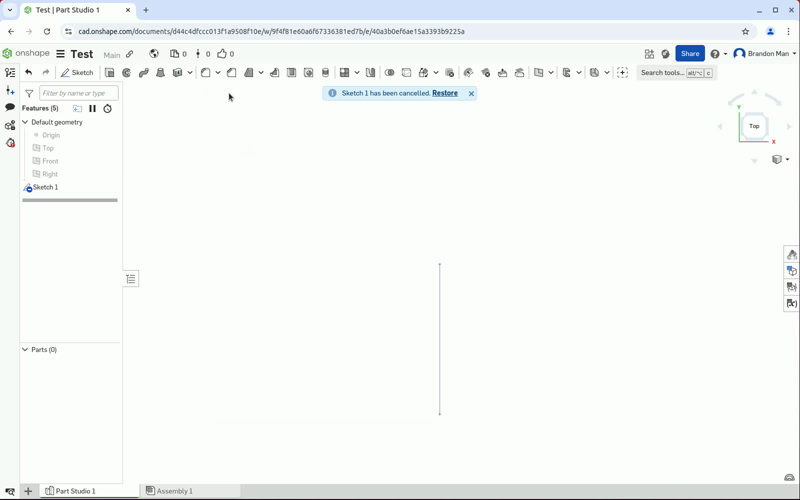
key(shift+h)
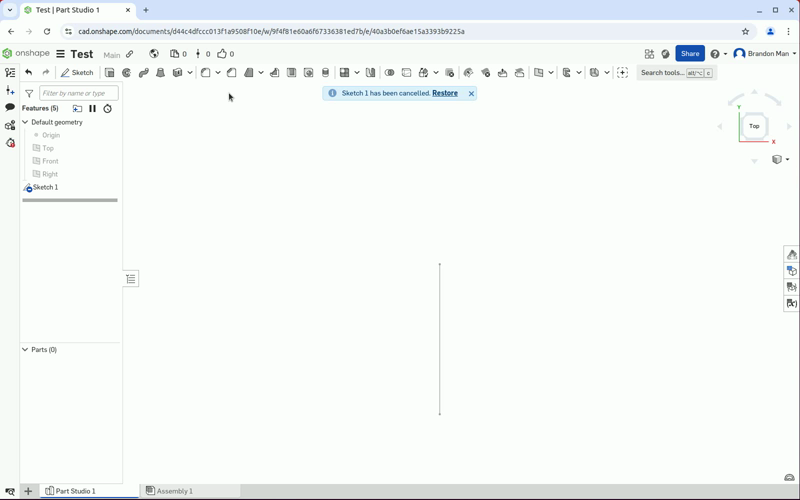
key(shift+s)
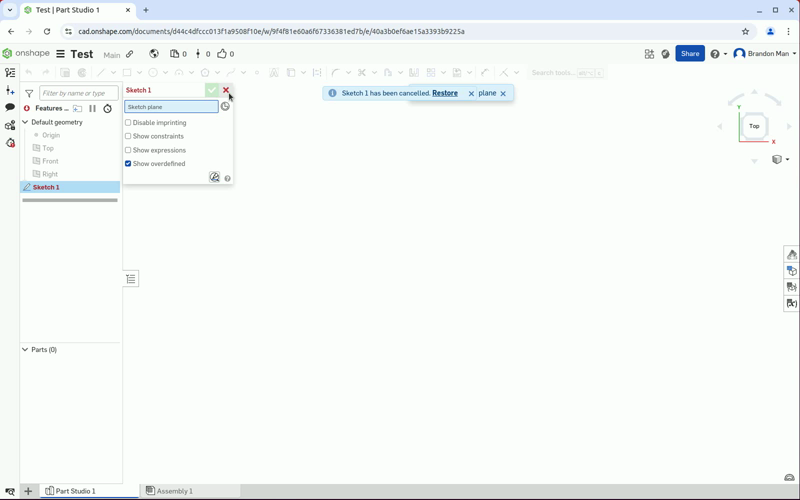
mouse_move(73, 150)
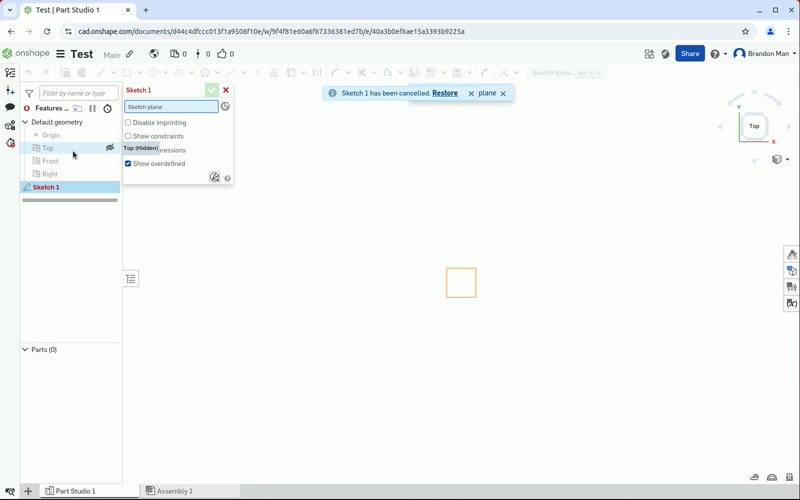
click(73, 150)
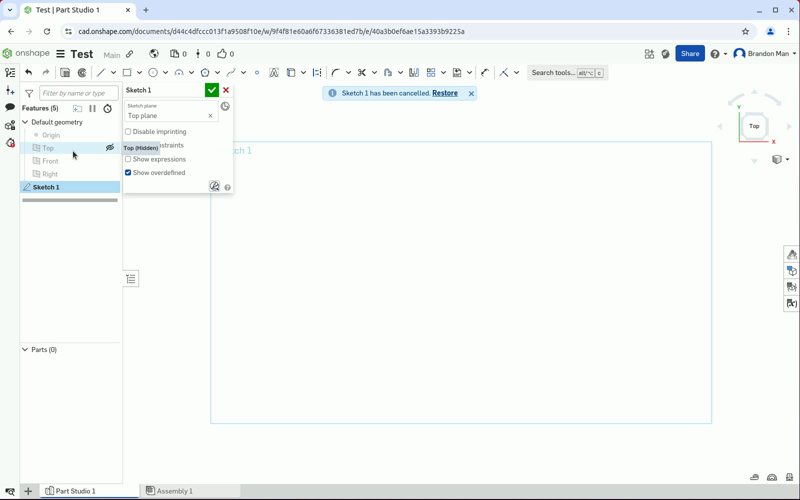
mouse_move(73, 352)
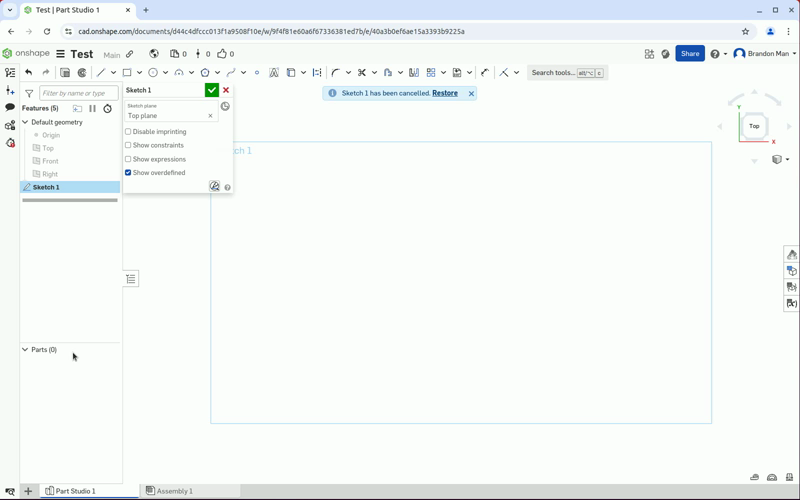
key(y)
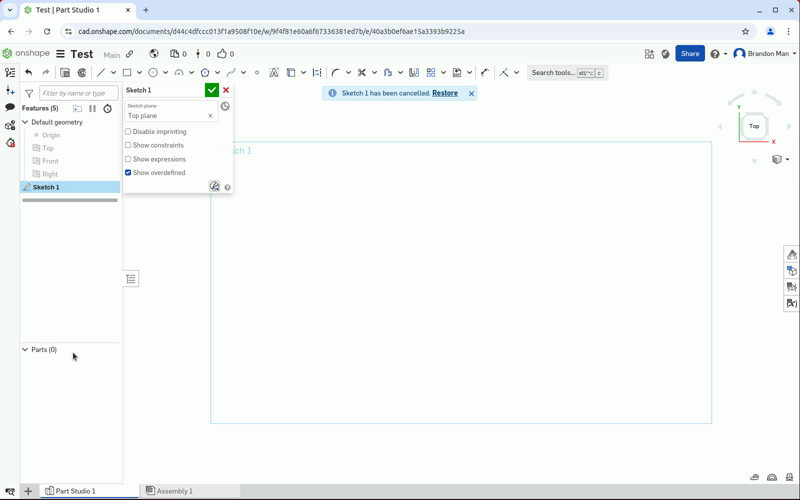
key(l)
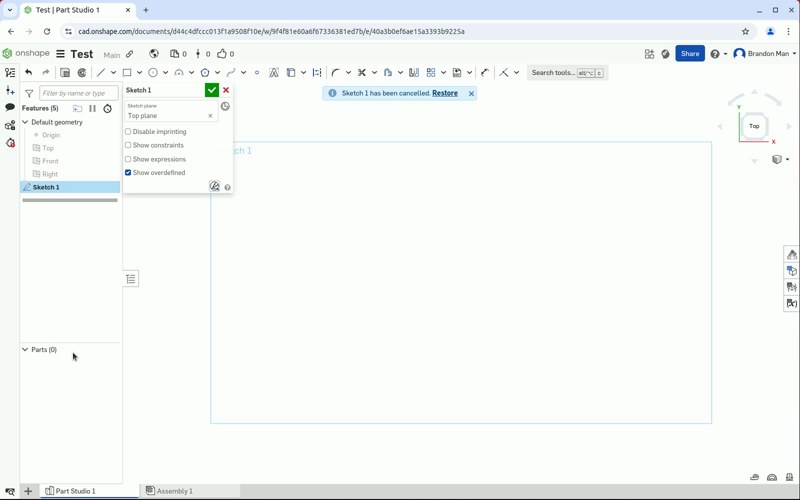
key_down(shift)
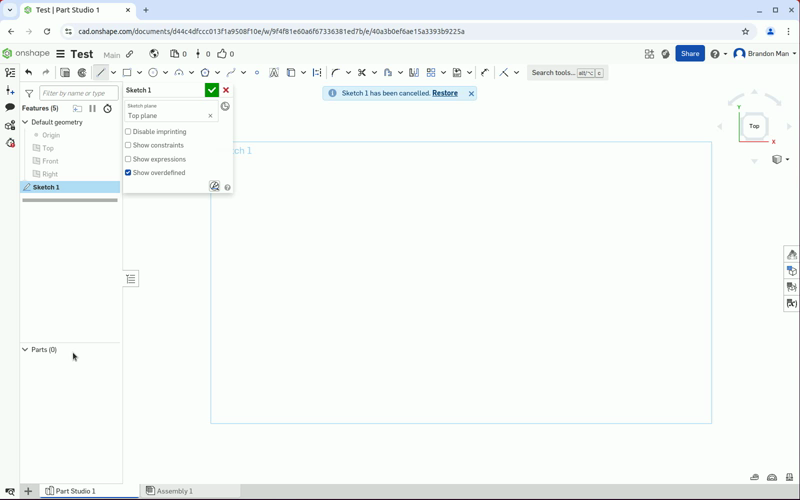
mouse_move(390, 348)
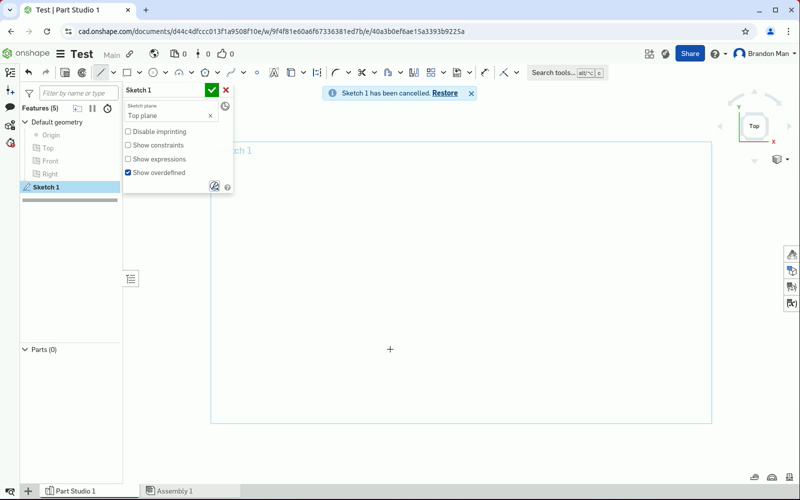
click(390, 348)
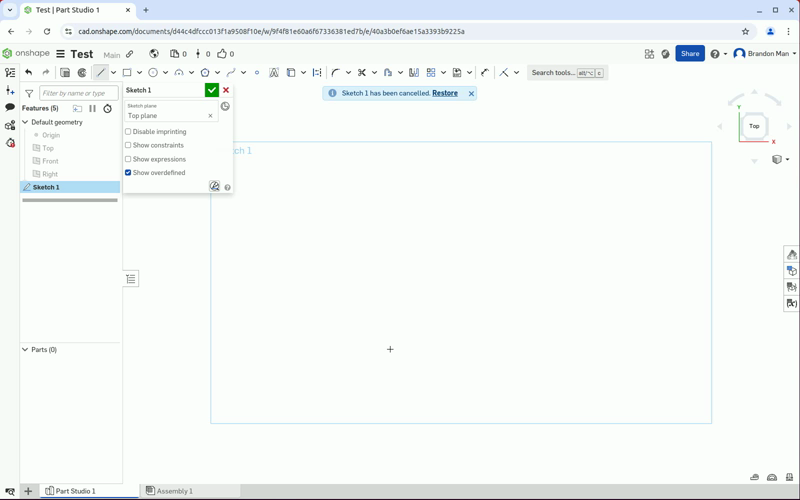
key_up(shift)
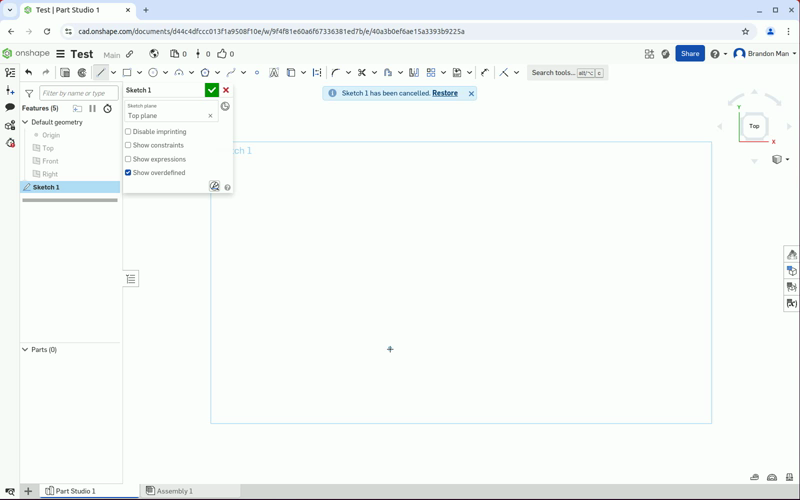
key_down(shift)
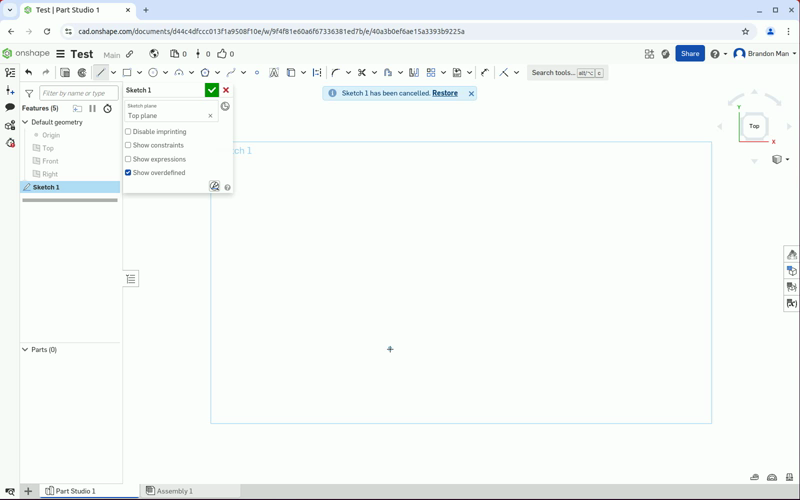
mouse_move(451, 348)
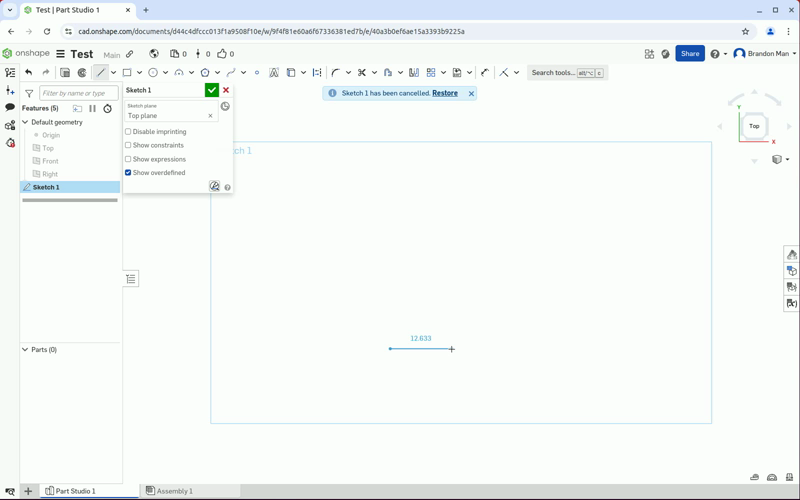
click(451, 348)
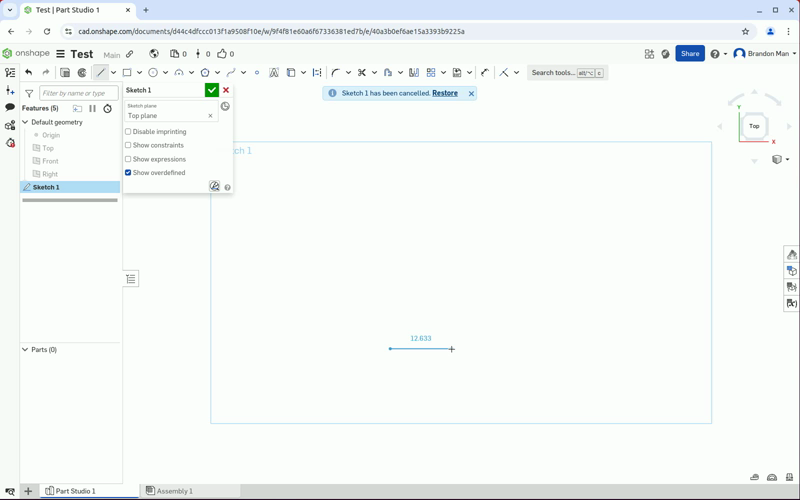
key_up(shift)
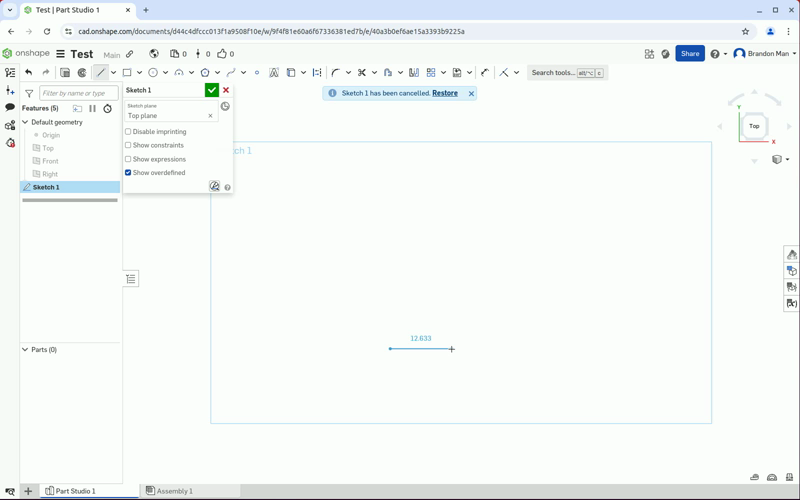
key_down(shift)
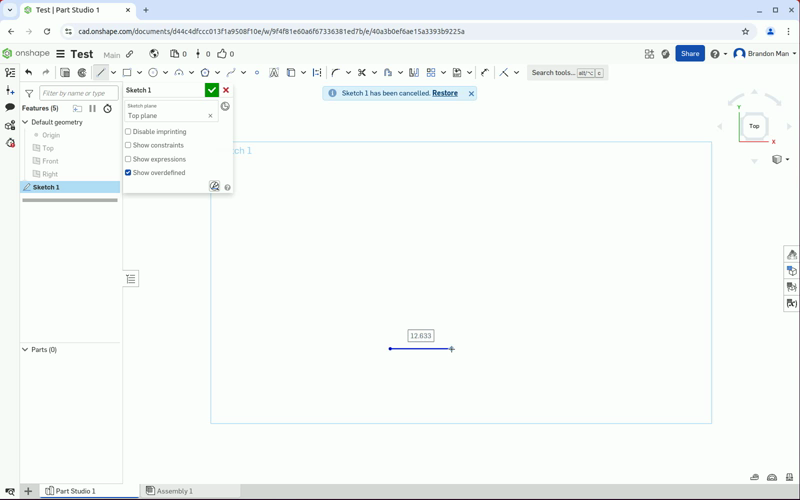
mouse_move(481, 348)
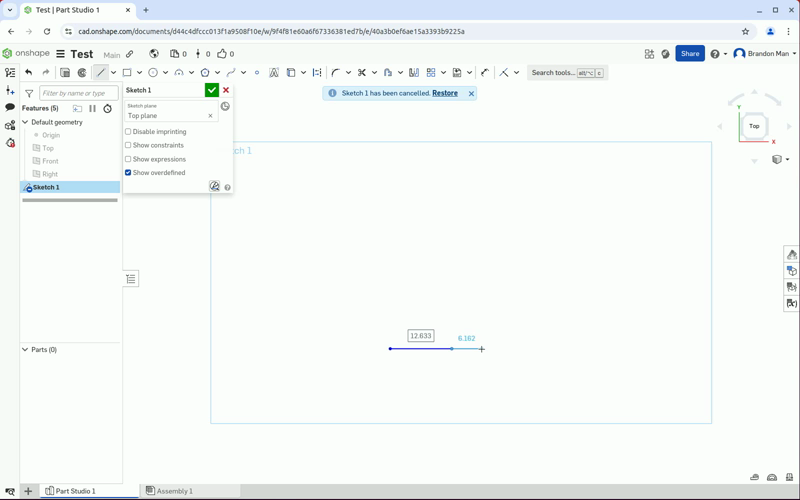
mouse_move(451, 316)
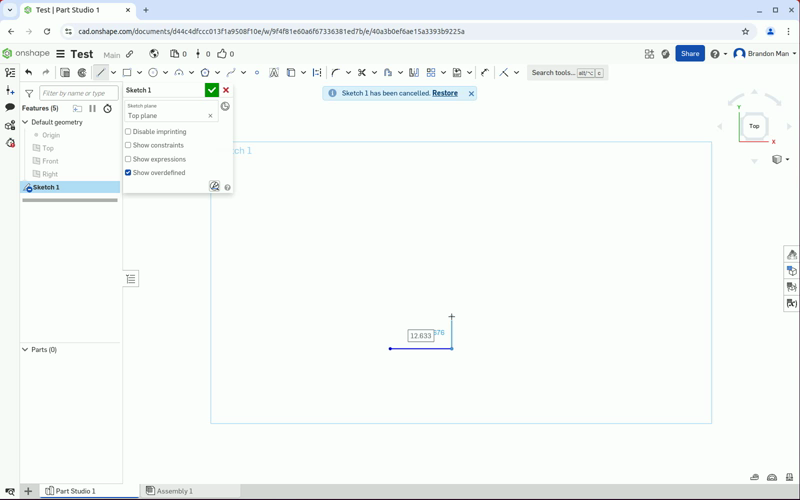
click(451, 316)
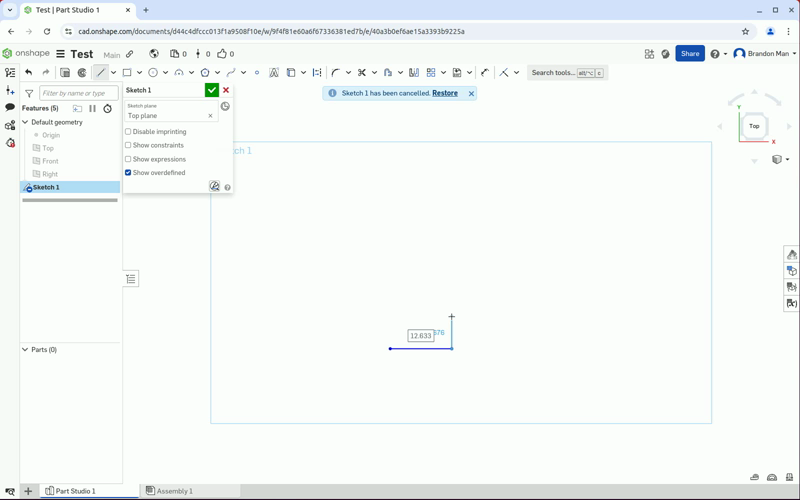
key_up(shift)
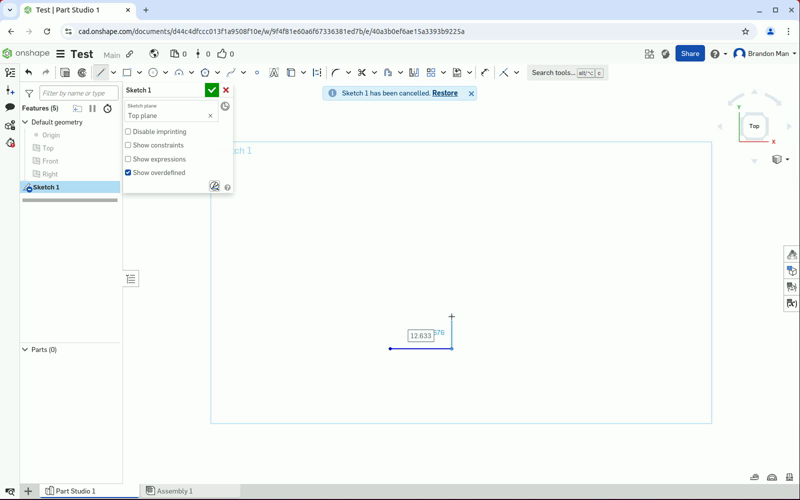
key_down(shift)
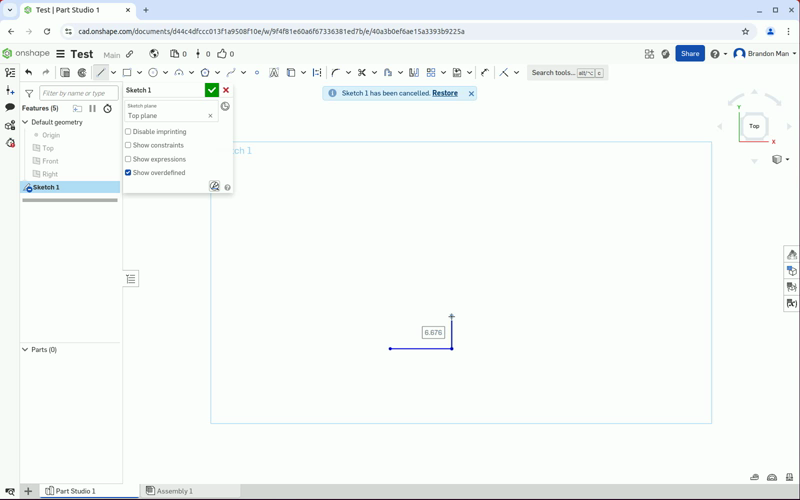
mouse_move(390, 316)
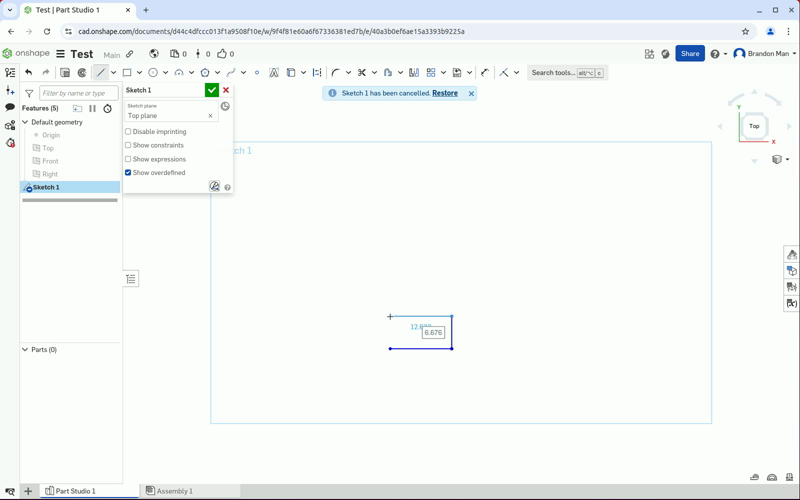
click(390, 316)
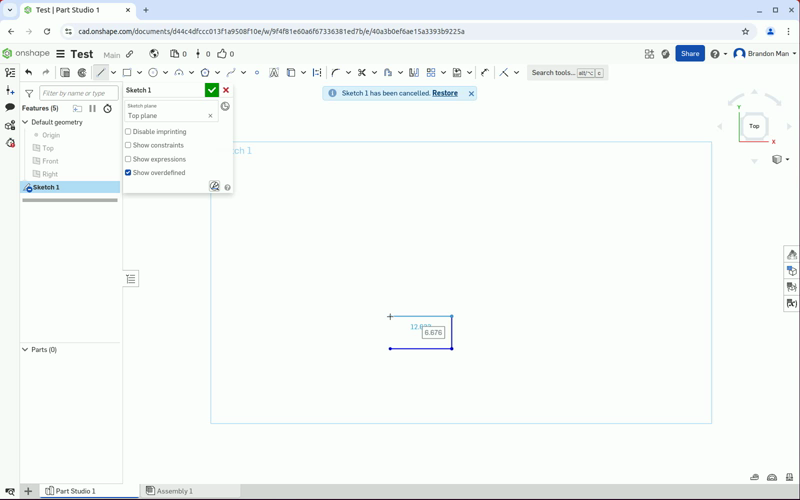
key_up(shift)
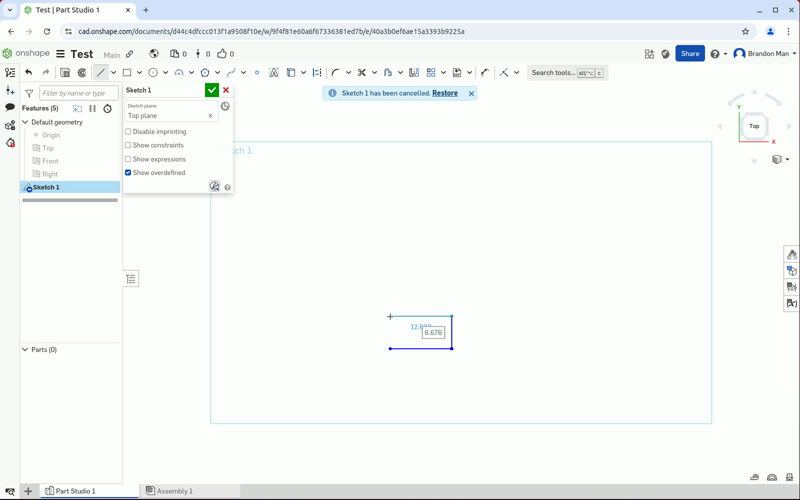
mouse_move(420, 316)
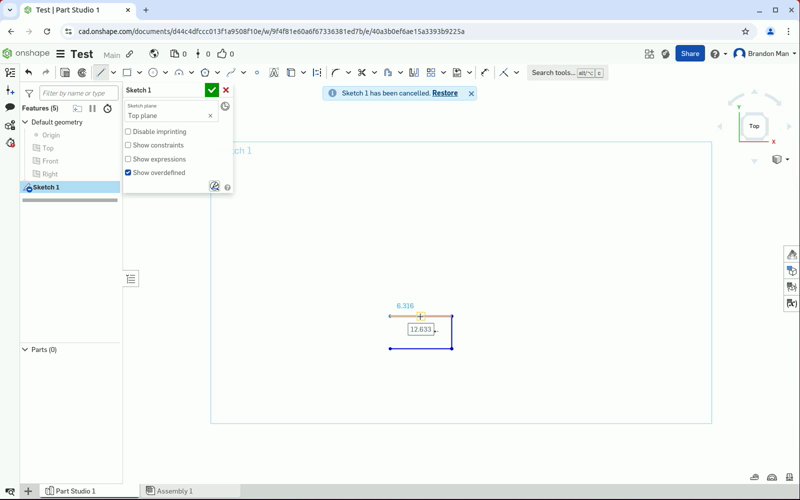
key_down(shift)
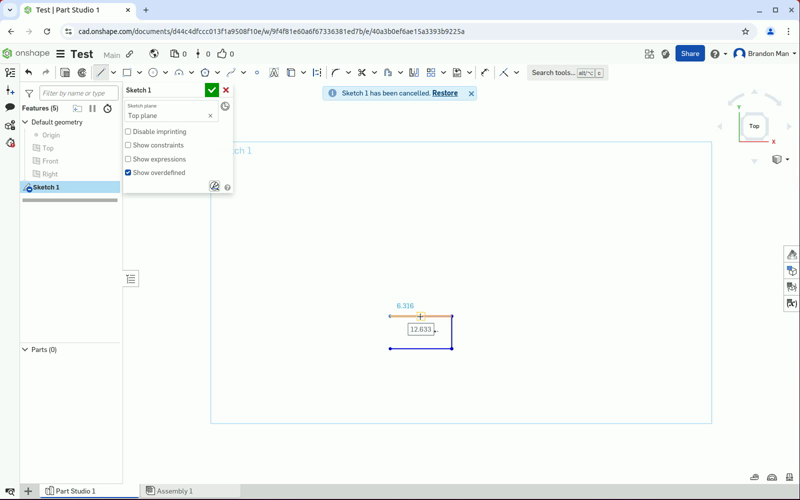
mouse_move(390, 348)
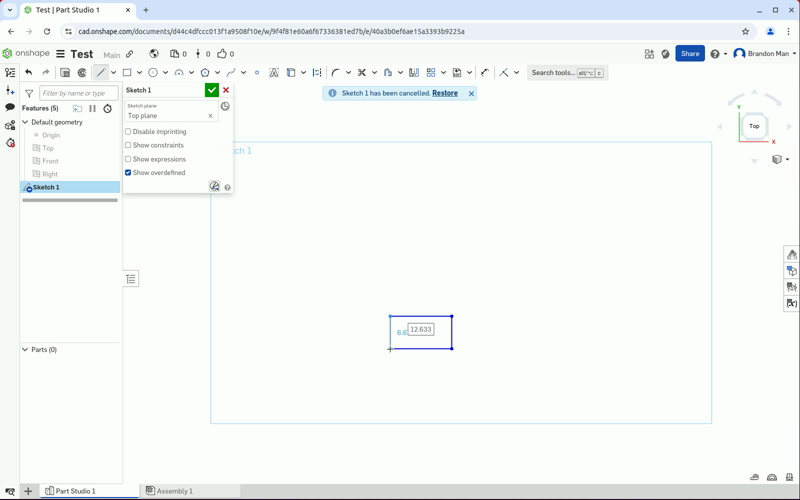
key_up(shift)
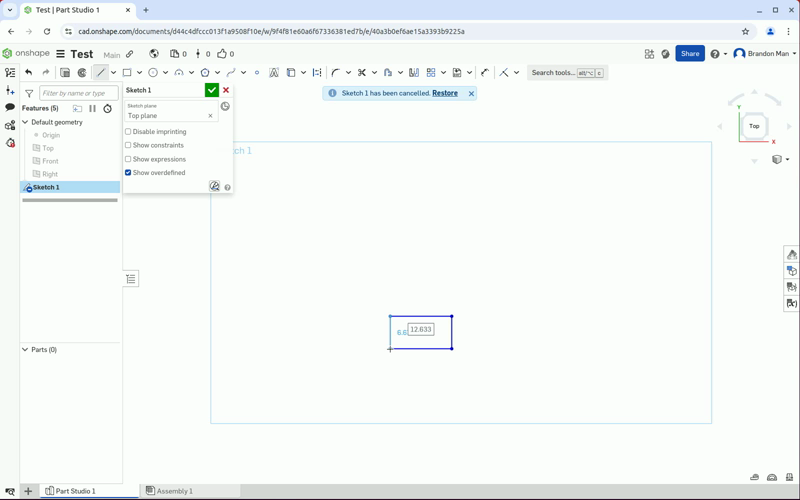
click(390, 348)
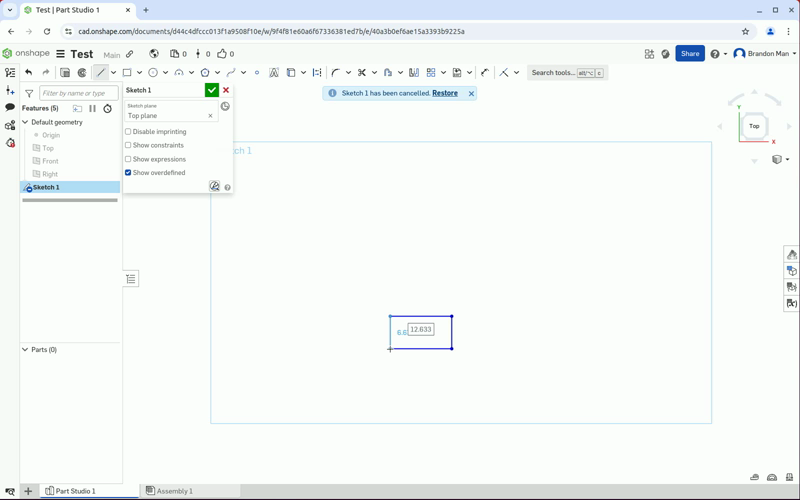
key(esc)
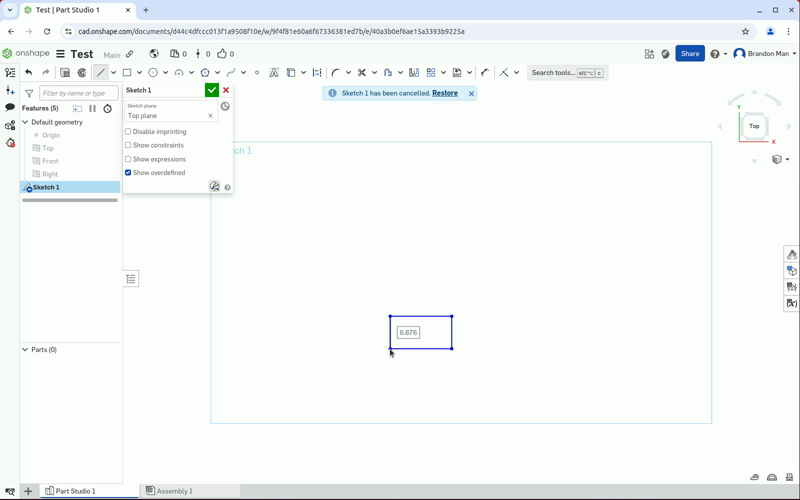
key(l)
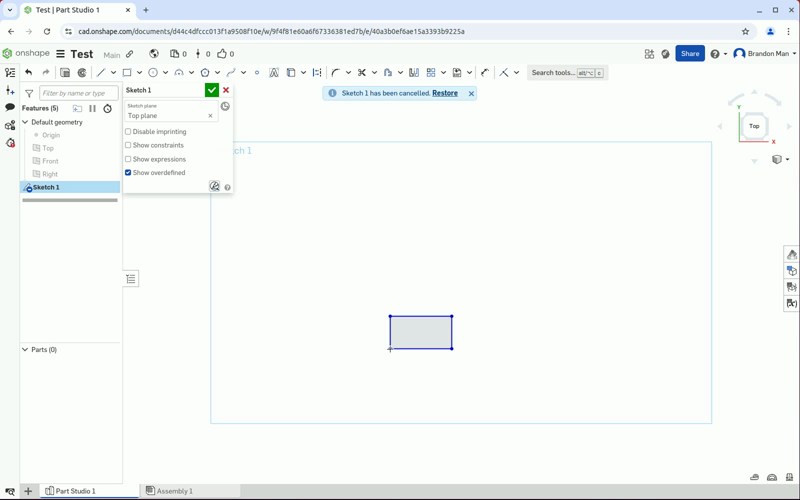
key_down(shift)
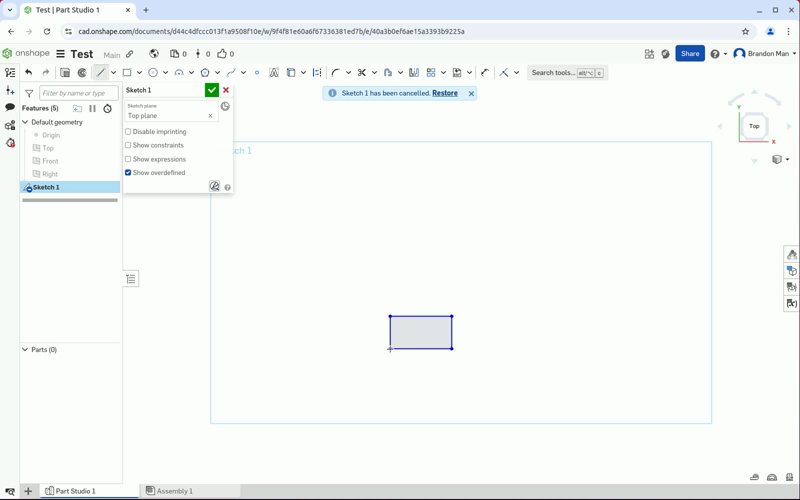
mouse_move(397, 341)
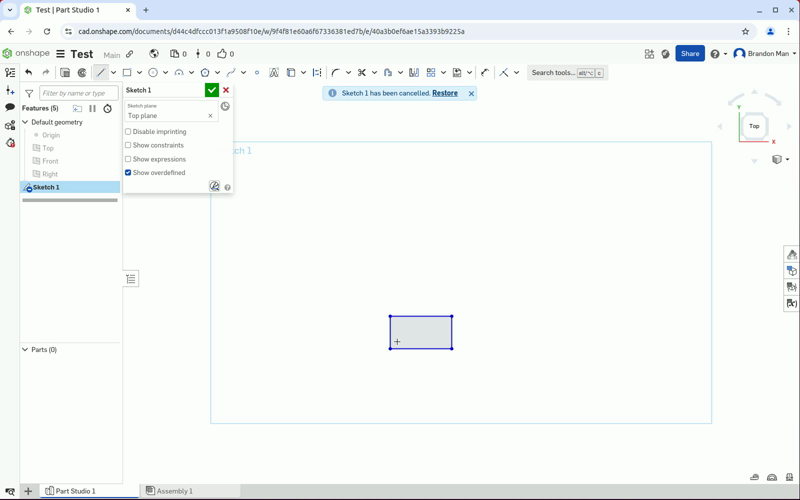
click(397, 341)
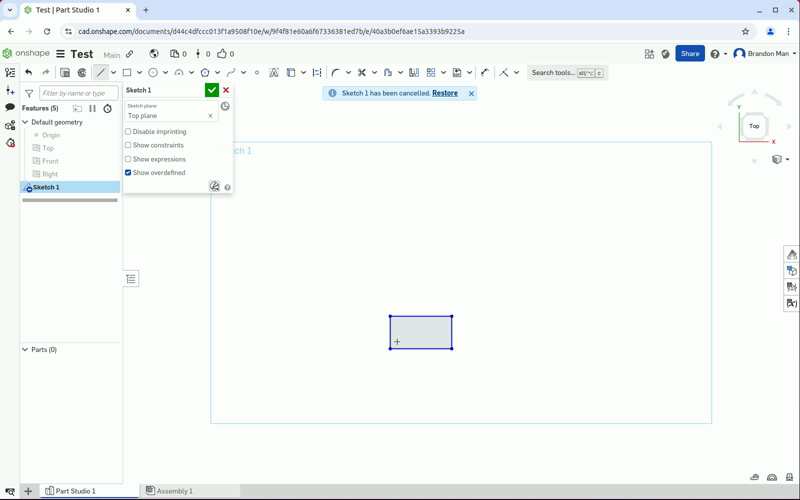
key_up(shift)
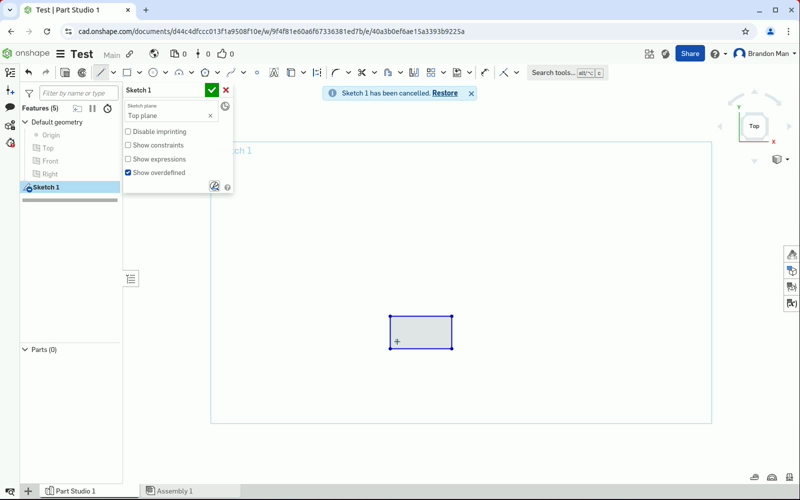
key_down(shift)
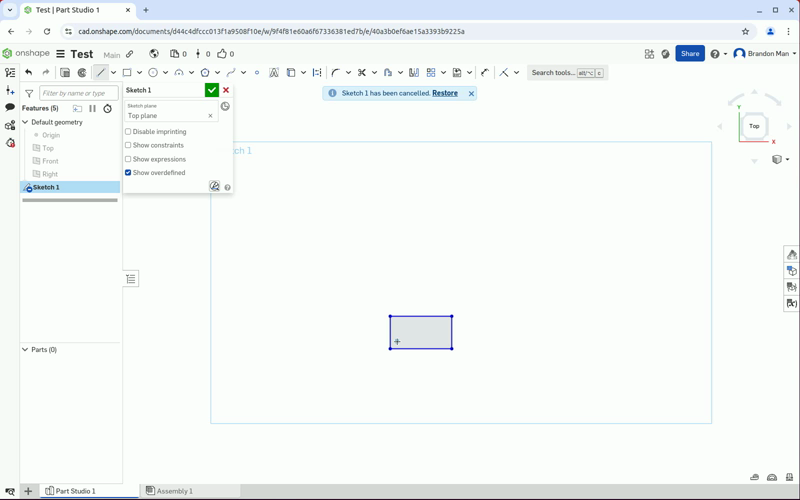
mouse_move(427, 341)
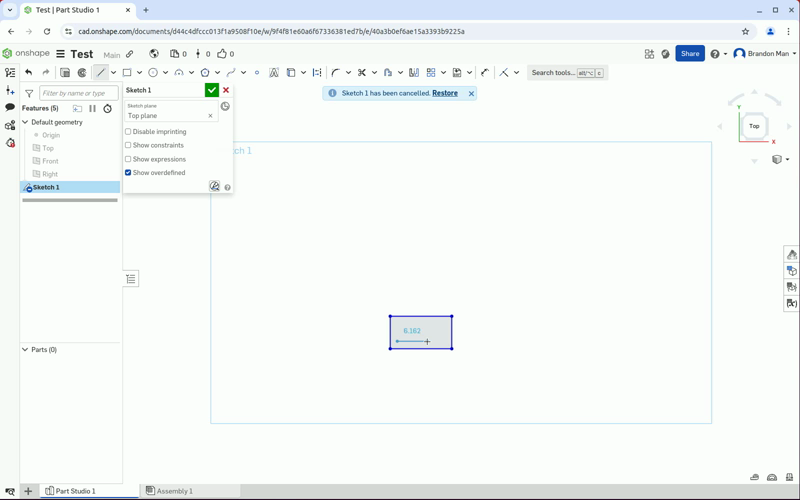
mouse_move(444, 341)
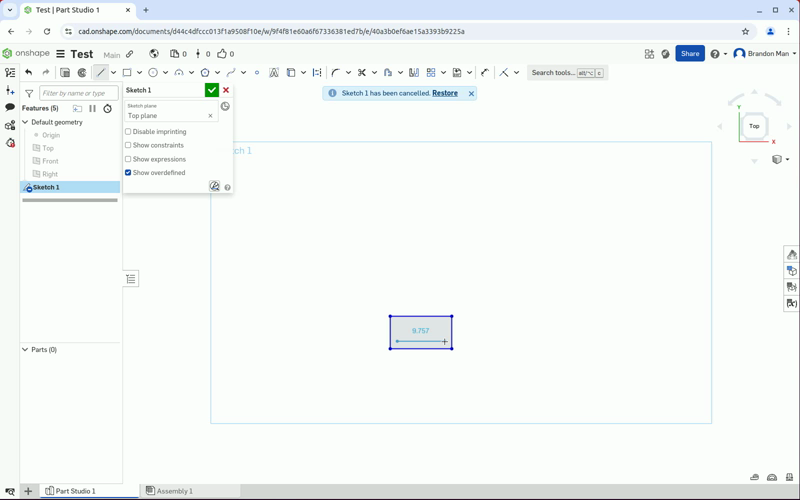
click(444, 341)
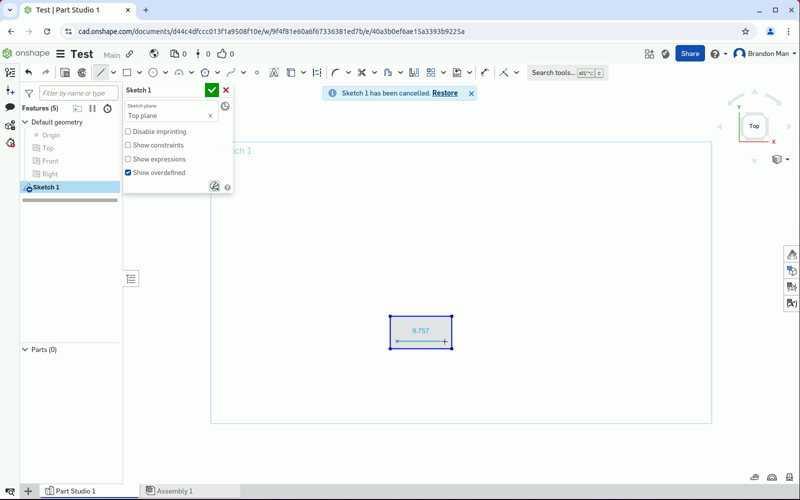
key_up(shift)
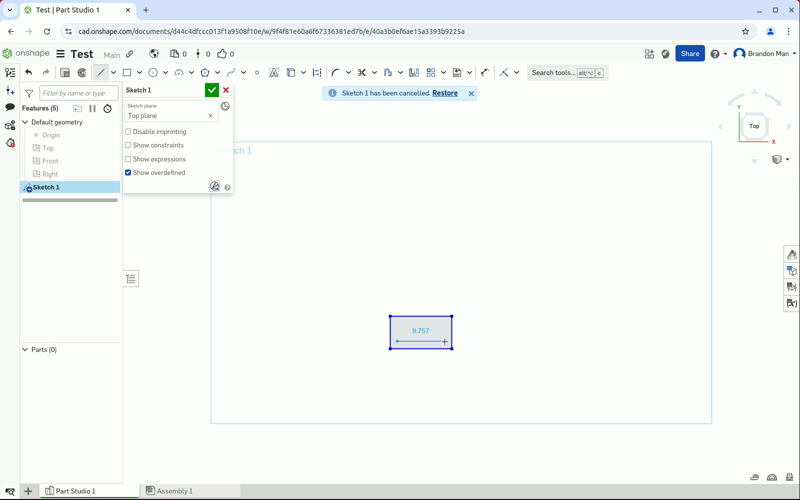
key_down(shift)
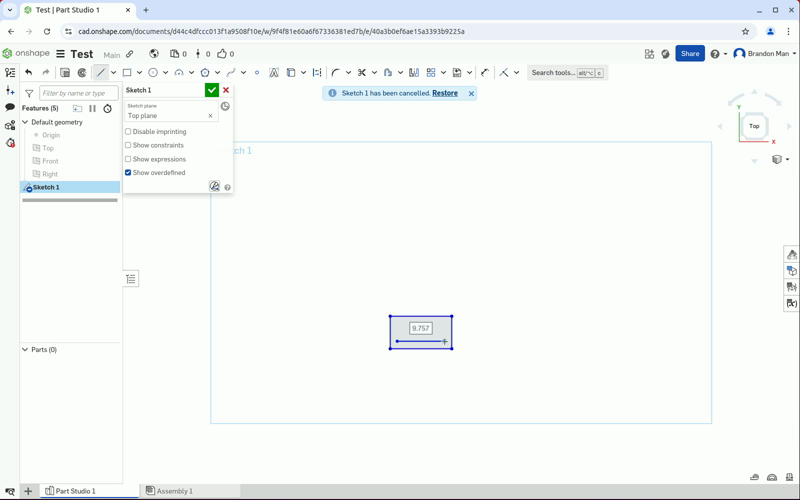
mouse_move(474, 341)
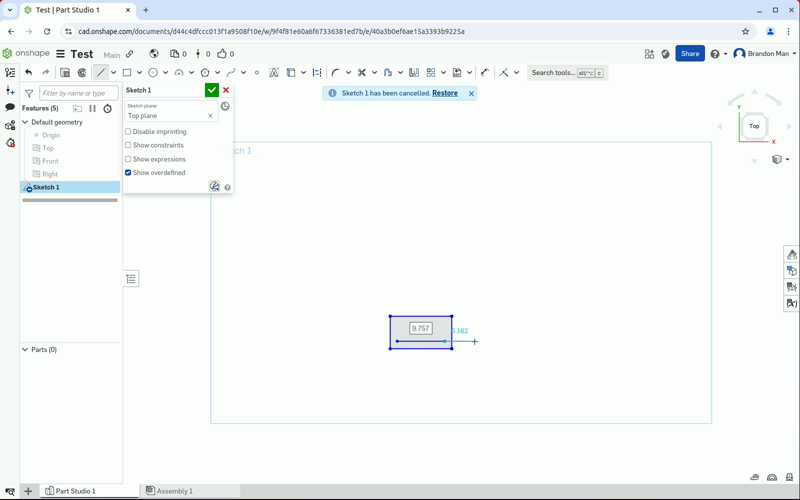
mouse_move(444, 322)
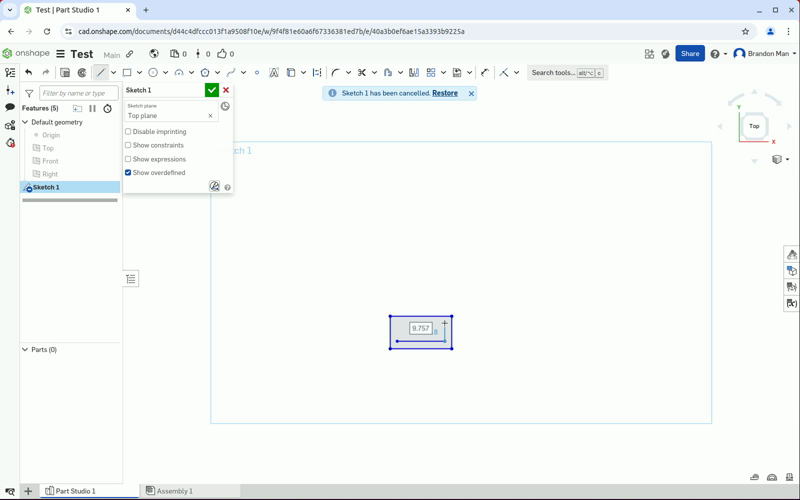
click(444, 322)
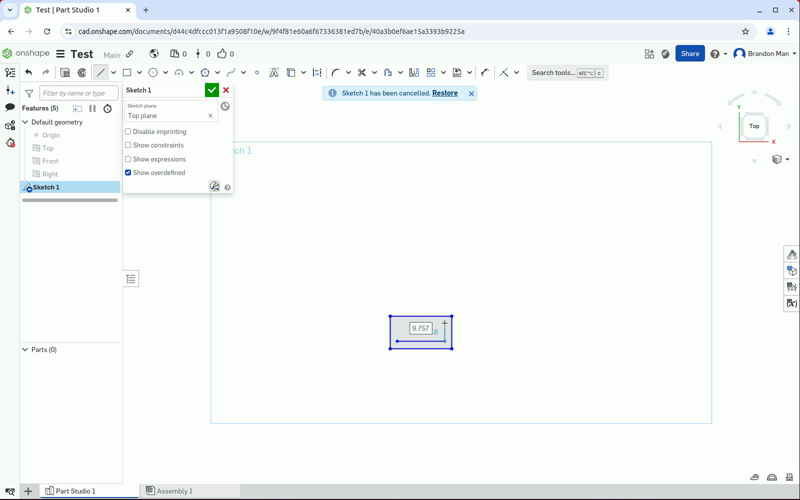
key_up(shift)
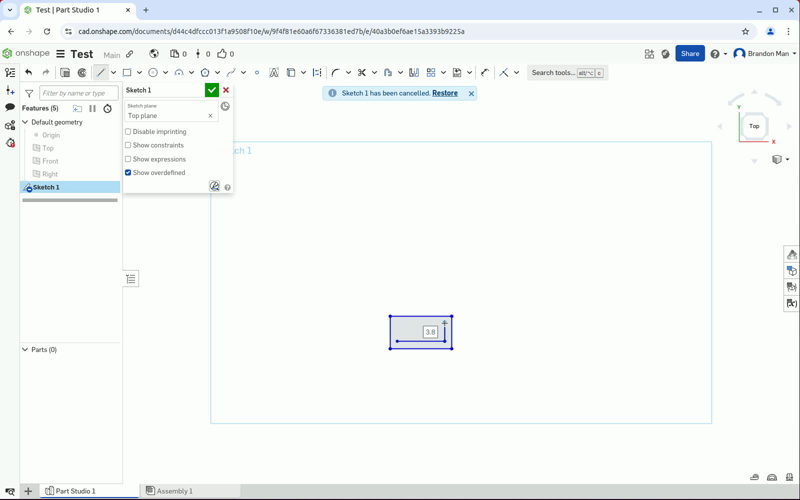
key_down(shift)
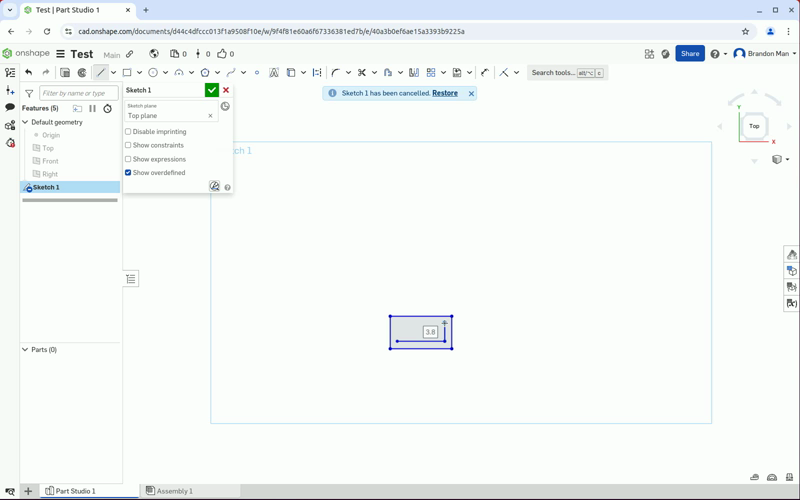
mouse_move(474, 322)
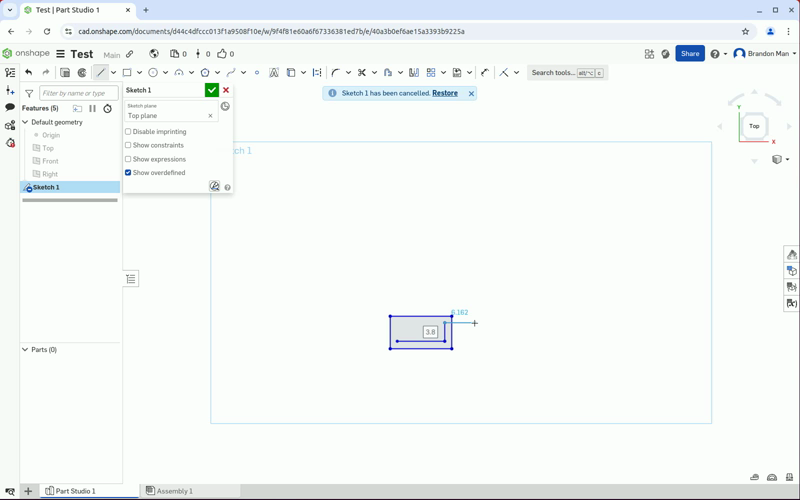
mouse_move(397, 322)
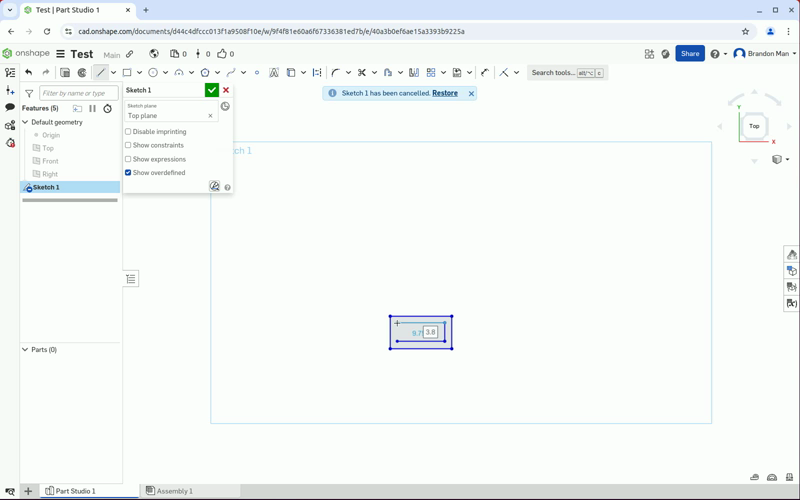
click(397, 322)
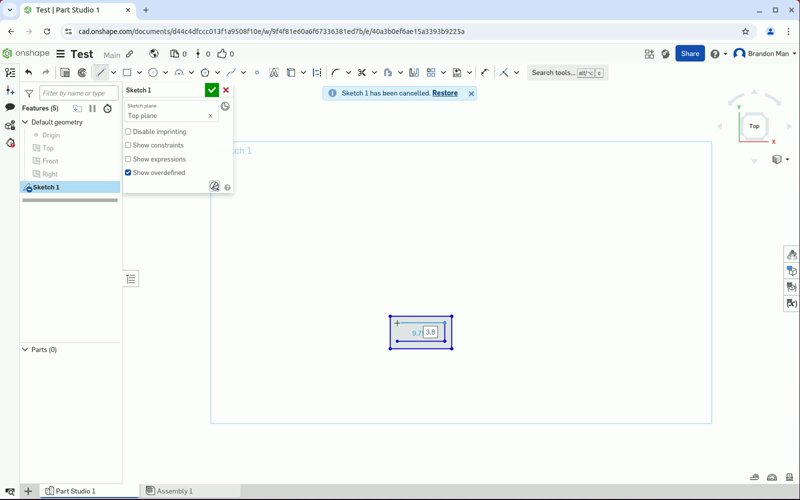
key_up(shift)
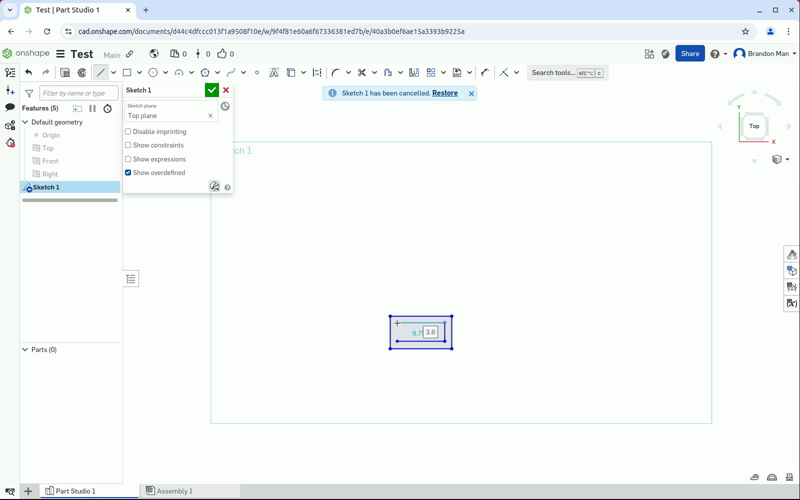
mouse_move(427, 322)
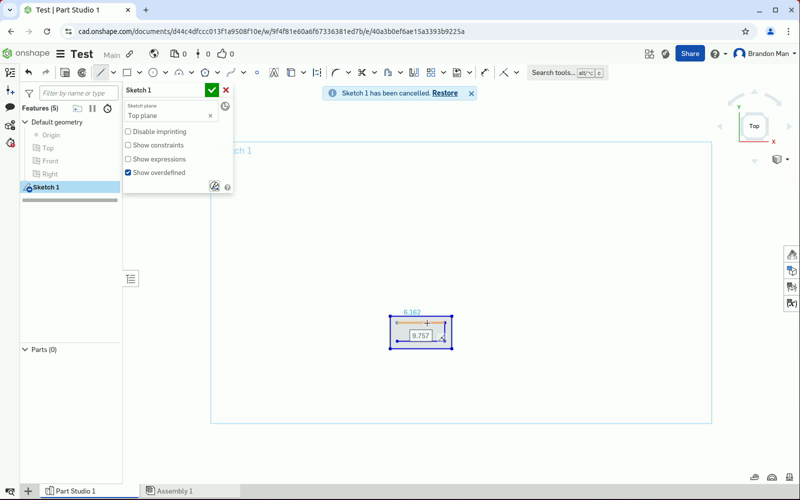
key_down(shift)
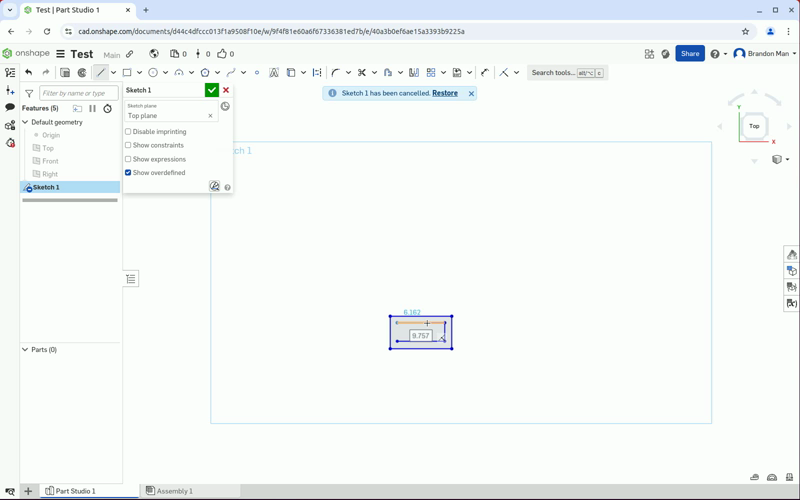
mouse_move(397, 341)
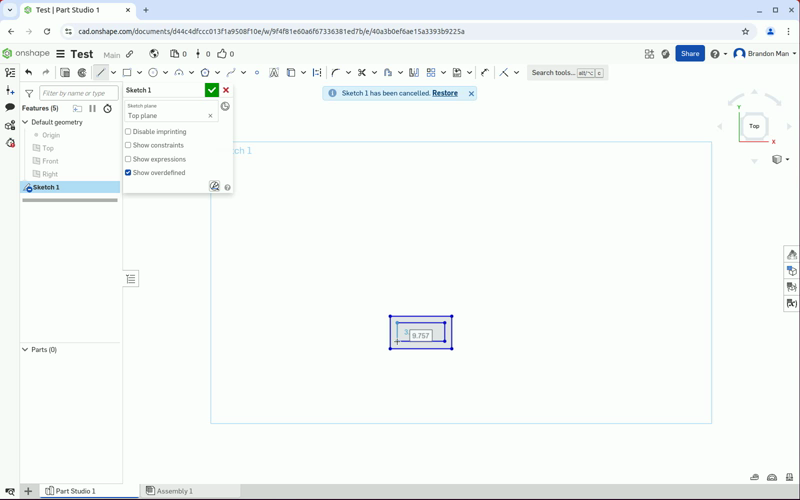
key_up(shift)
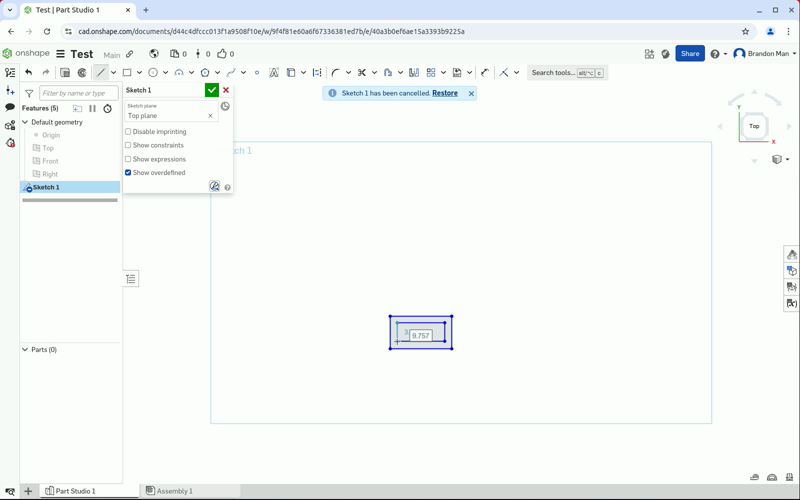
click(397, 341)
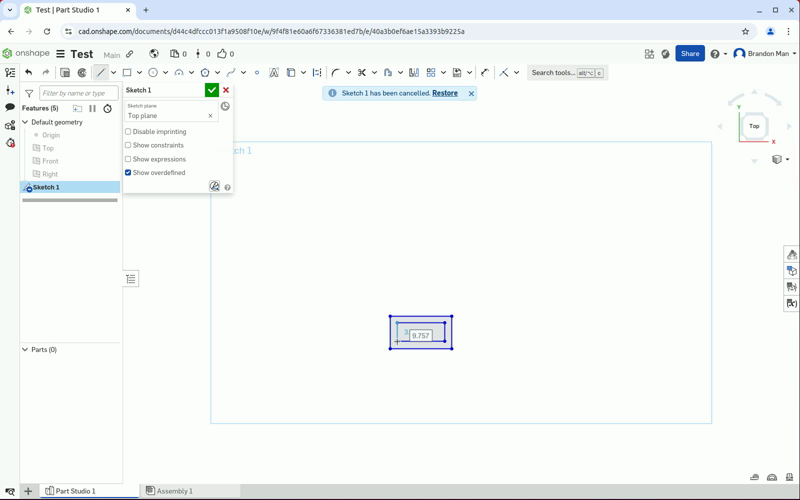
key(esc)
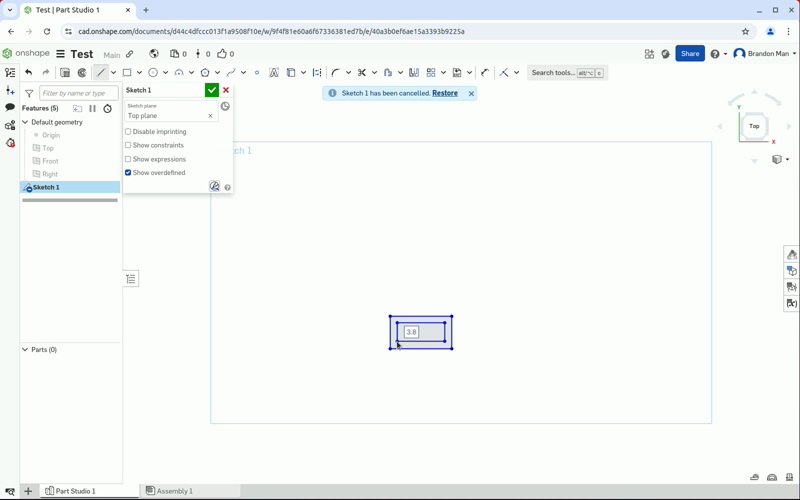
mouse_move(417, 343)
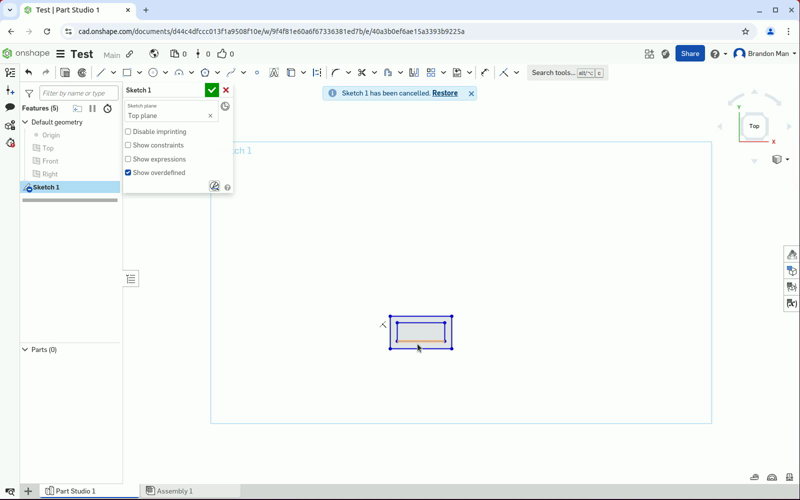
scroll(6)
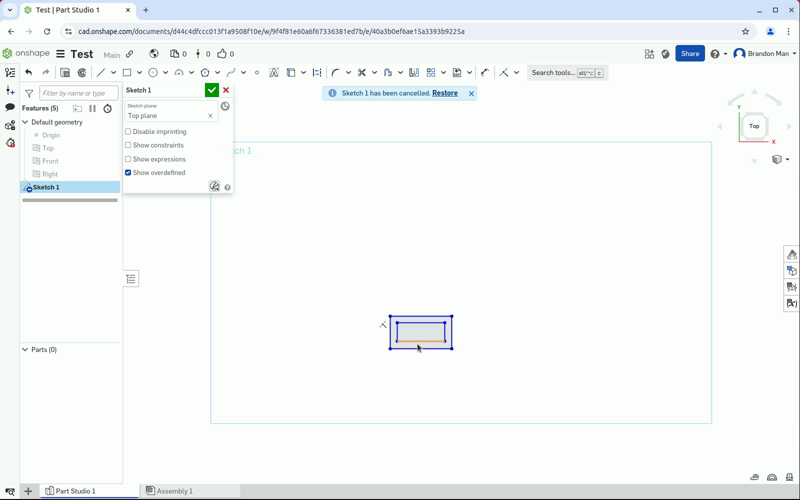
scroll(6)
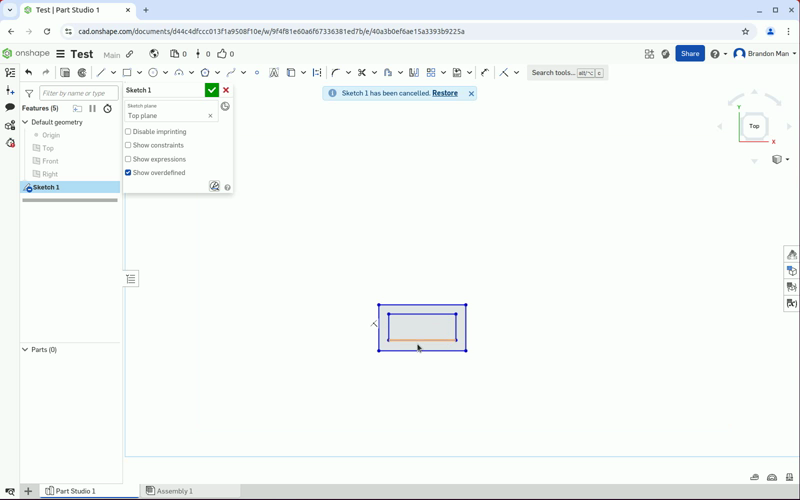
scroll(6)
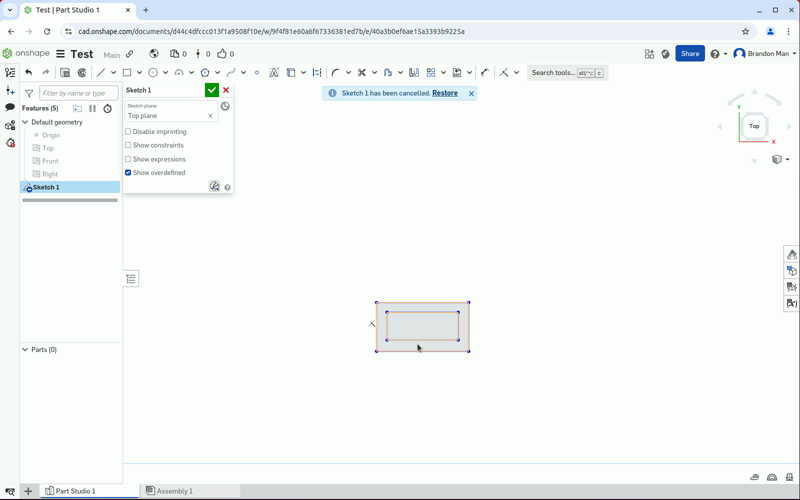
scroll(6)
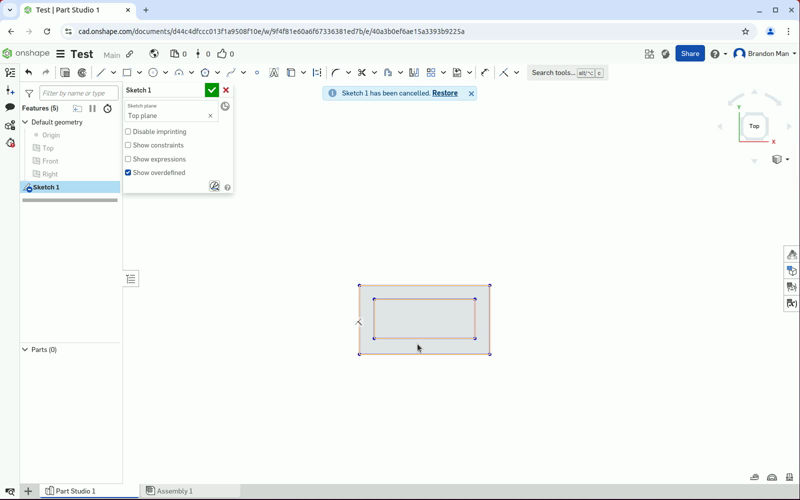
scroll(6)
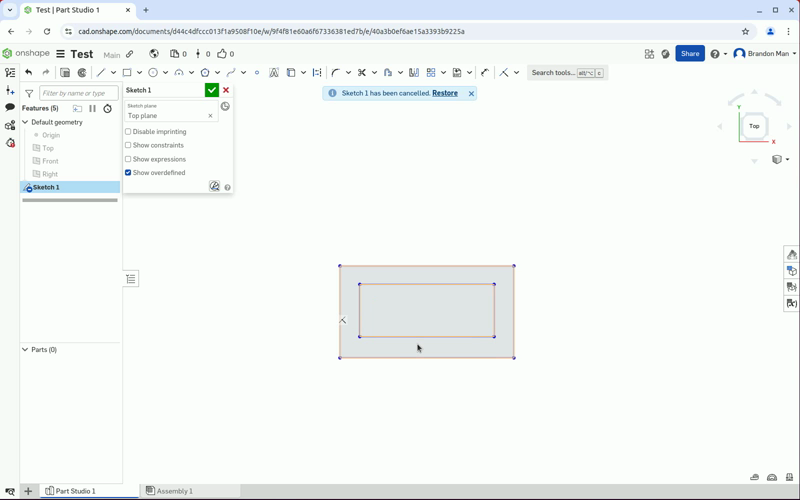
scroll(6)
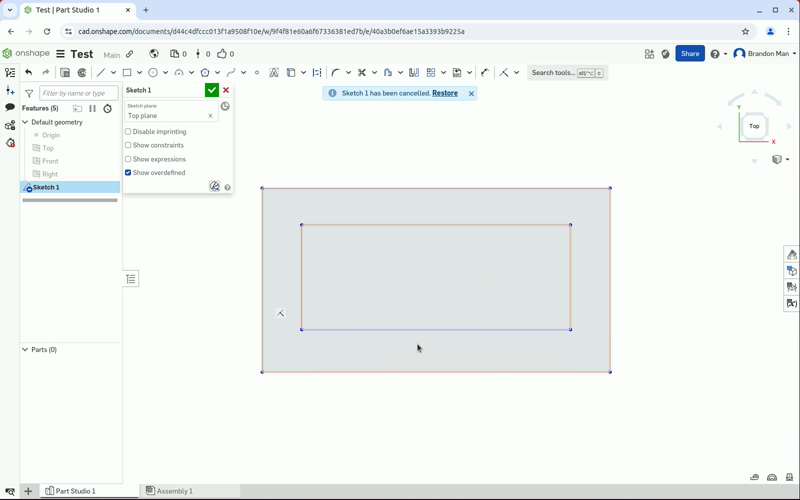
scroll(6)
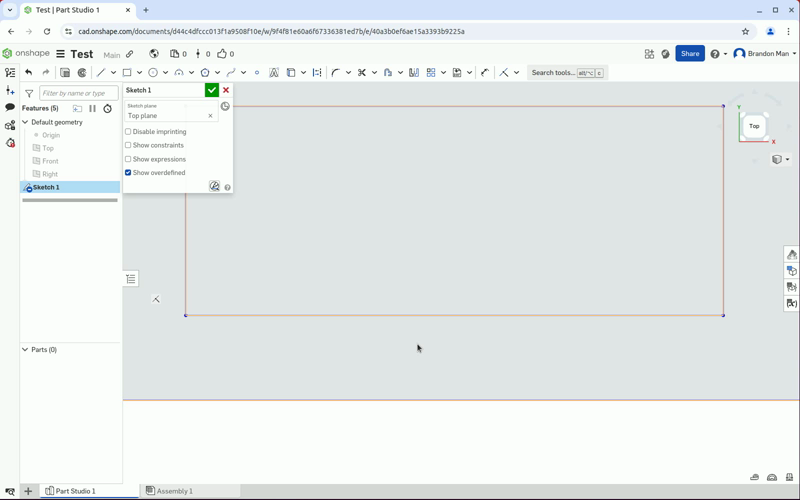
click(417, 343)
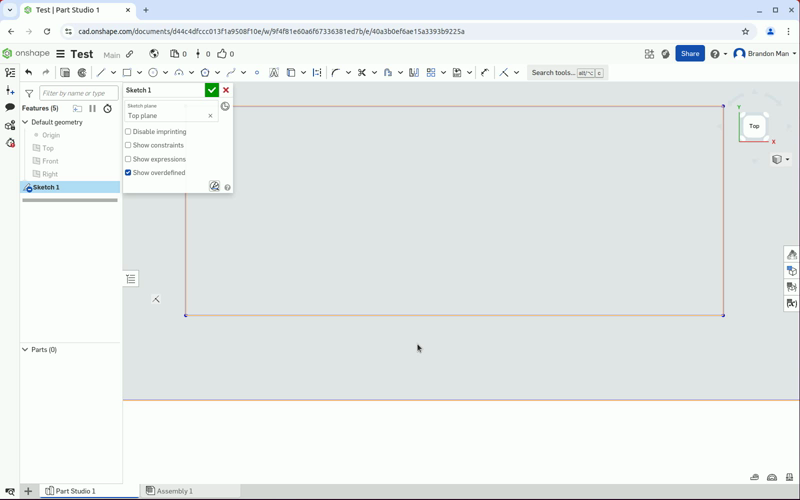
scroll(-6)
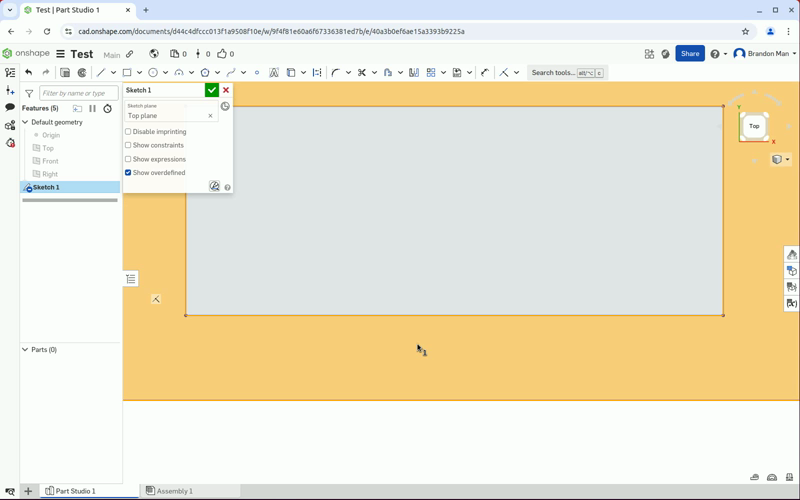
scroll(-6)
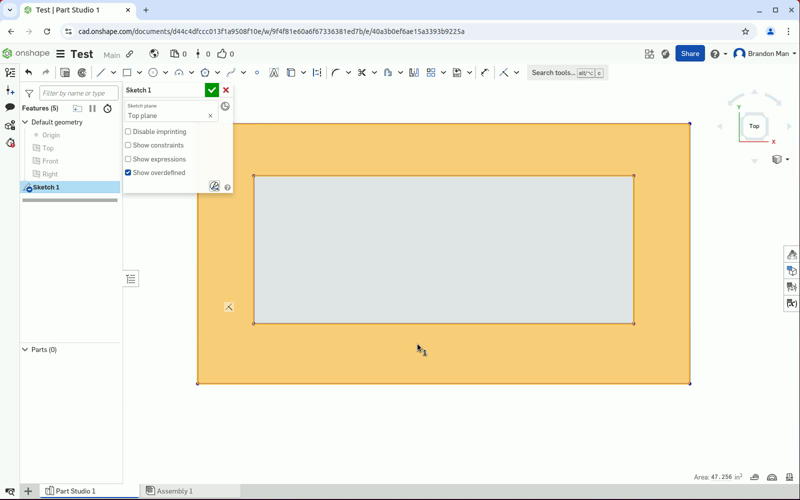
scroll(-6)
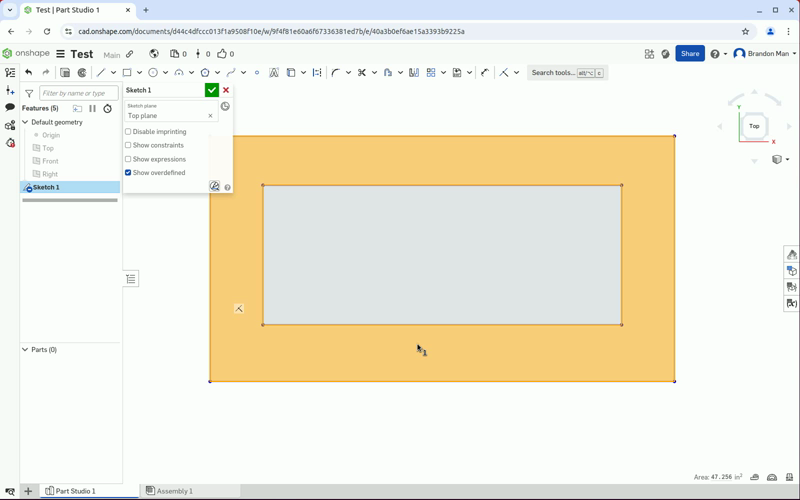
scroll(-6)
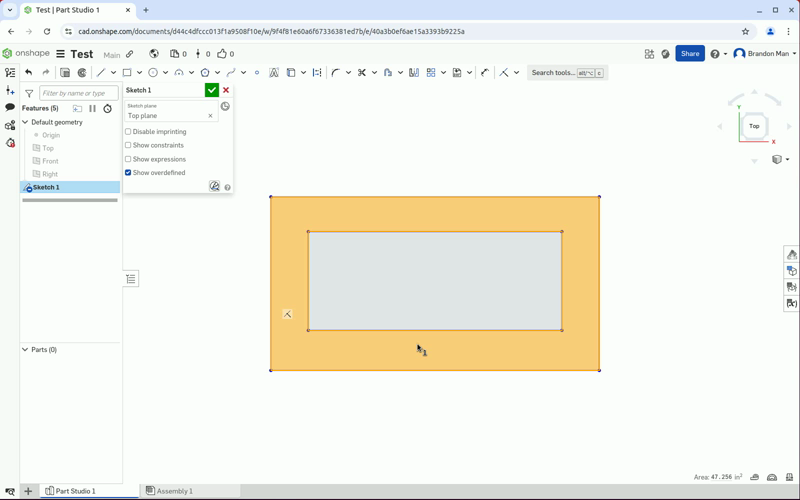
scroll(-6)
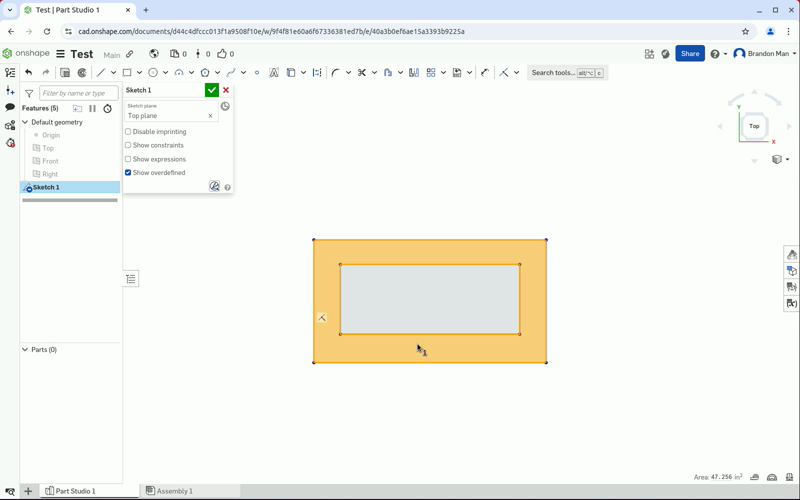
scroll(-6)
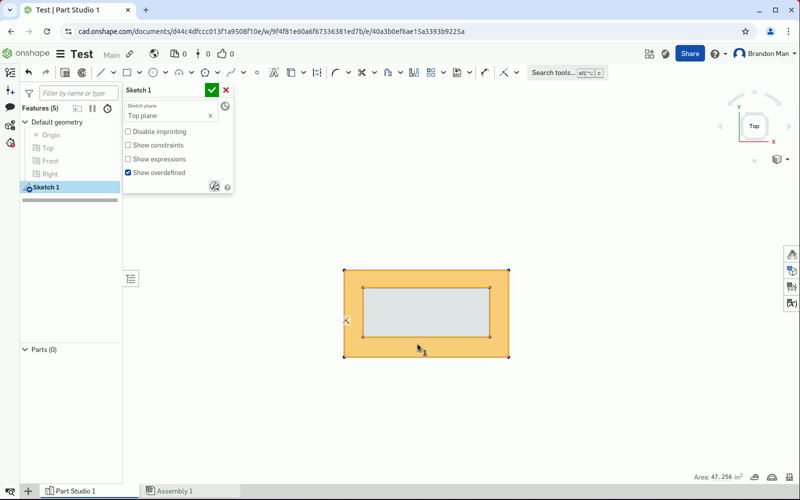
scroll(-6)
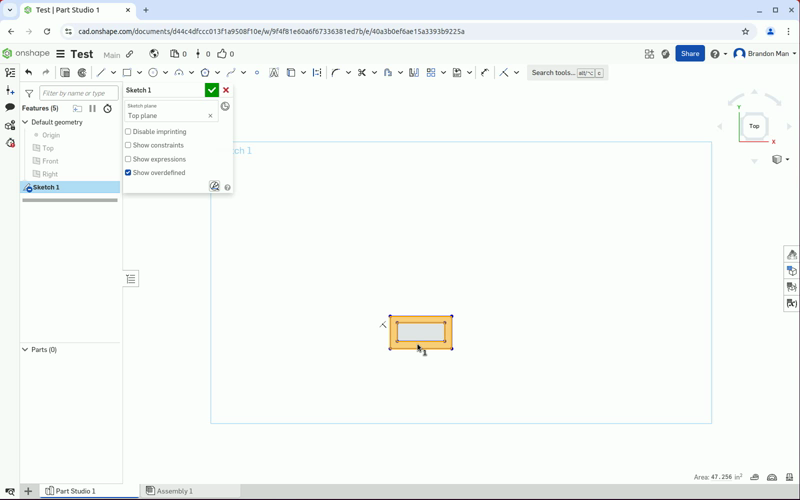
mouse_move(73, 352)
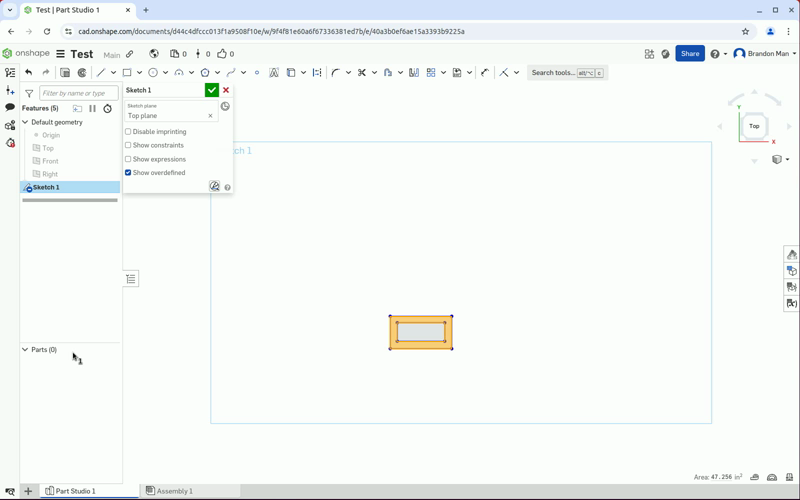
key(shift+y)
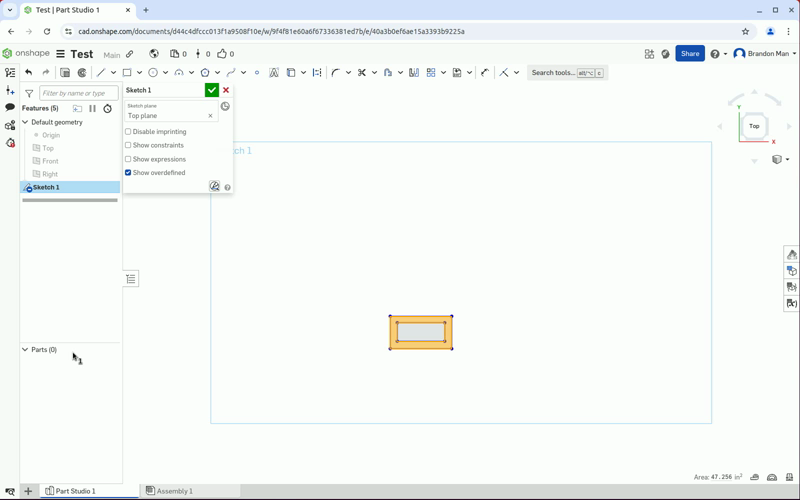
key(shift+e)
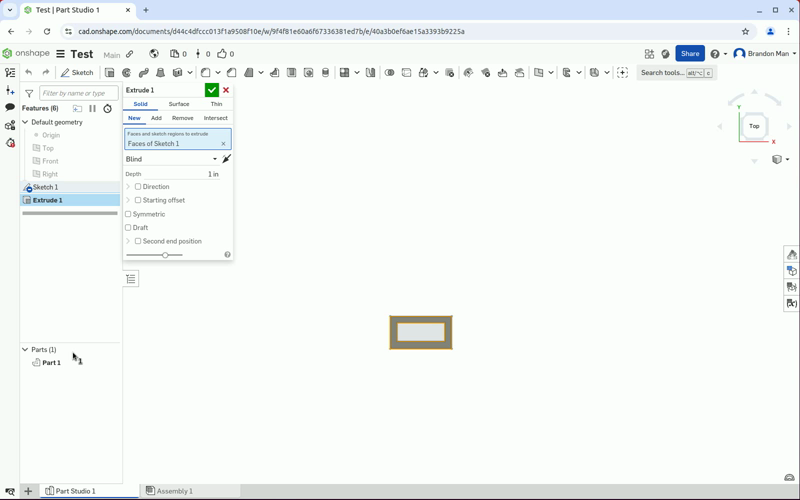
mouse_move(143, 106)
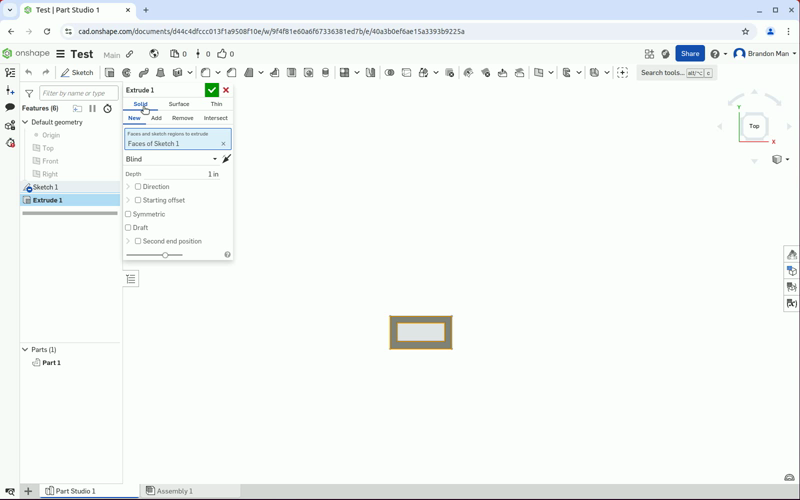
click(143, 106)
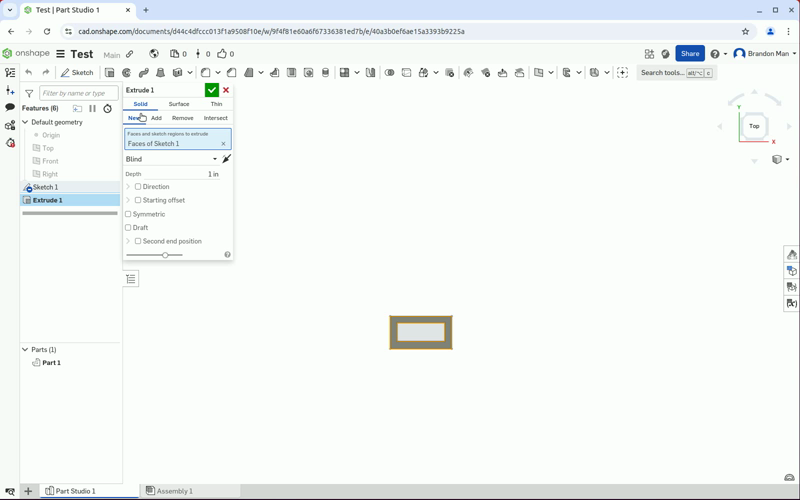
mouse_move(137, 120)
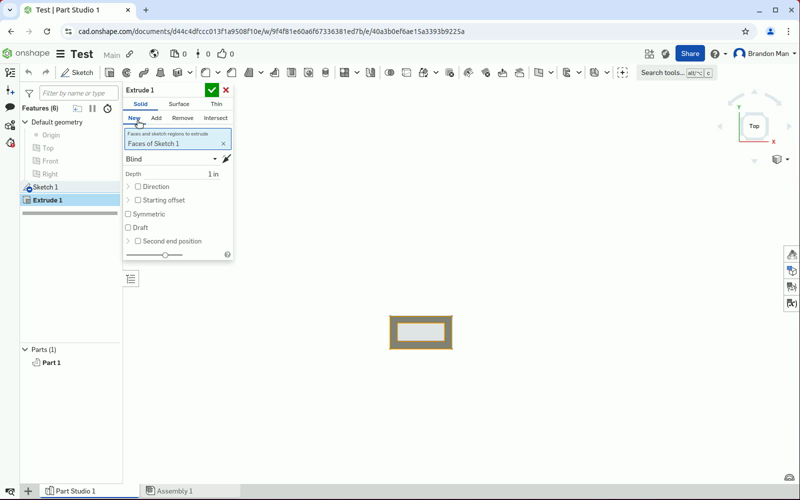
click(137, 120)
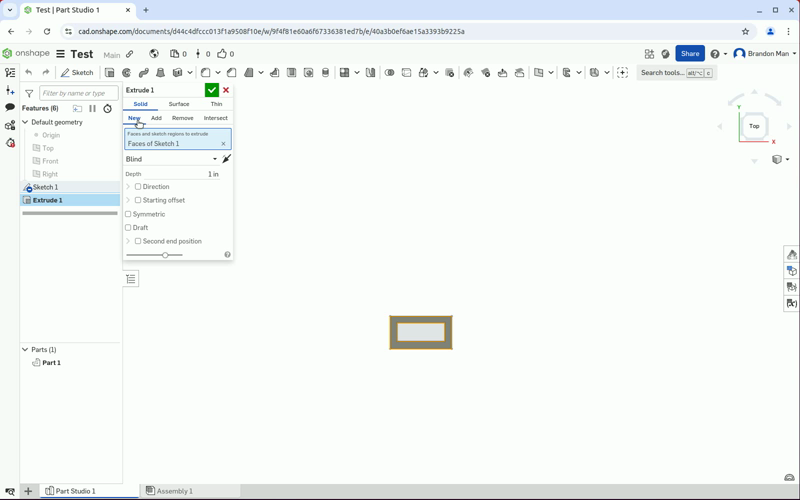
key(tab, 4)
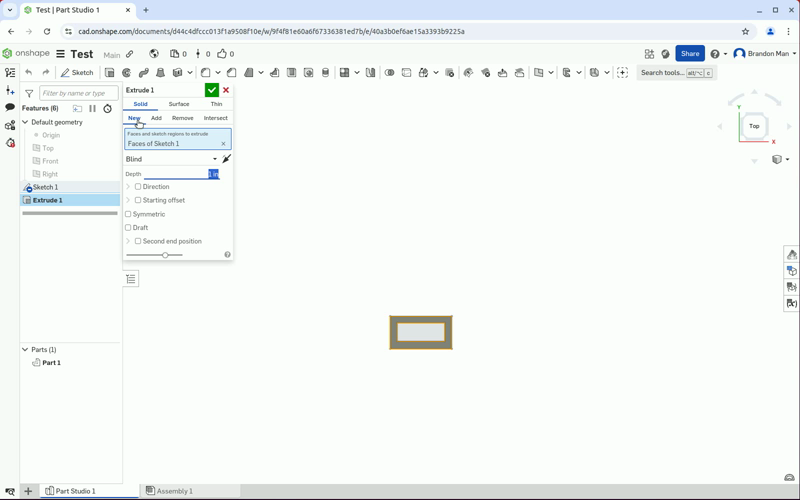
text(2.648)
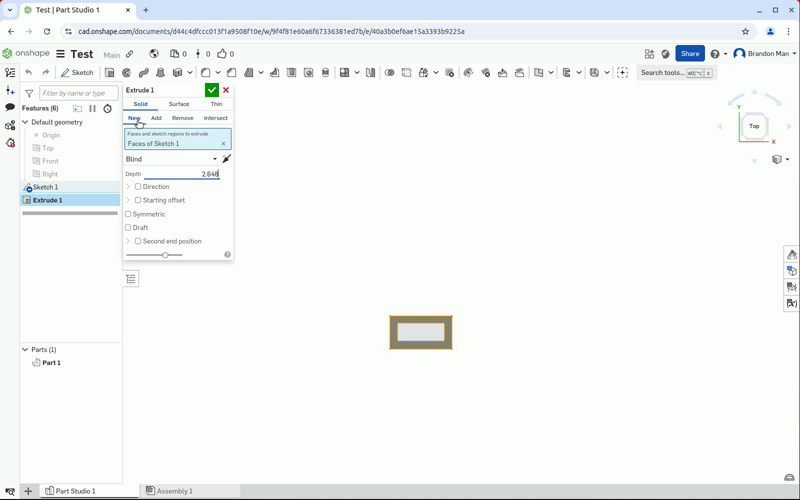
key(enter)
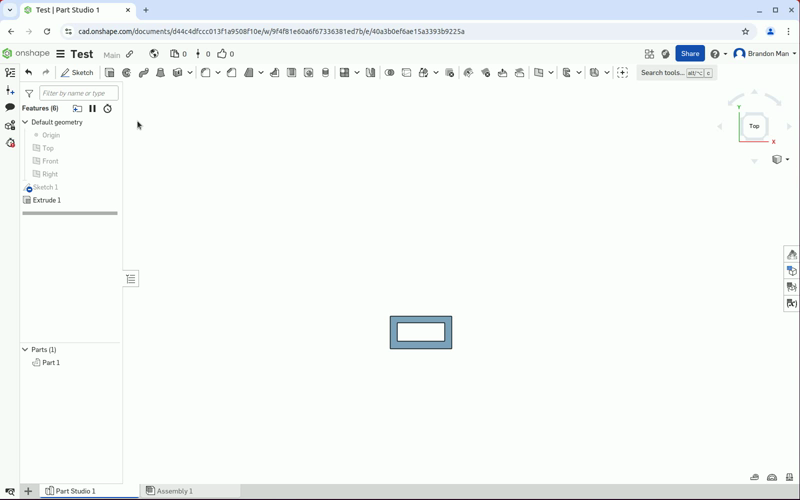
key(shift+h)
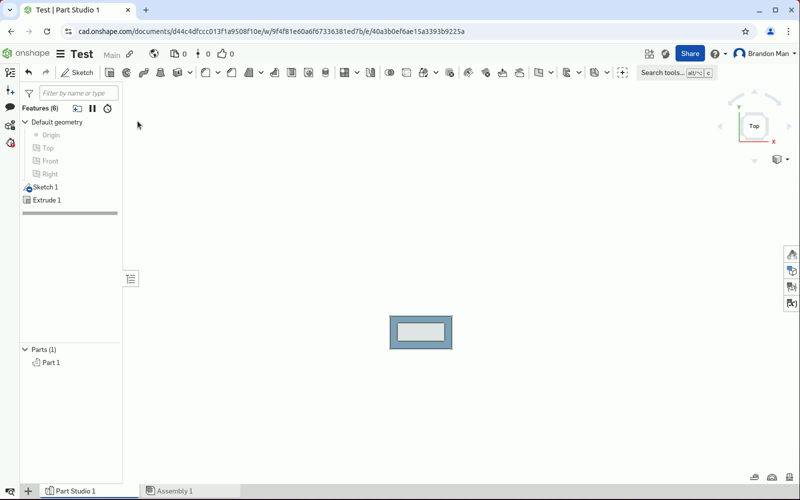
key(shift+h)
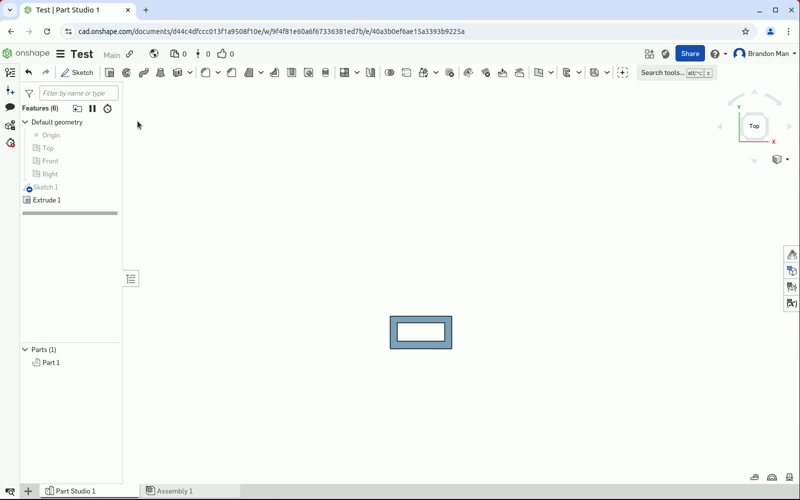
mouse_move(73, 189)
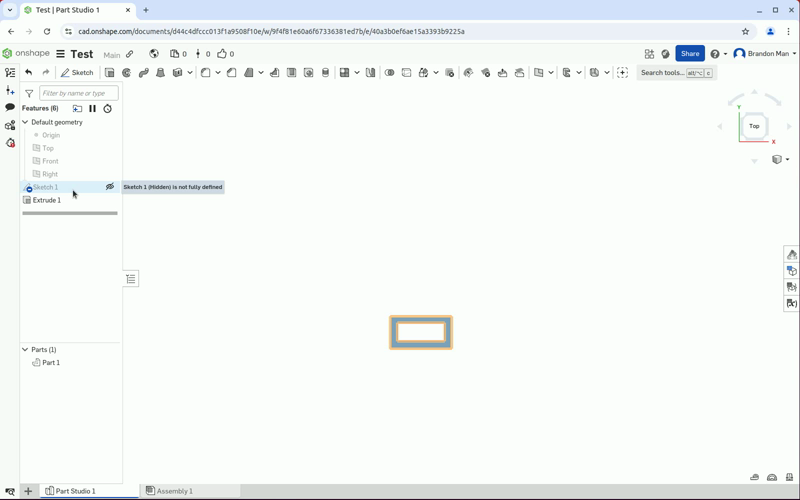
click(73, 189)
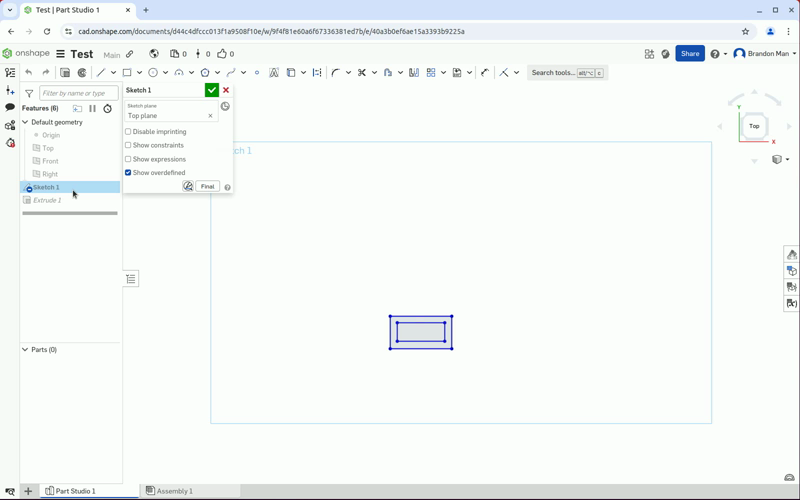
mouse_move(229, 92)
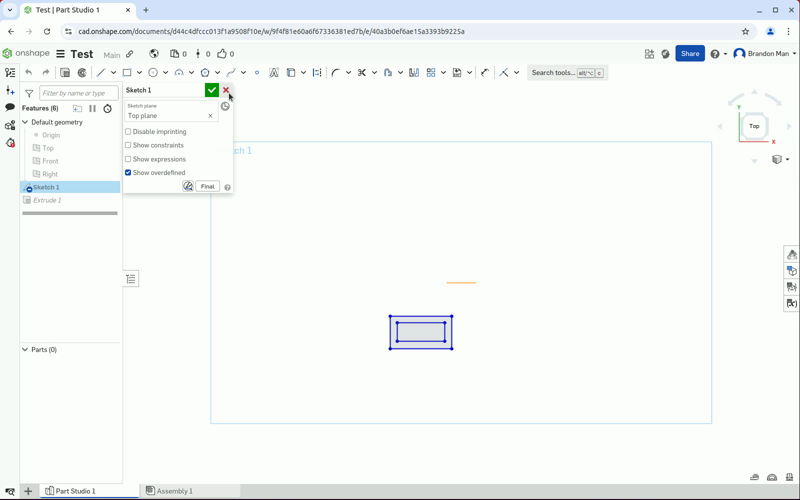
click(229, 92)
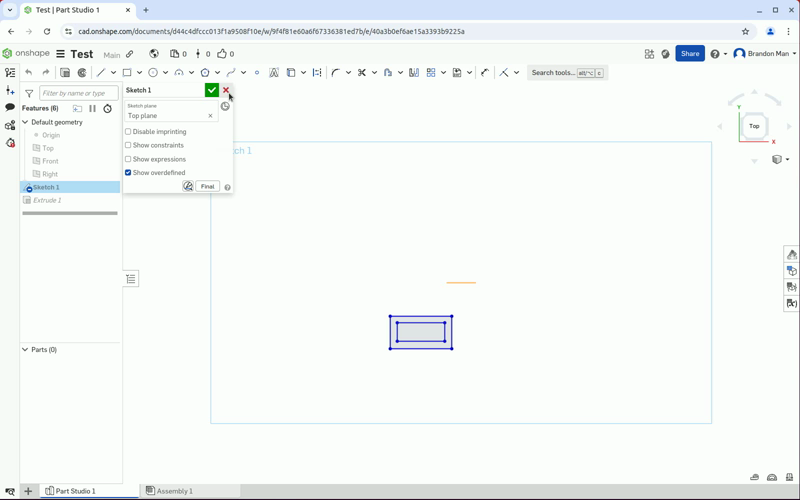
key(shift+s)
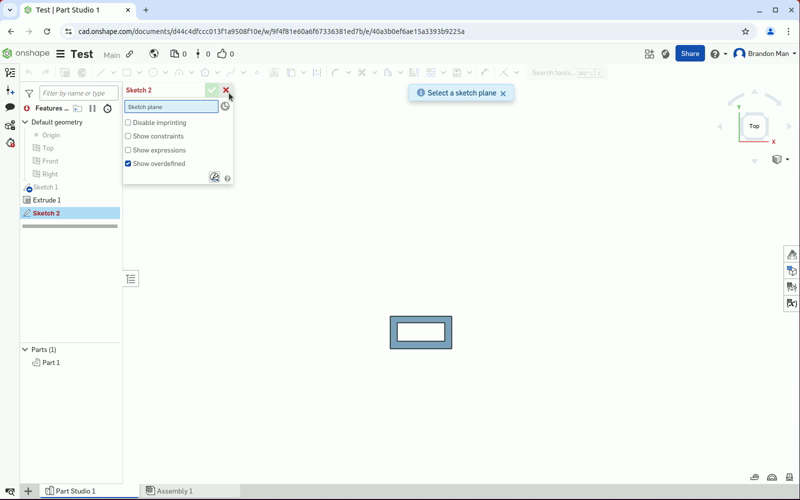
mouse_move(73, 150)
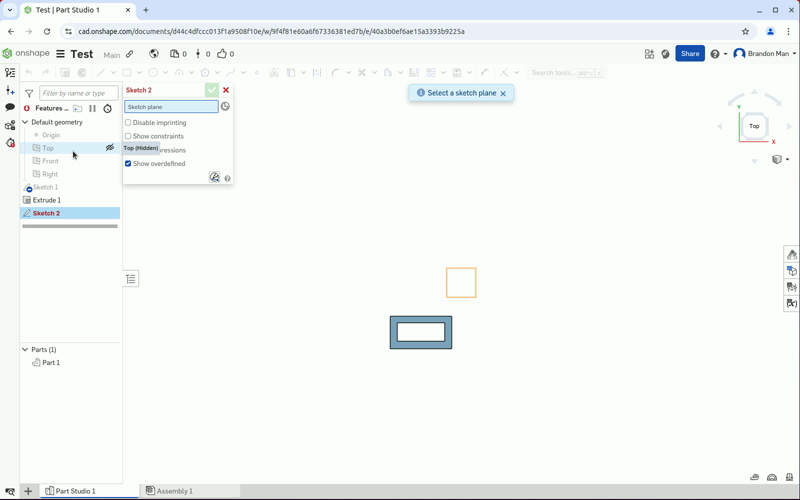
click(73, 150)
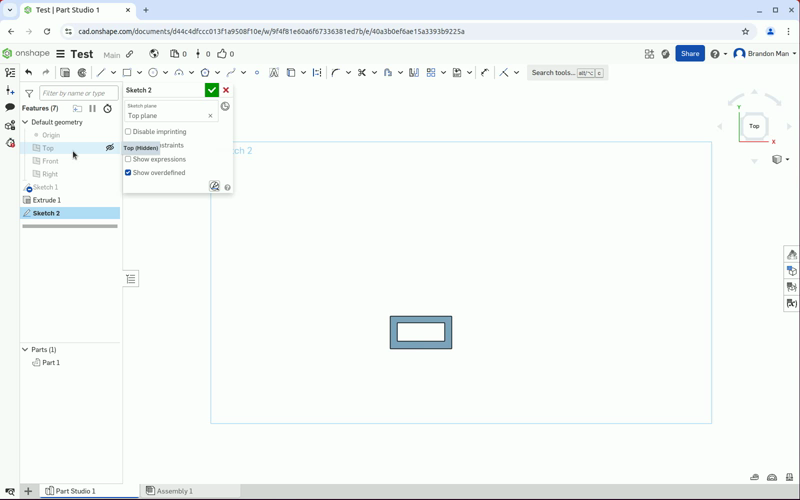
mouse_move(73, 352)
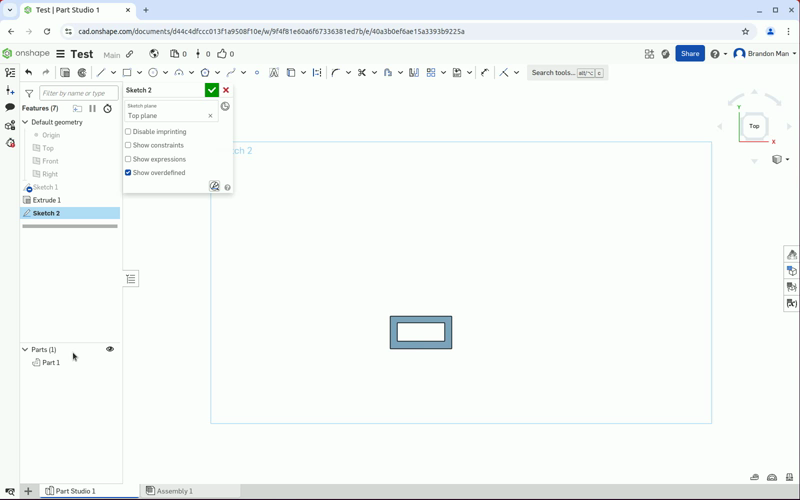
key(y)
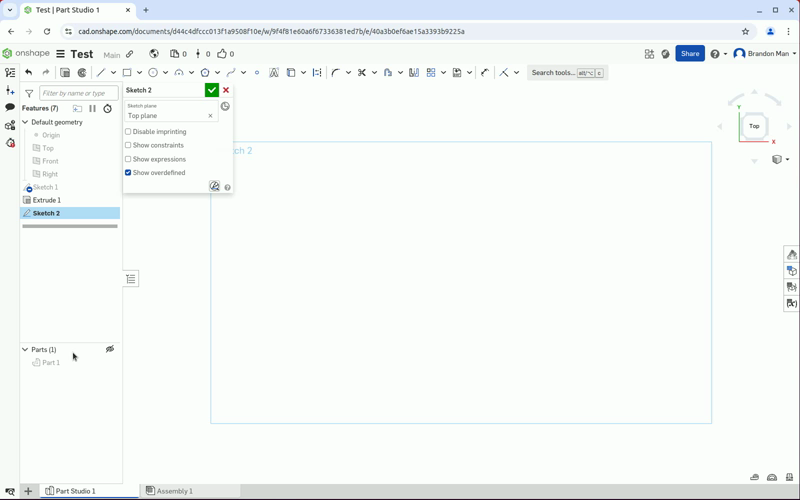
key(l)
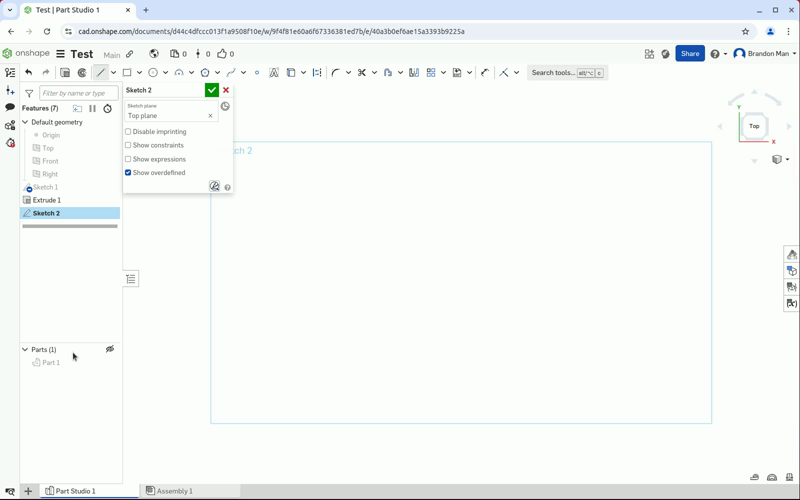
key_down(shift)
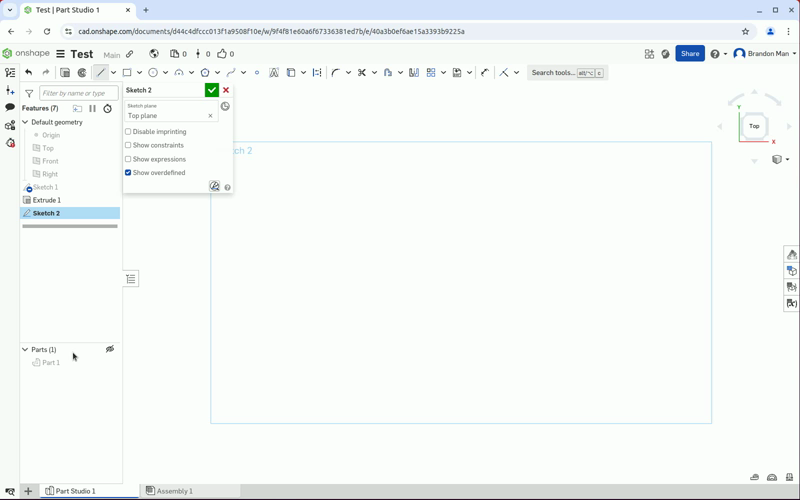
mouse_move(433, 299)
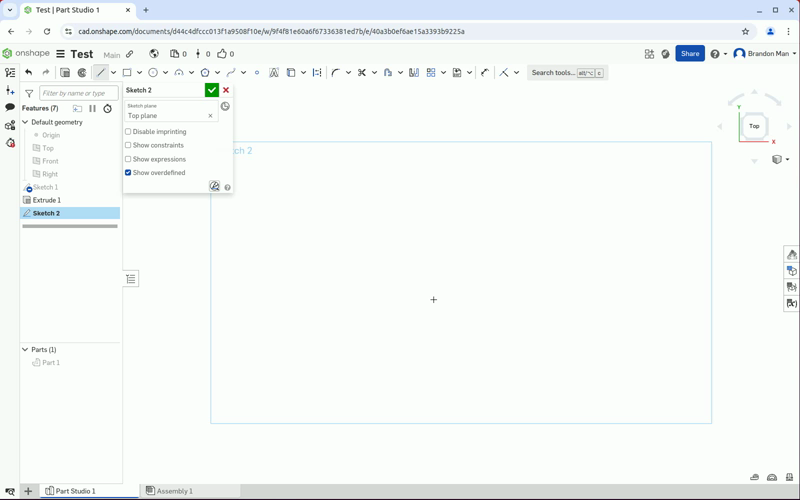
click(433, 299)
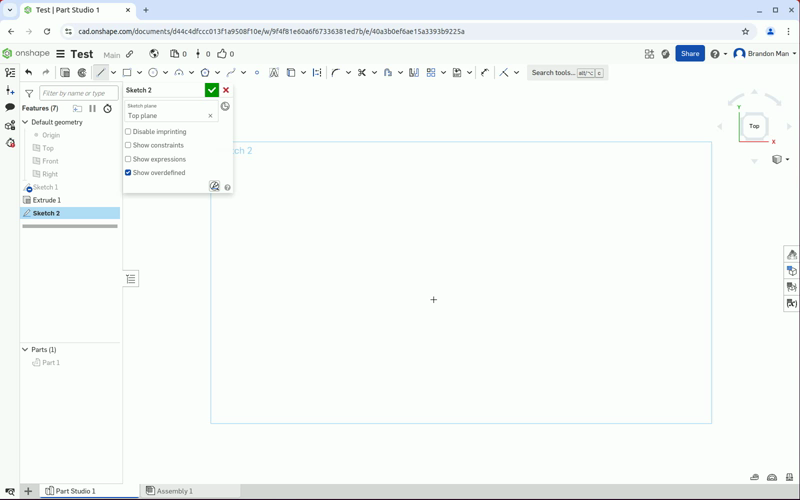
key_up(shift)
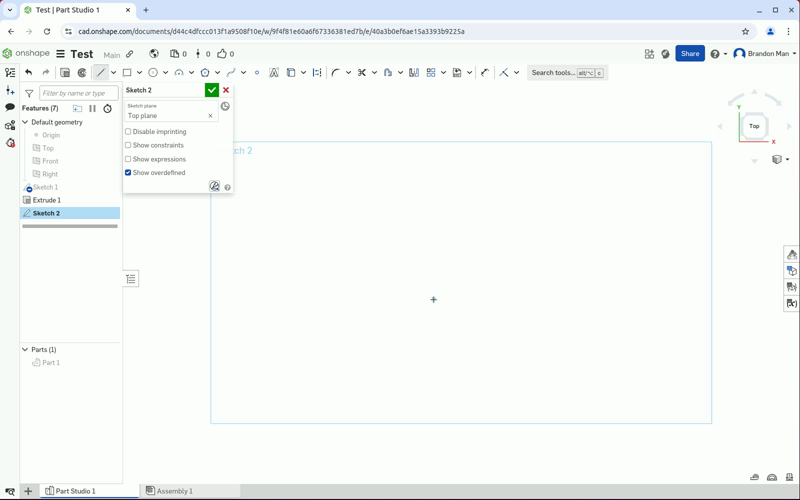
key_down(shift)
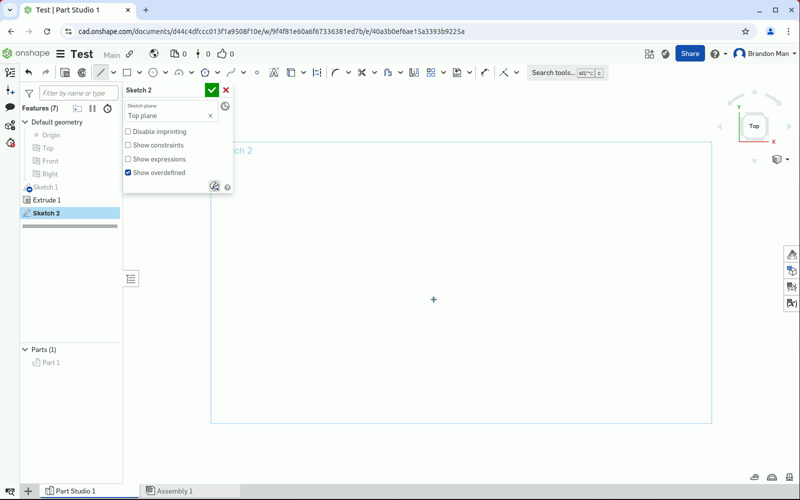
mouse_move(463, 299)
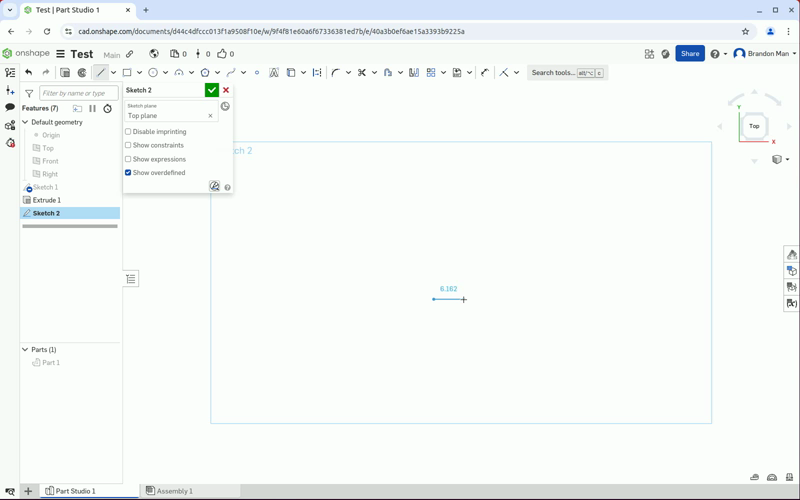
mouse_move(488, 299)
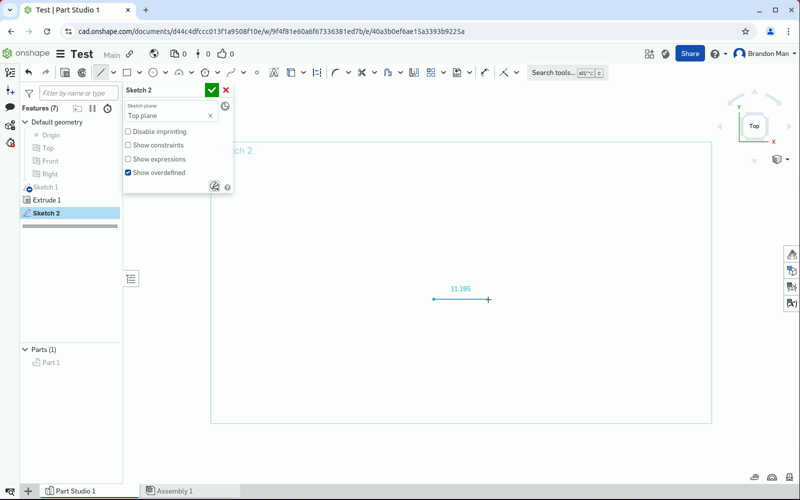
click(488, 299)
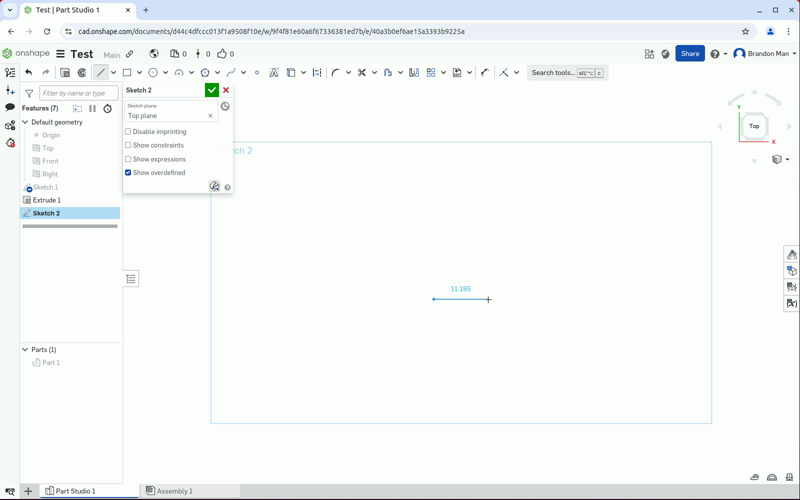
key_up(shift)
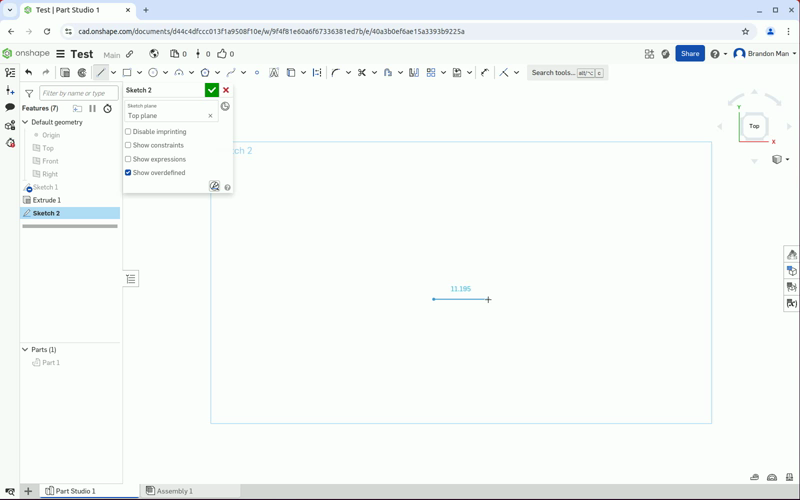
key_down(shift)
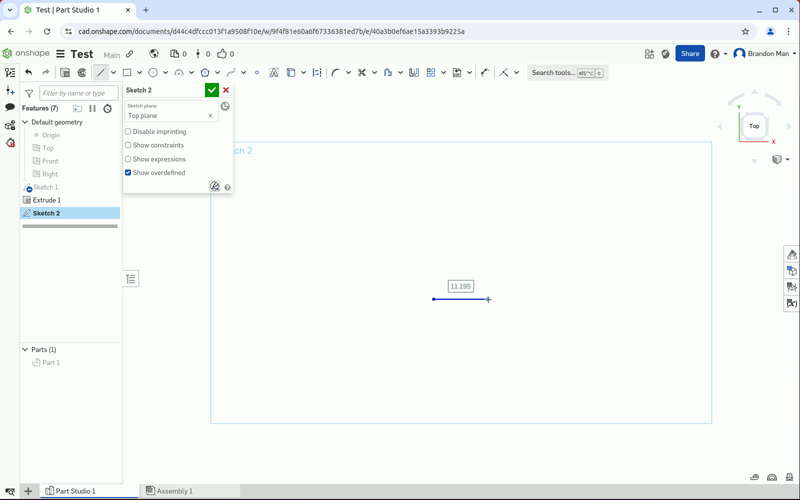
mouse_move(518, 299)
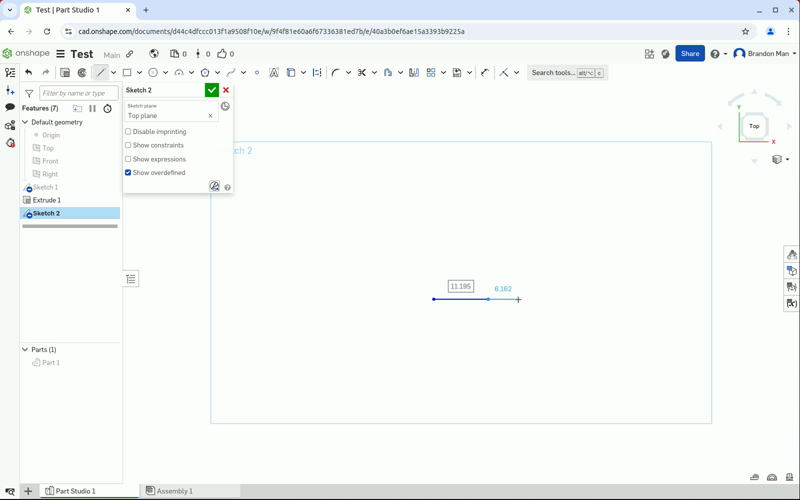
mouse_move(488, 267)
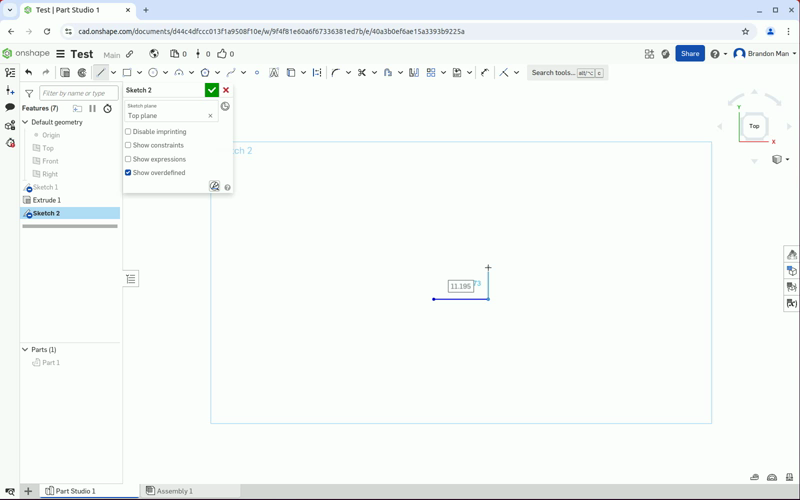
click(488, 267)
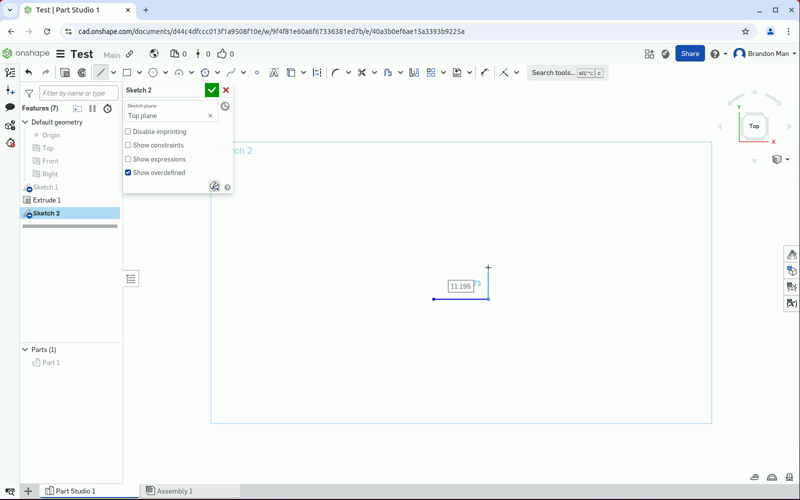
key_up(shift)
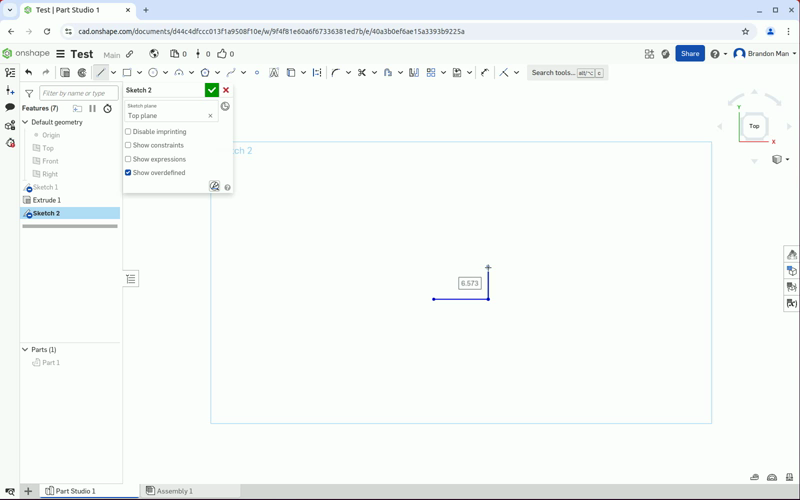
key_down(shift)
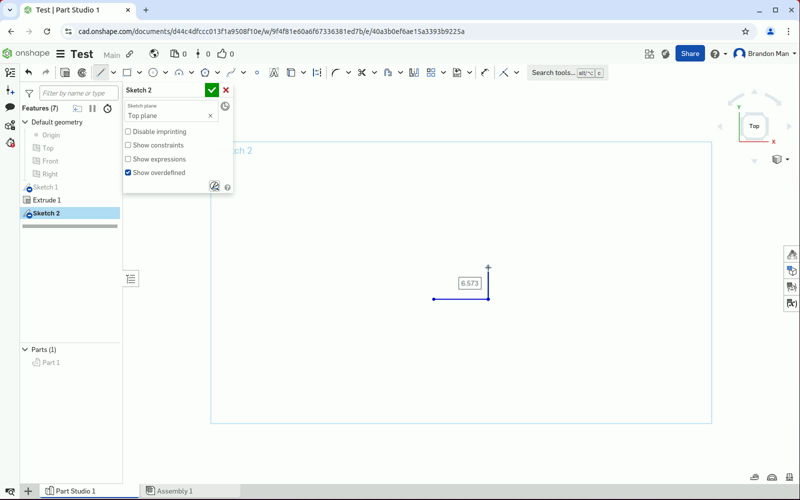
mouse_move(518, 267)
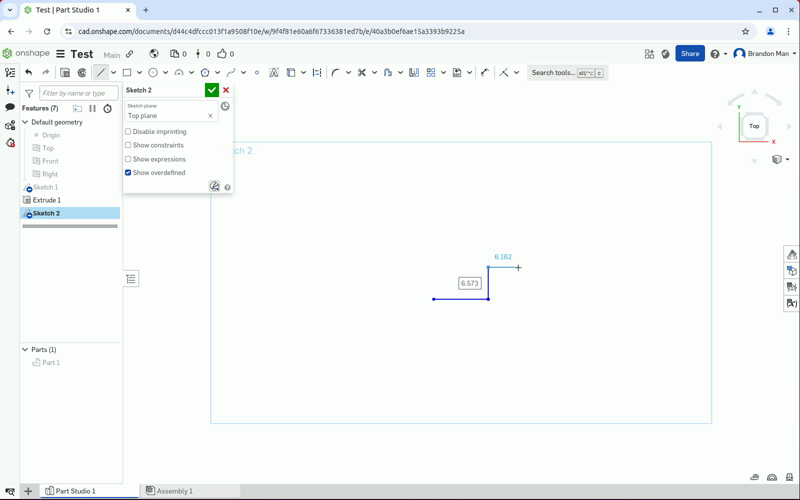
mouse_move(433, 267)
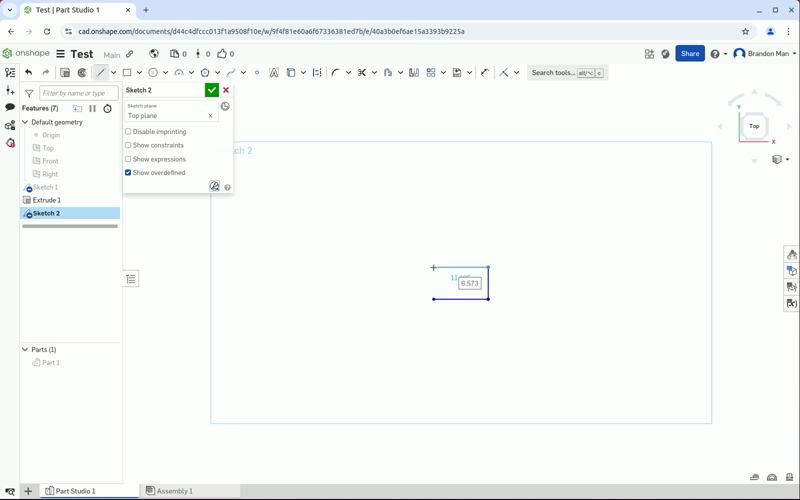
click(433, 267)
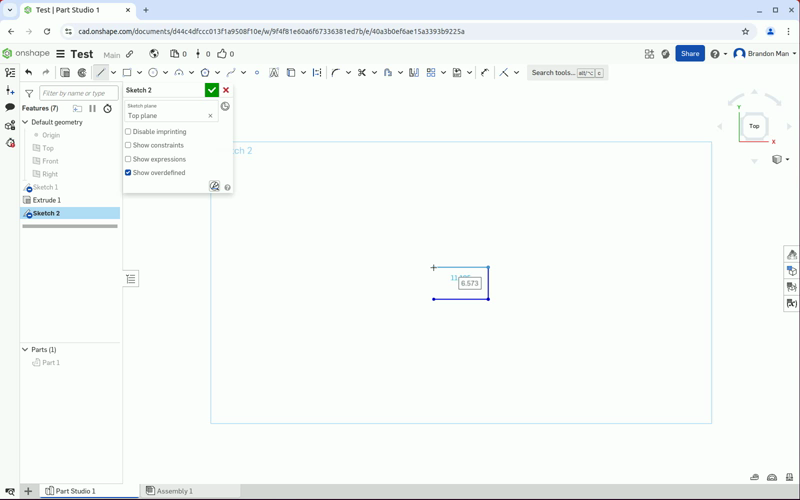
key_up(shift)
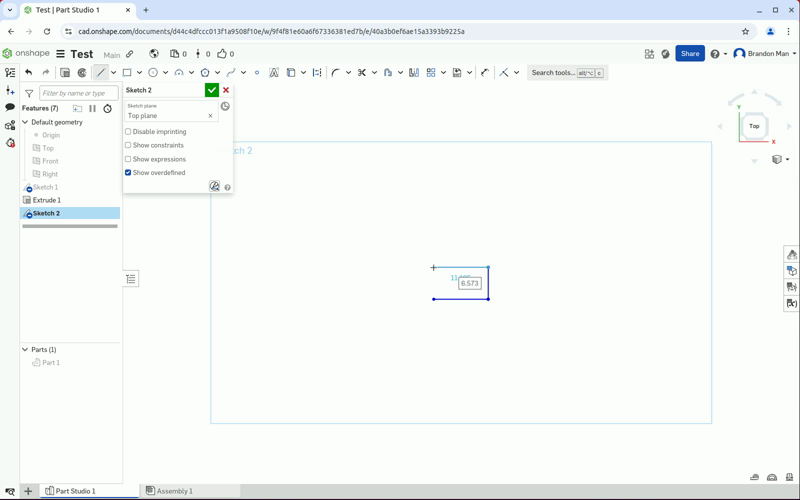
mouse_move(463, 267)
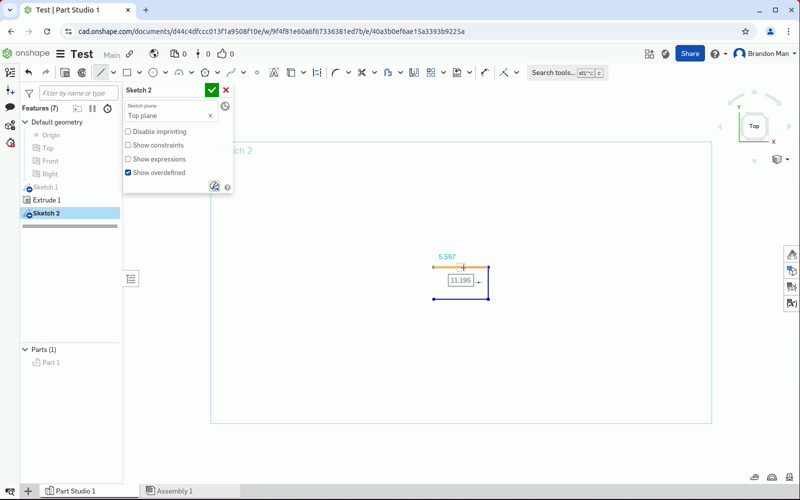
key_down(shift)
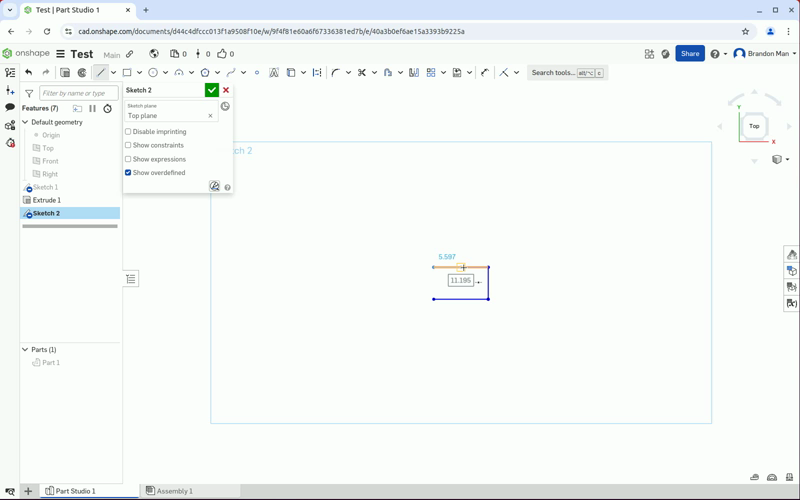
mouse_move(433, 299)
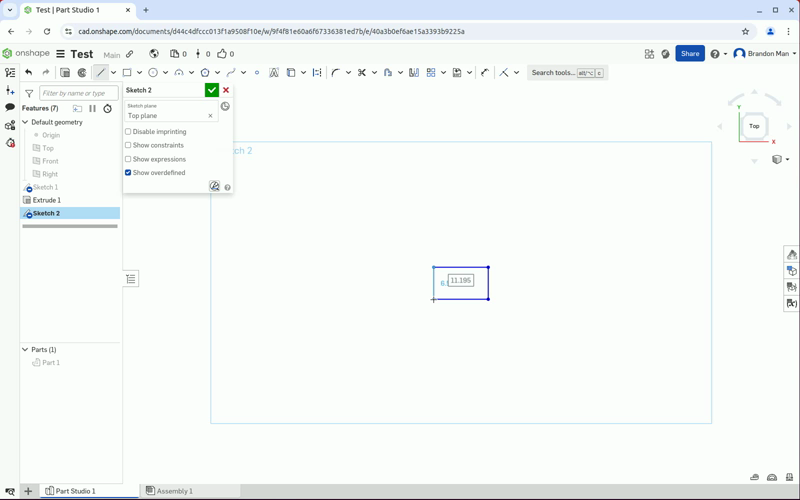
key_up(shift)
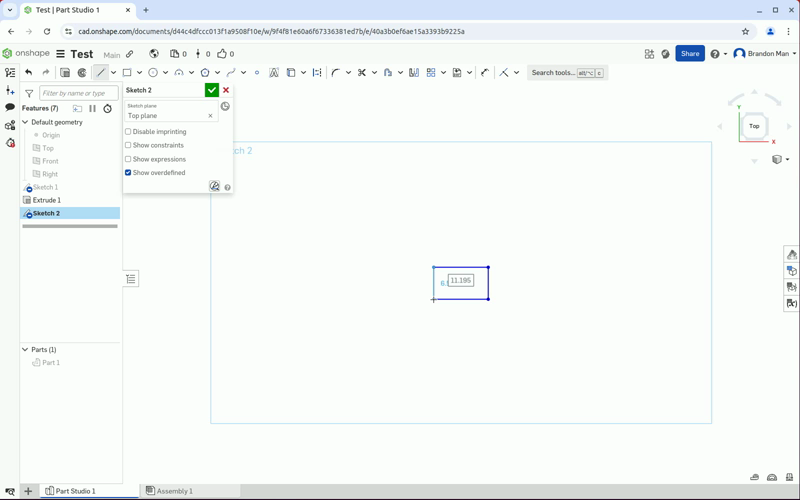
click(433, 299)
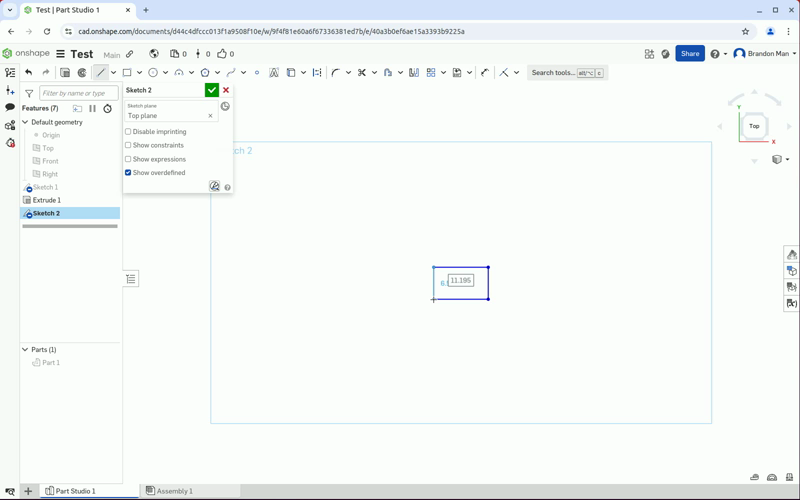
key(esc)
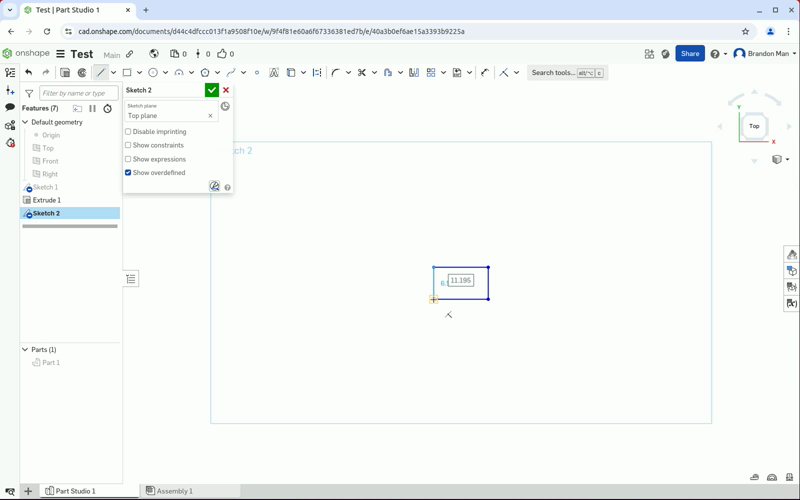
key(l)
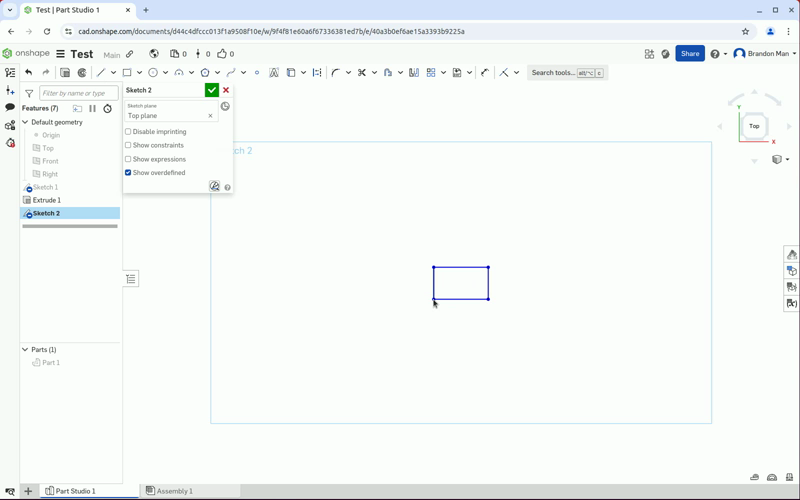
key_down(shift)
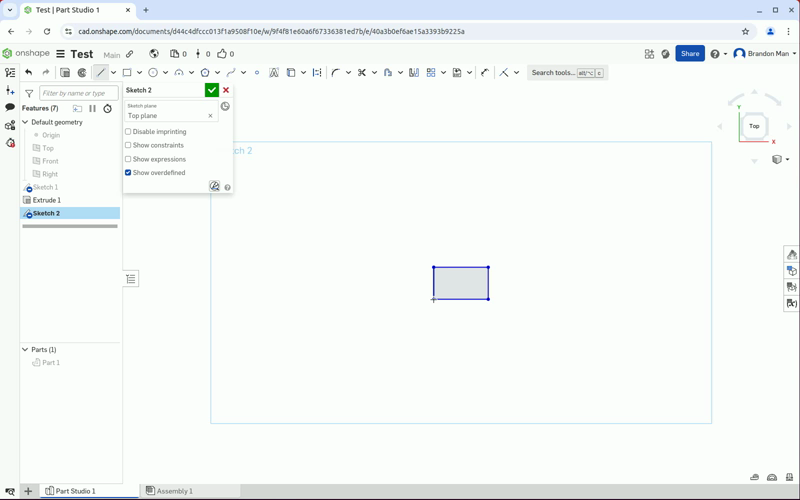
mouse_move(440, 292)
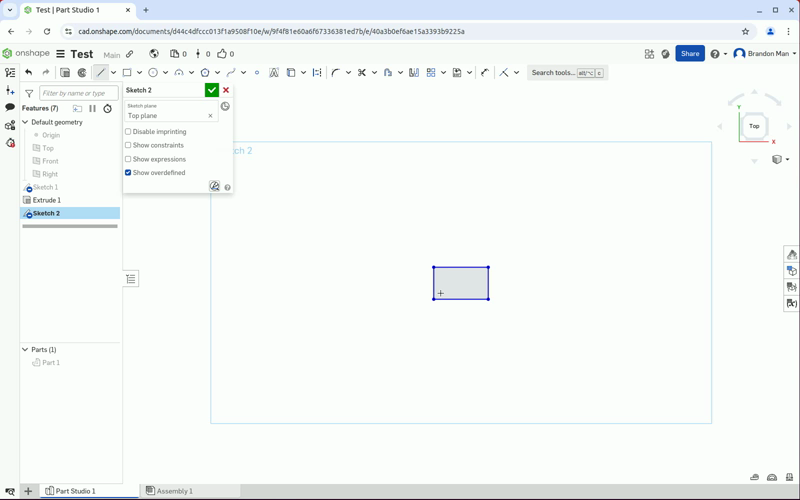
click(440, 292)
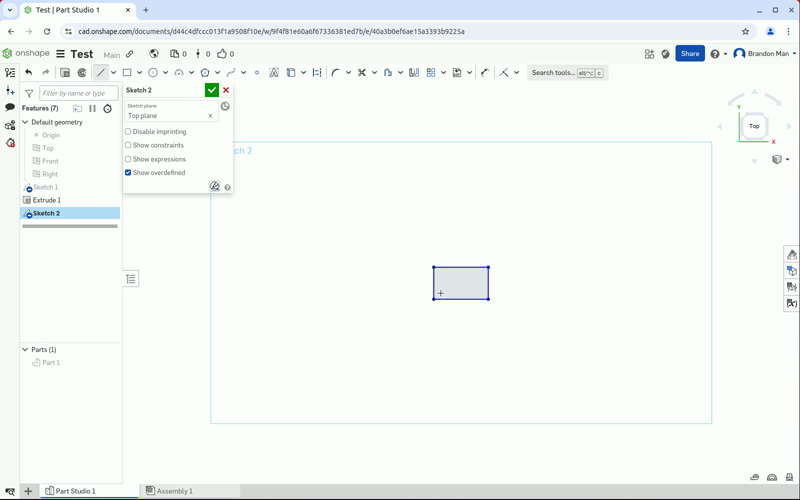
key_up(shift)
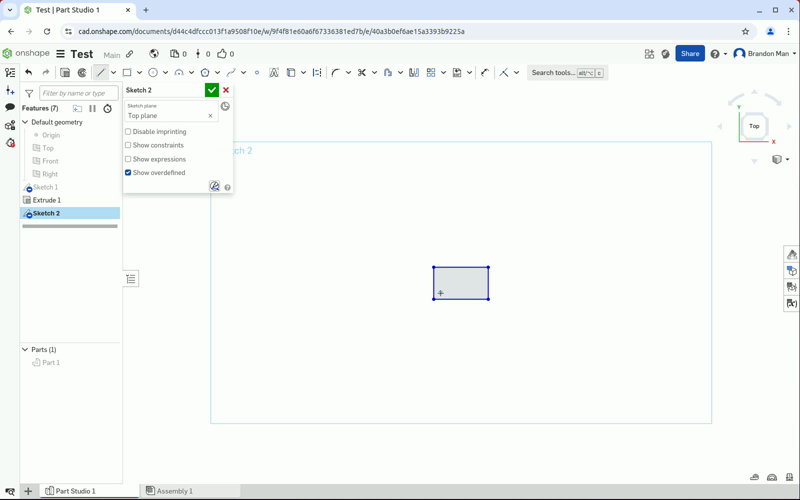
key_down(shift)
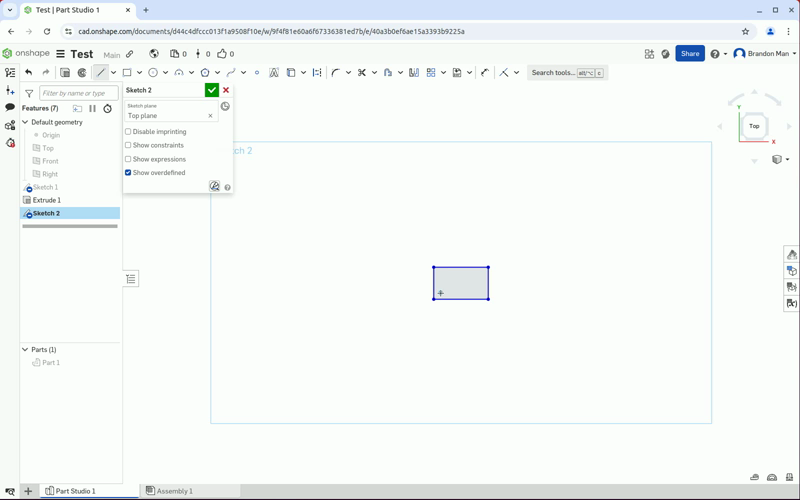
mouse_move(470, 292)
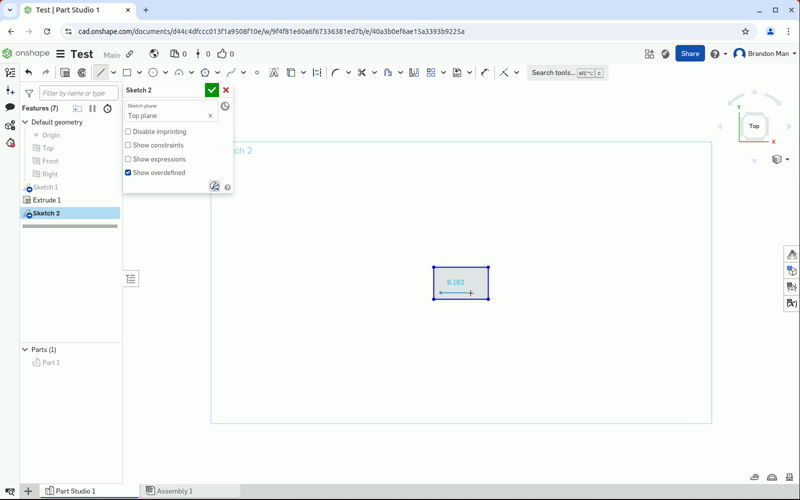
mouse_move(481, 292)
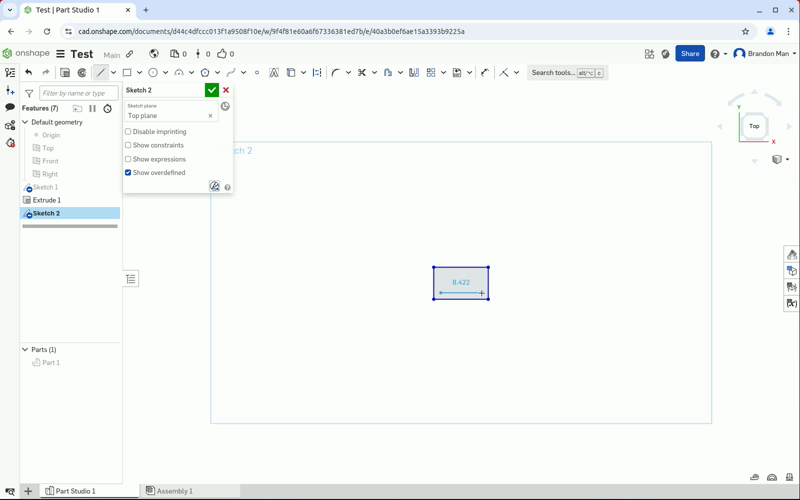
click(481, 292)
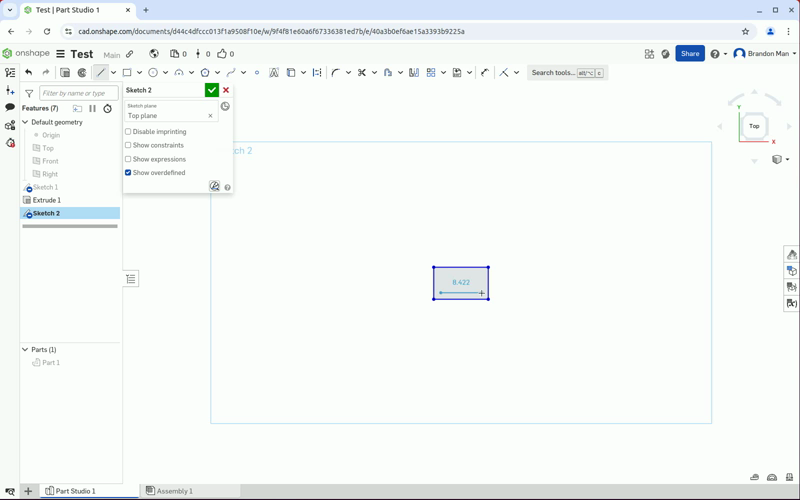
key_up(shift)
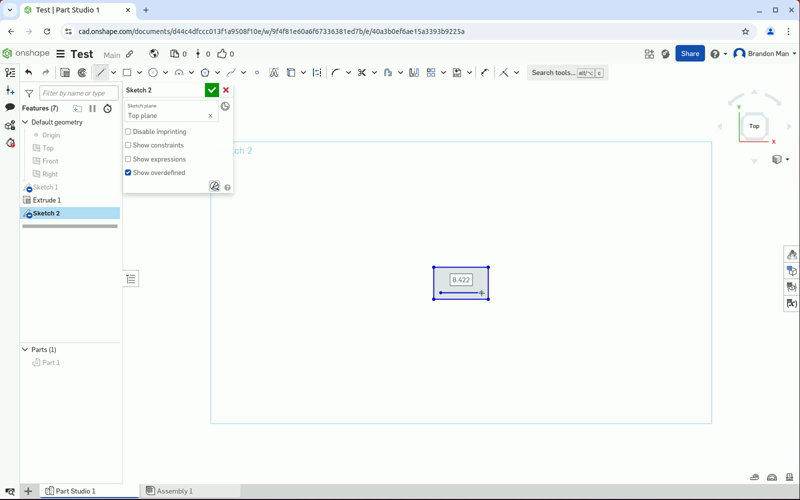
key_down(shift)
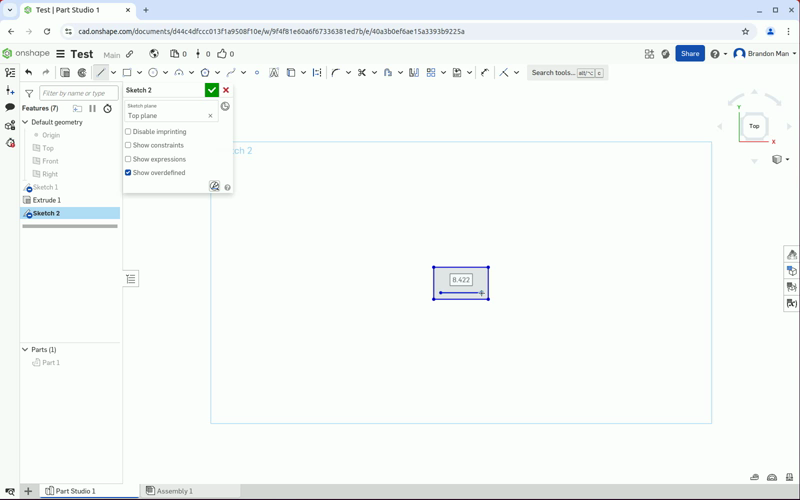
mouse_move(511, 292)
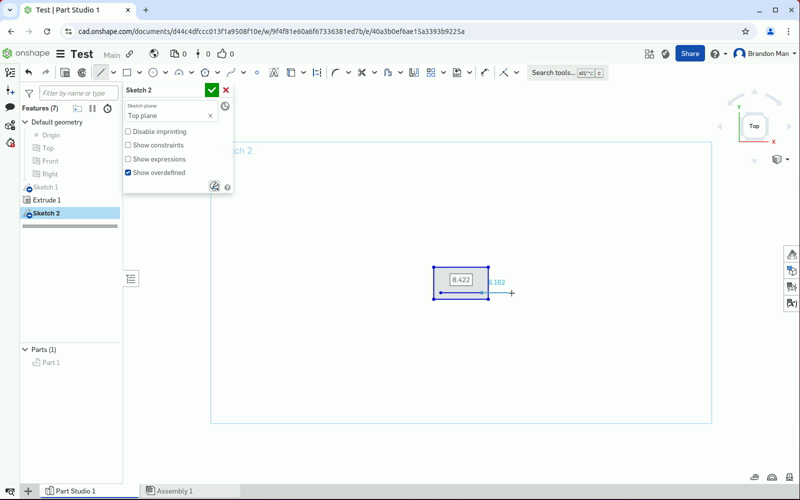
mouse_move(481, 273)
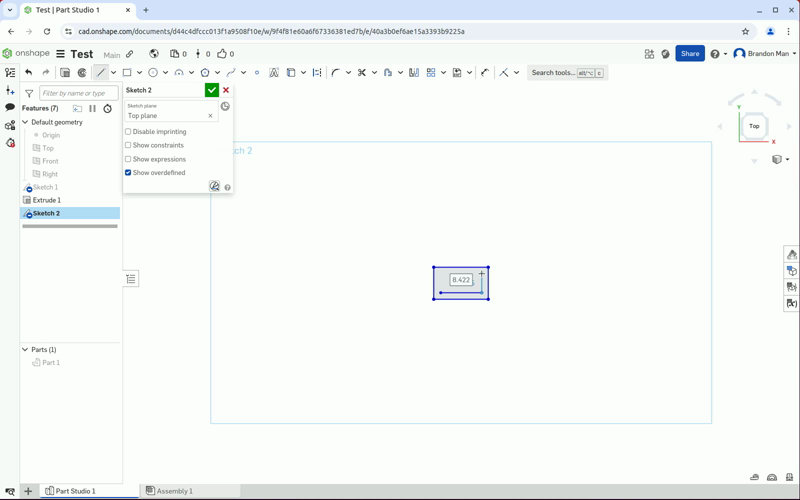
click(481, 273)
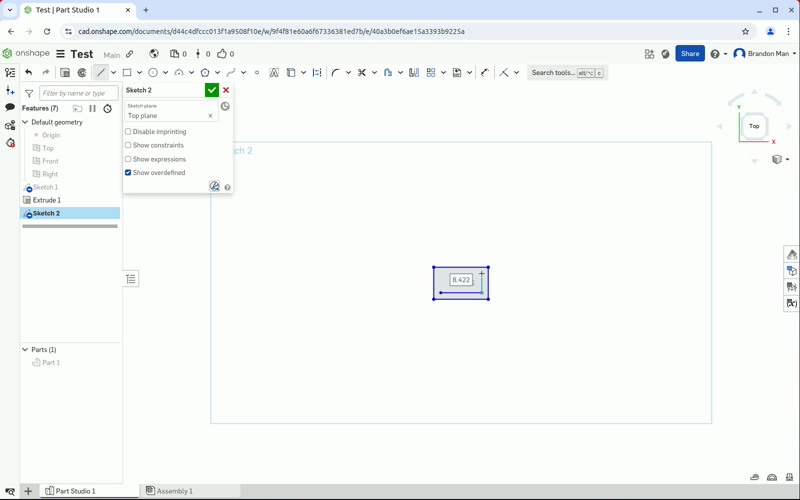
key_up(shift)
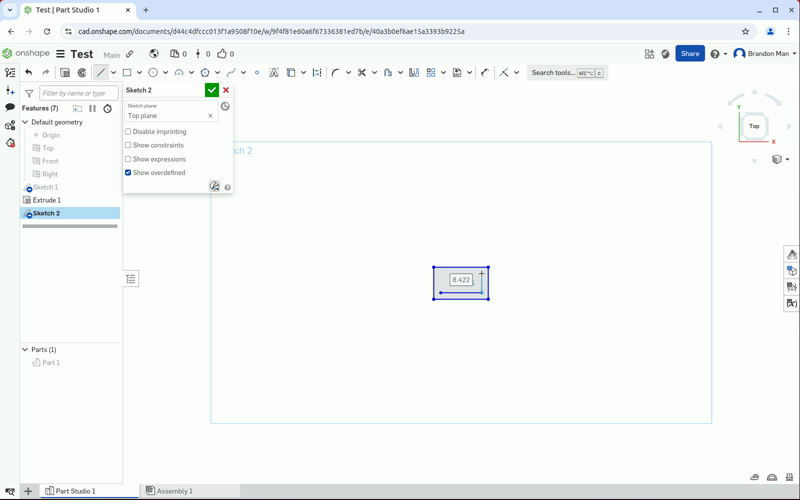
key_down(shift)
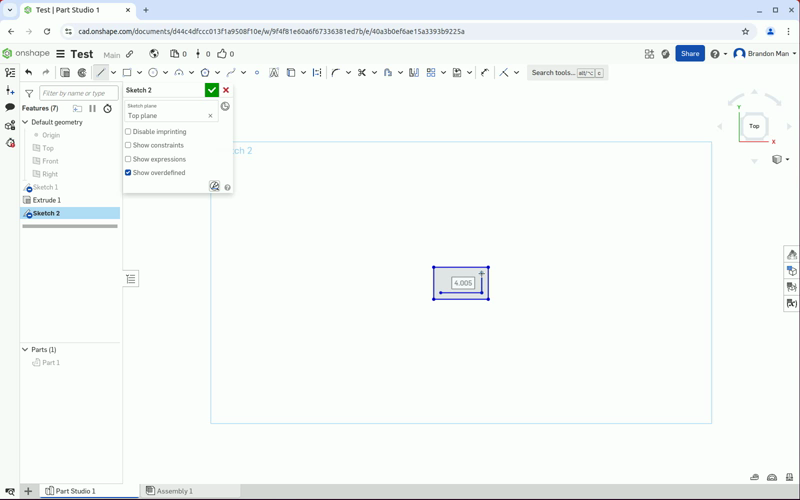
mouse_move(511, 273)
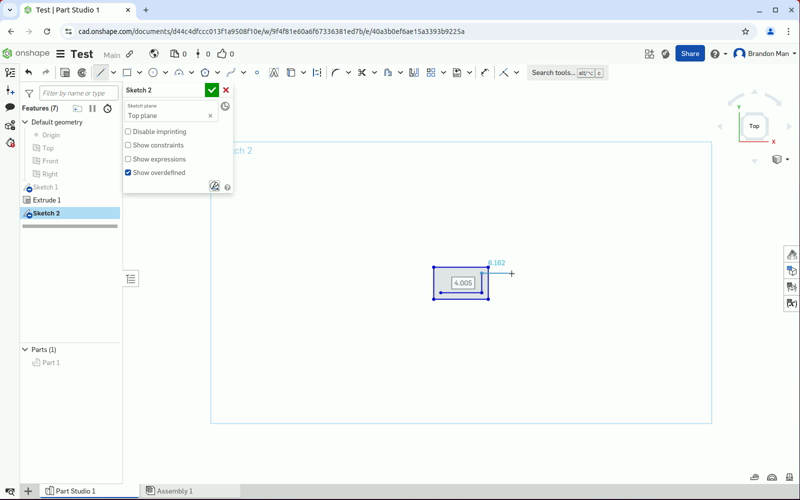
mouse_move(440, 273)
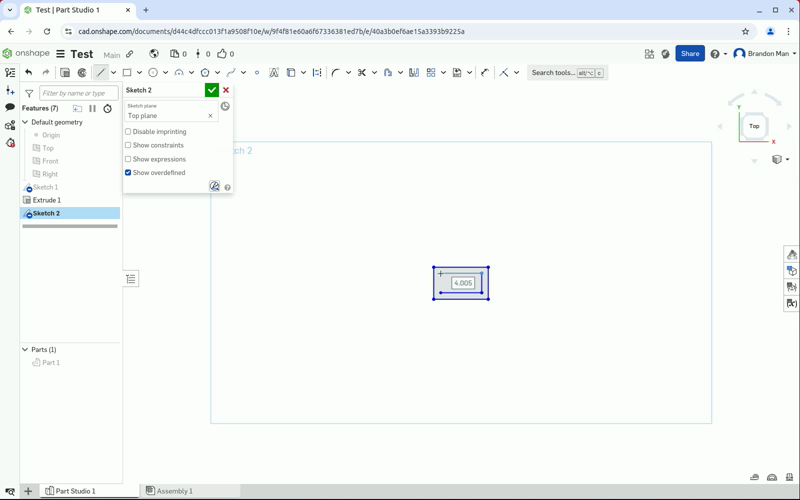
click(440, 273)
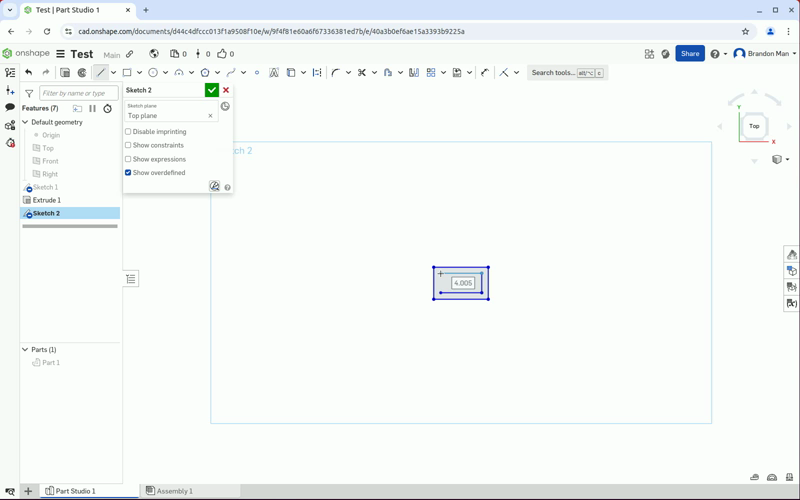
key_up(shift)
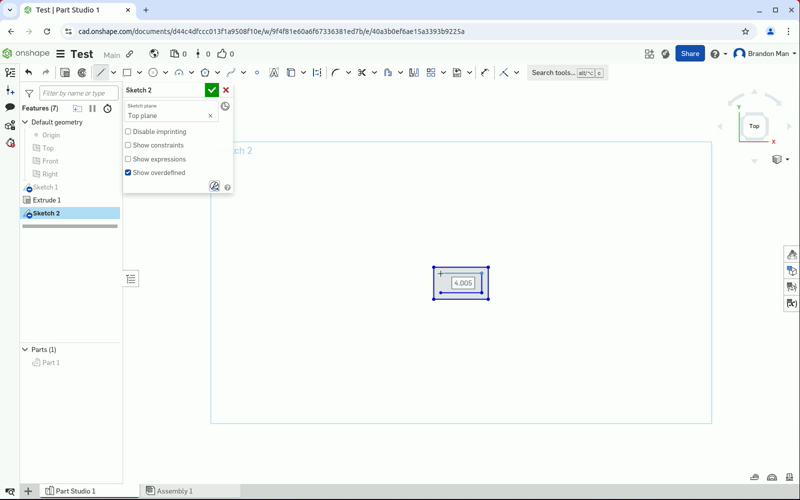
mouse_move(470, 273)
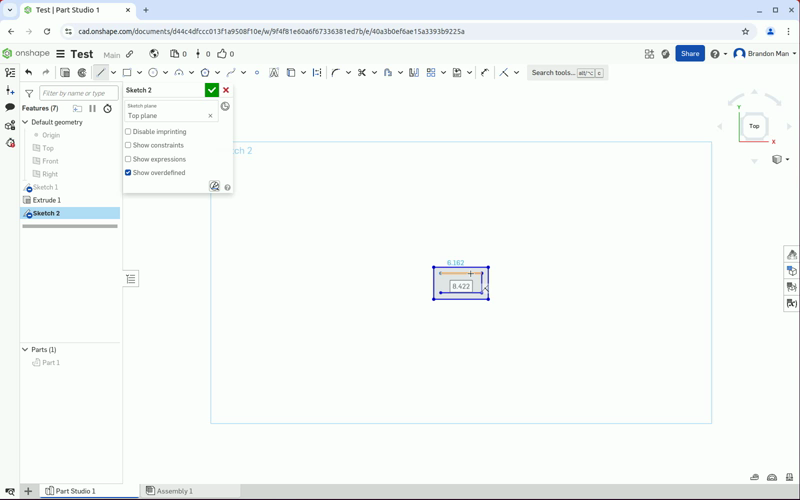
key_down(shift)
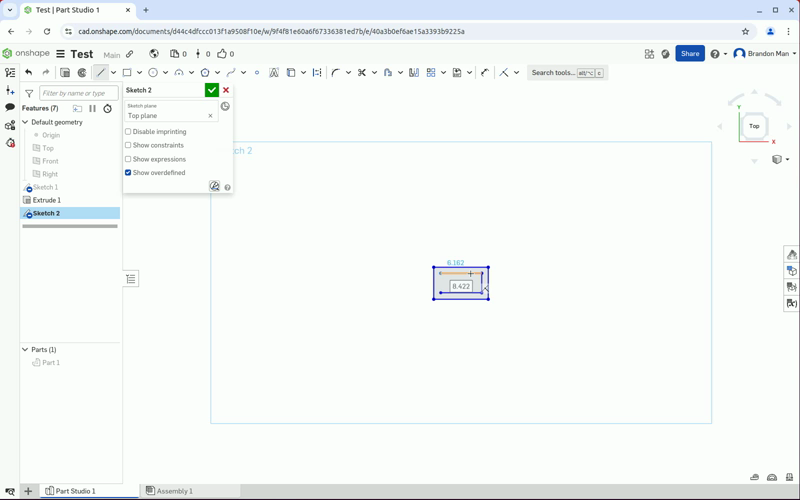
mouse_move(440, 292)
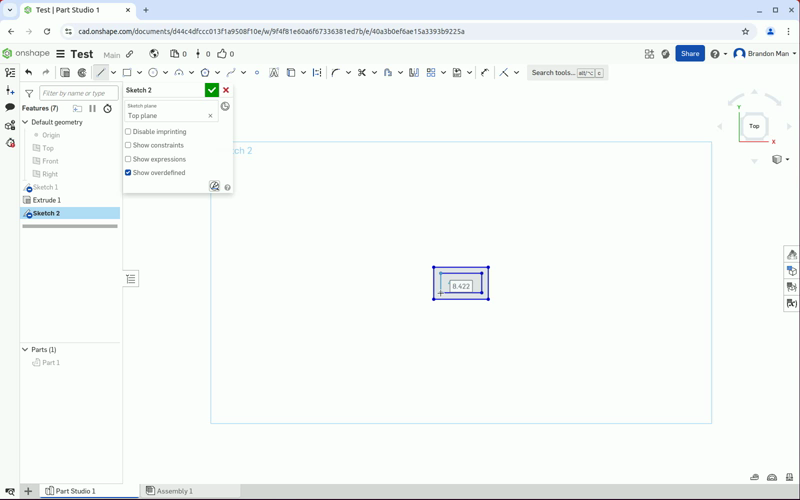
key_up(shift)
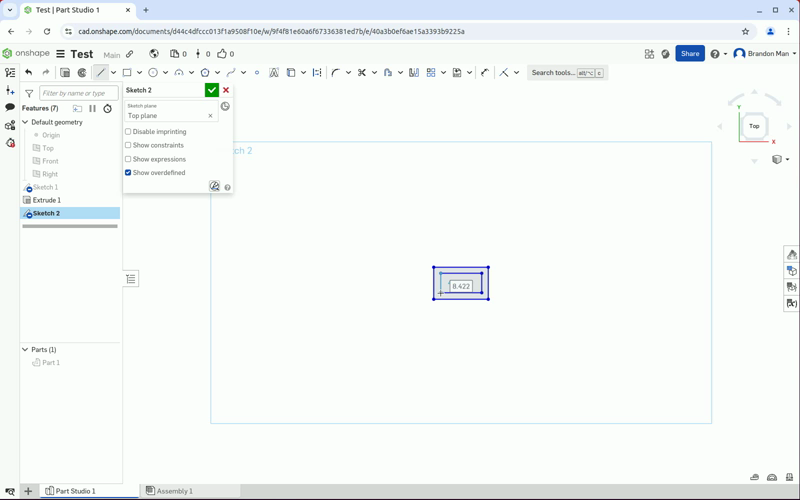
click(440, 292)
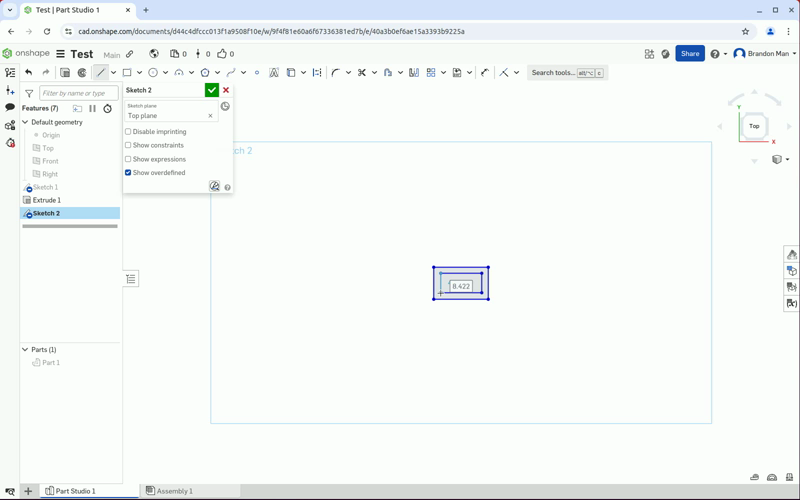
key(esc)
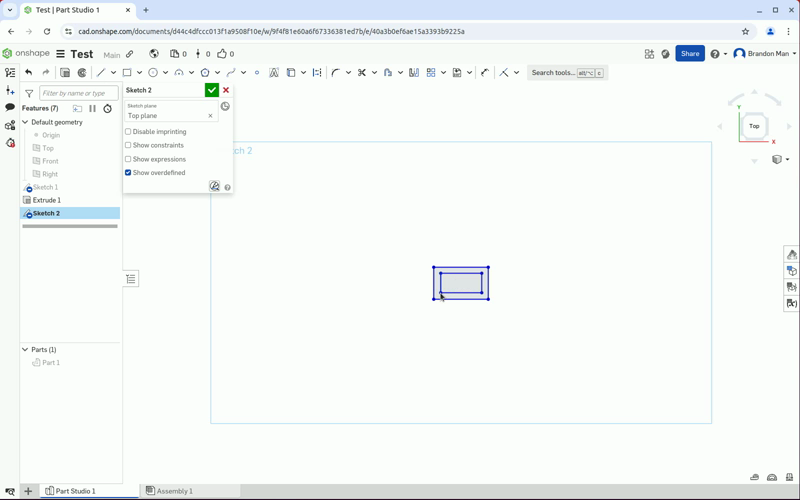
mouse_move(483, 292)
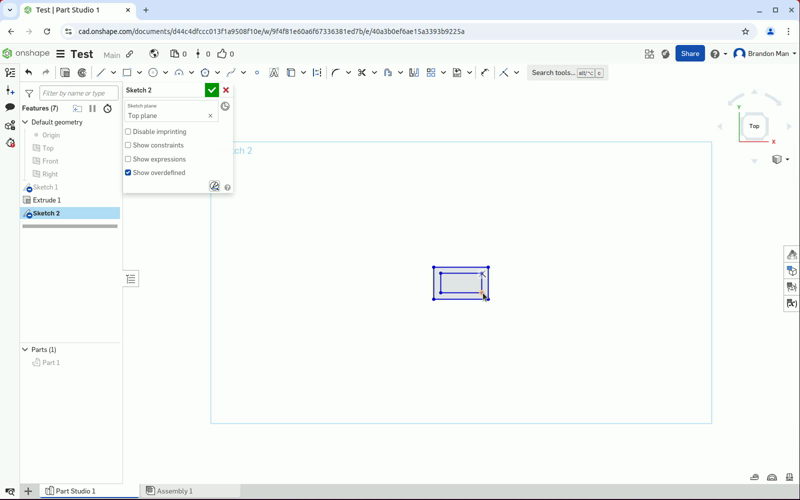
scroll(6)
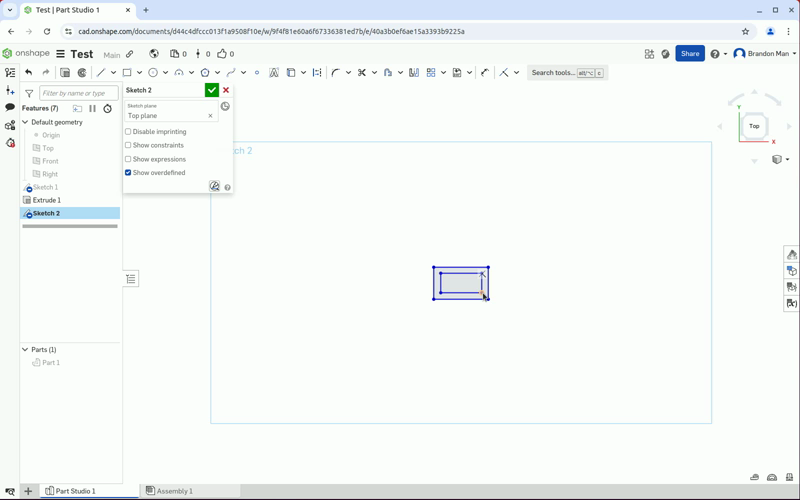
scroll(6)
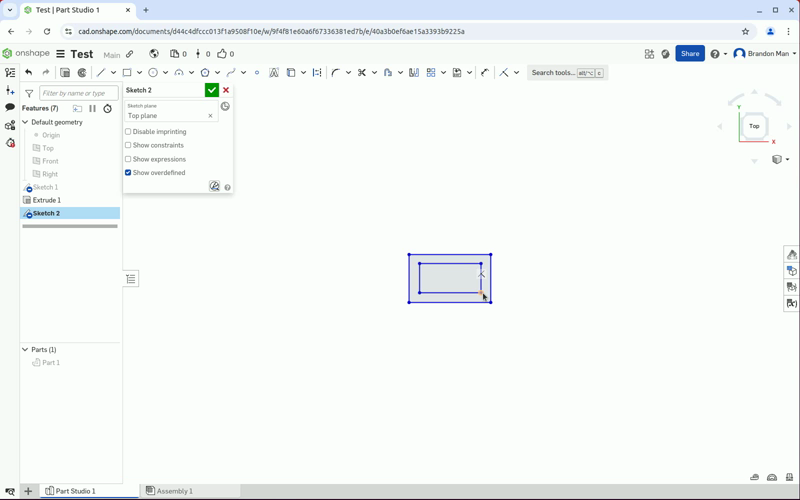
scroll(6)
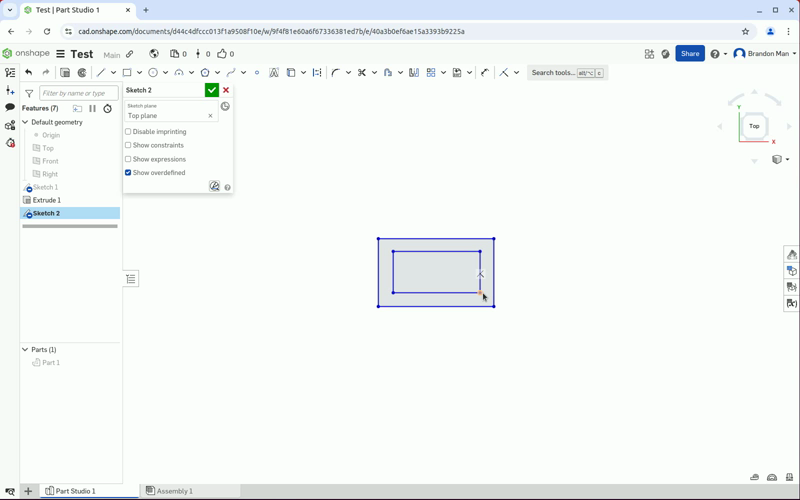
scroll(6)
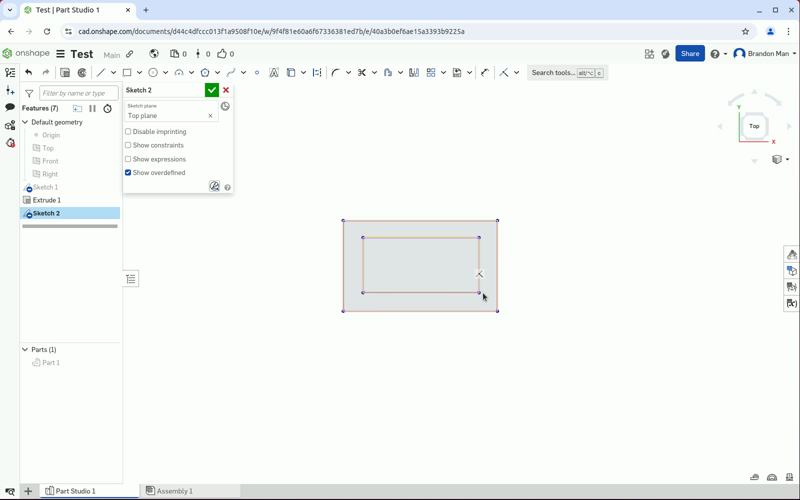
scroll(6)
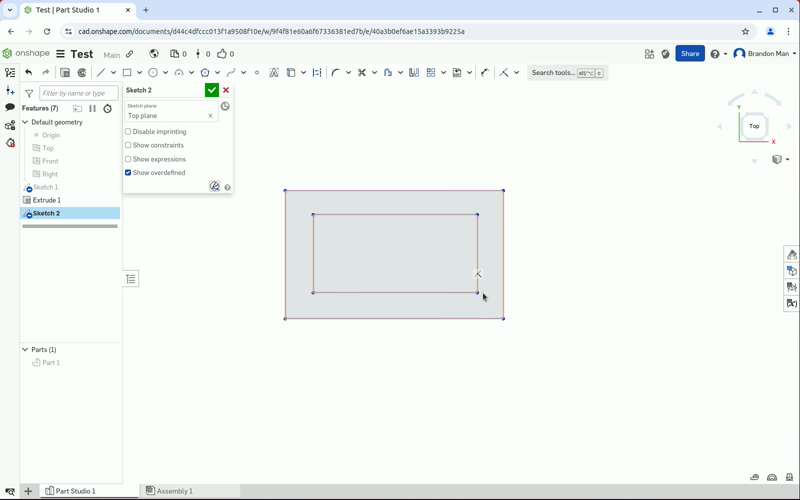
scroll(6)
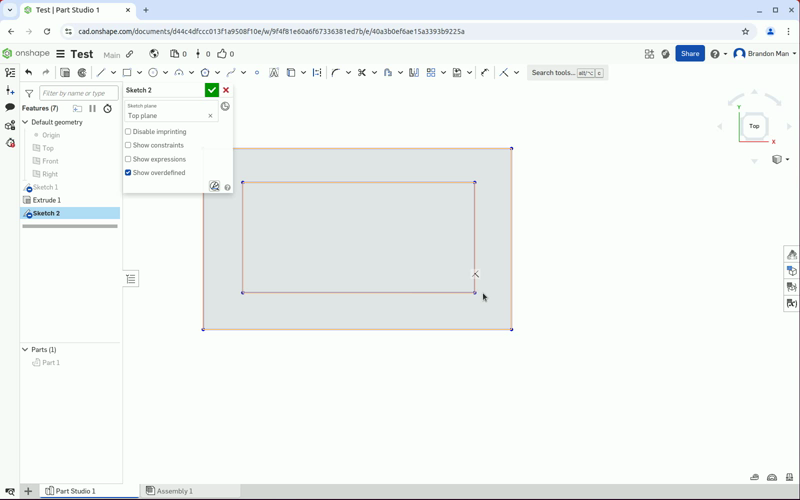
scroll(6)
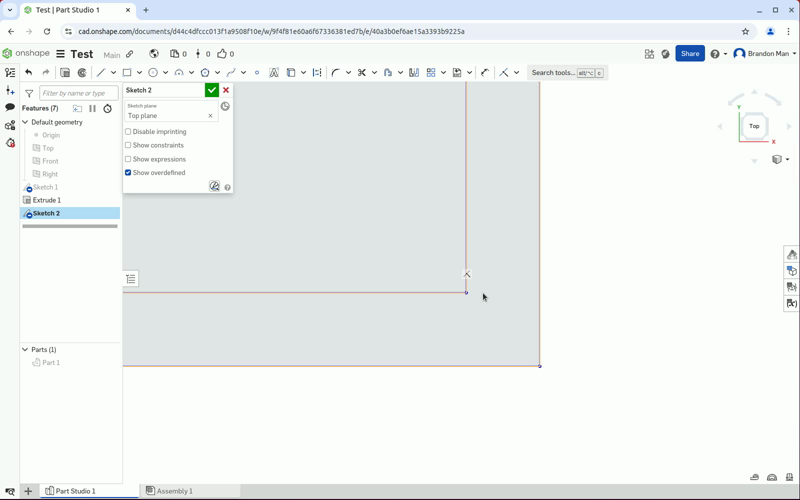
click(483, 292)
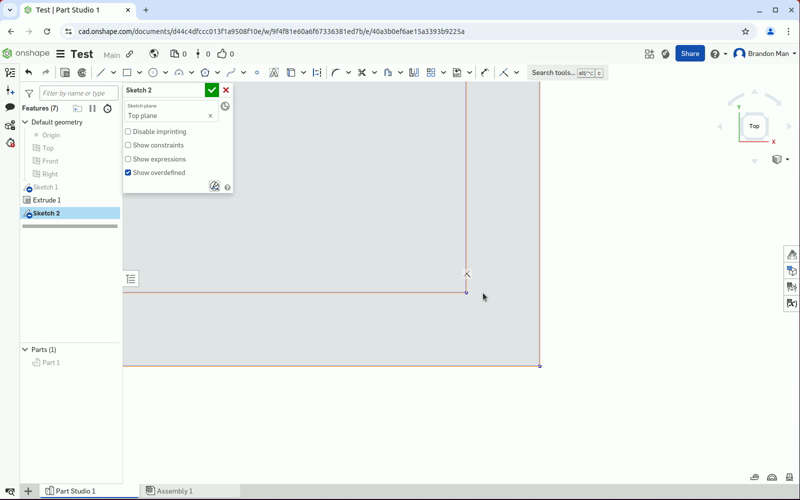
scroll(-6)
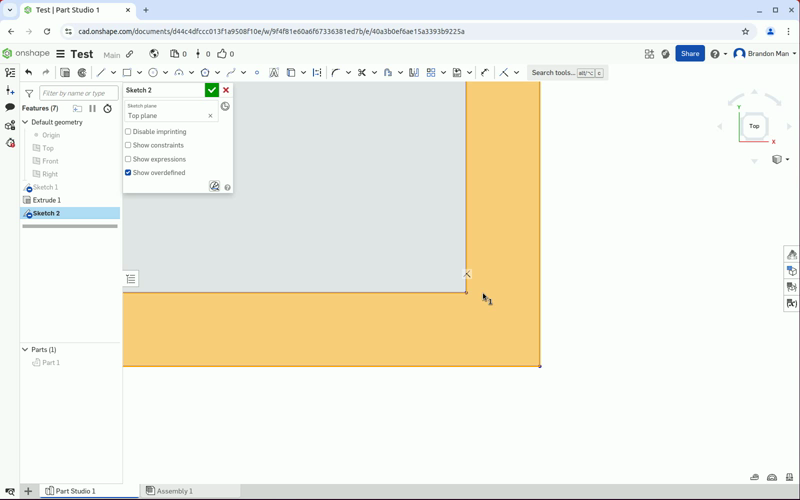
scroll(-6)
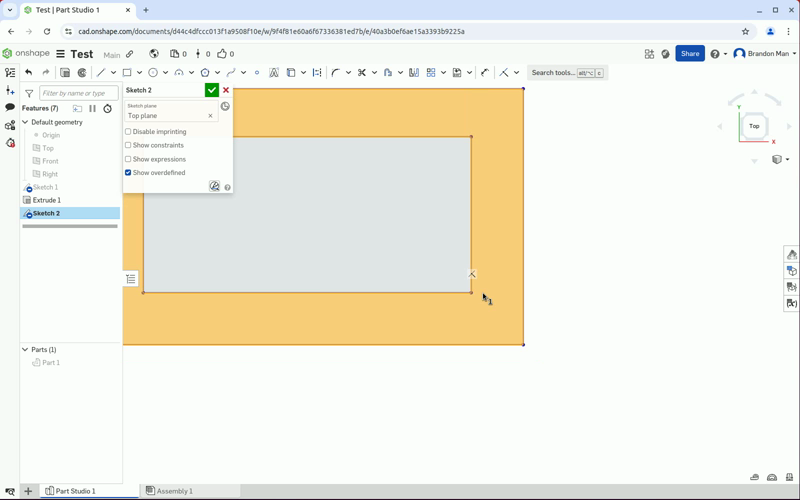
scroll(-6)
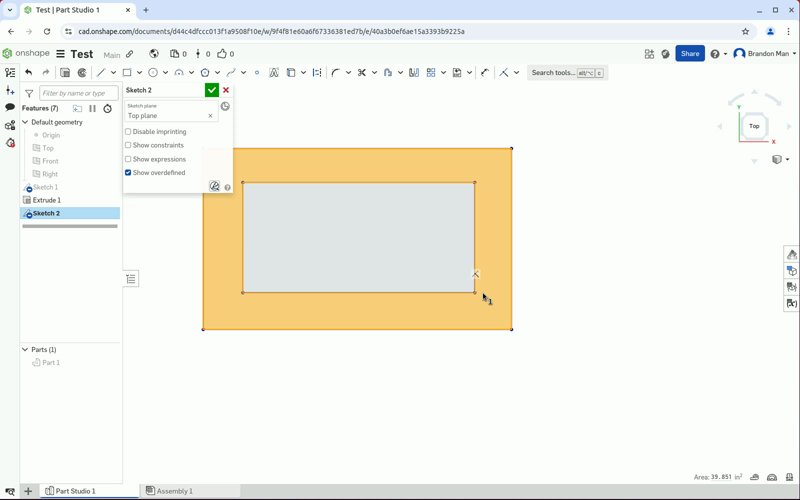
scroll(-6)
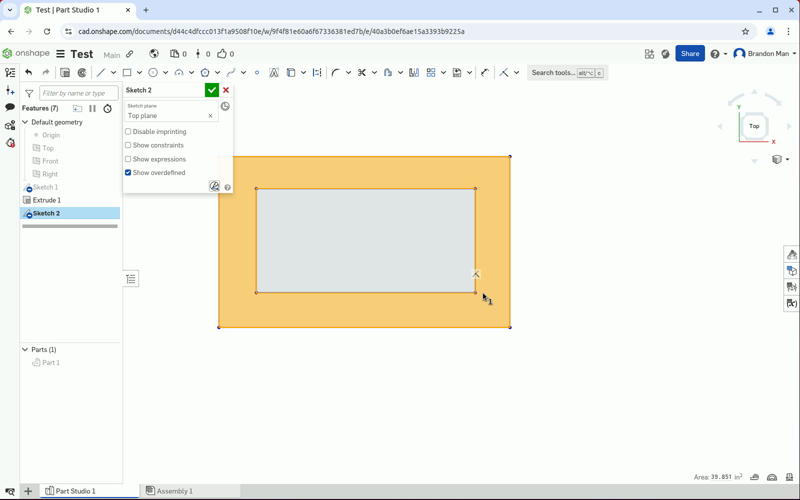
scroll(-6)
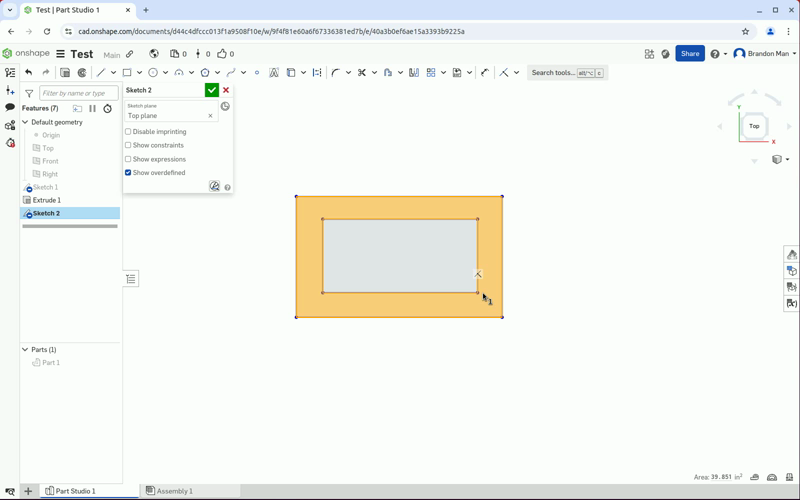
scroll(-6)
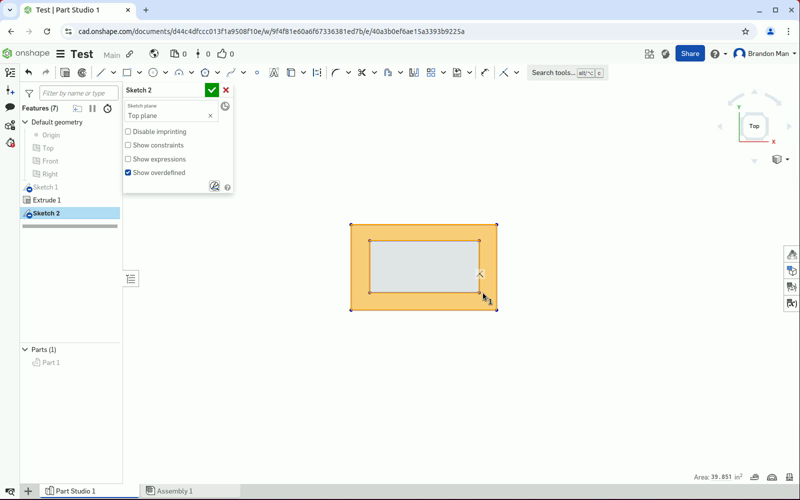
scroll(-6)
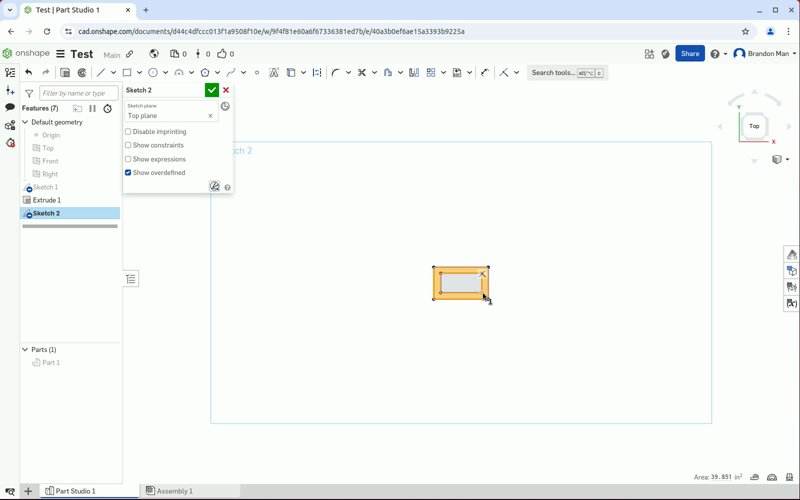
mouse_move(73, 352)
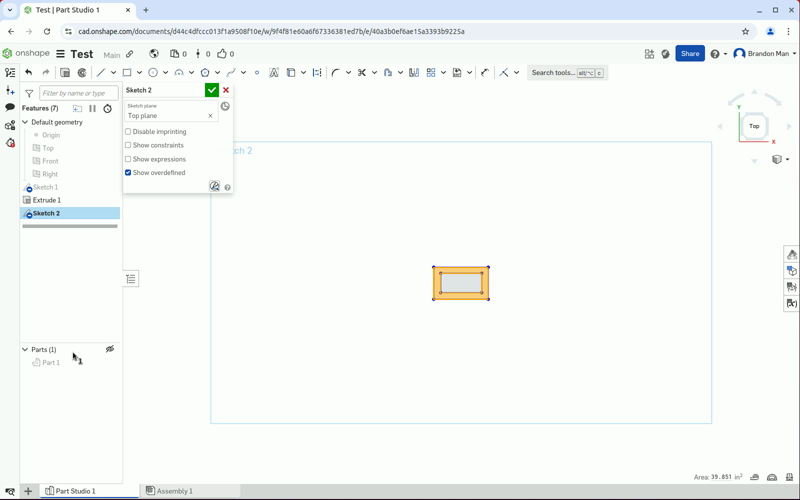
key(shift+y)
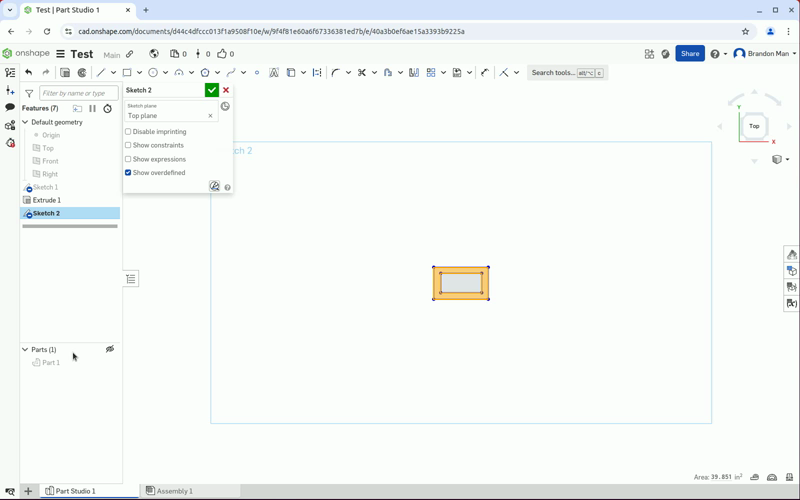
key(shift+e)
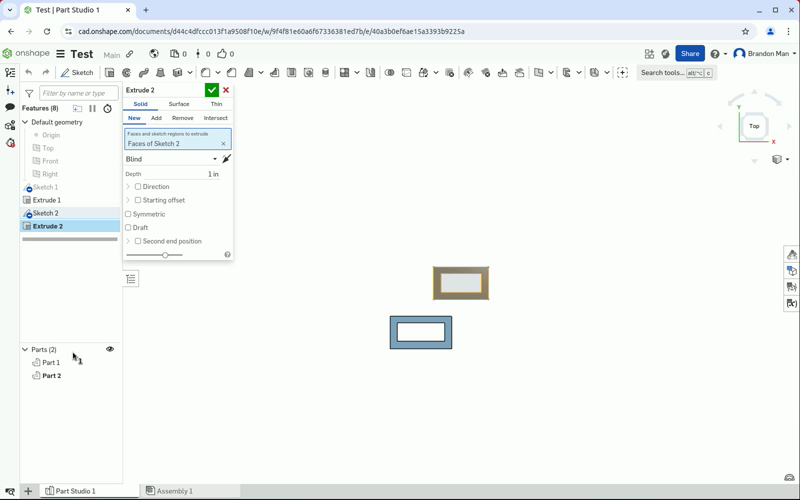
mouse_move(143, 106)
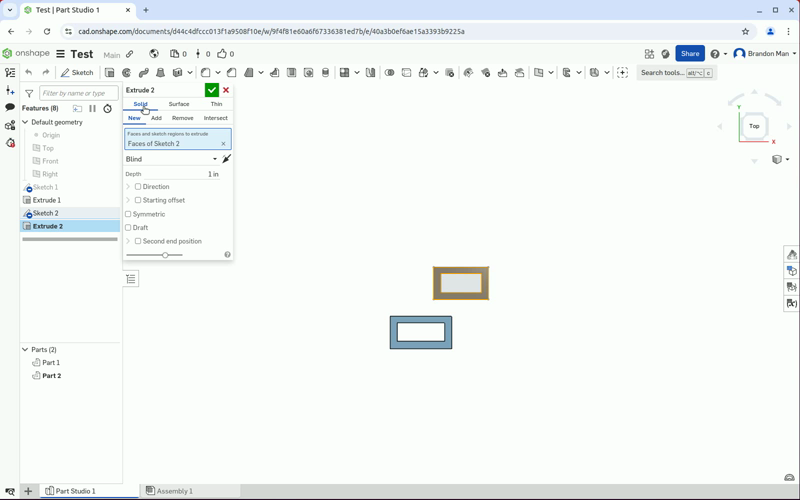
click(143, 106)
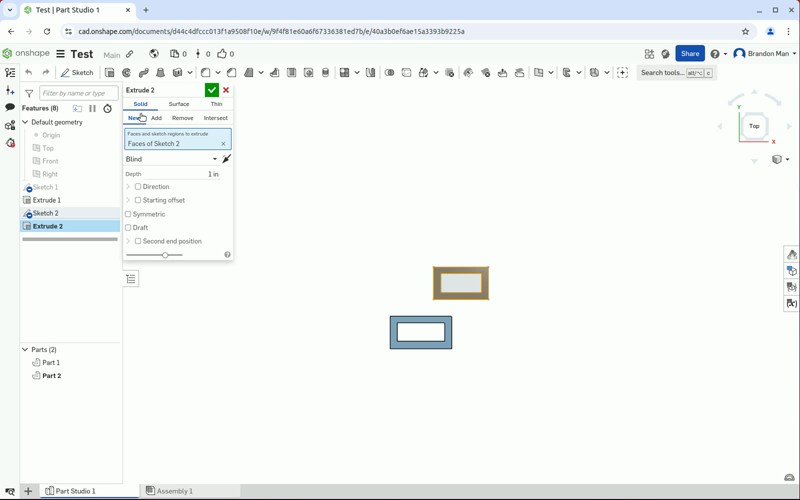
mouse_move(137, 120)
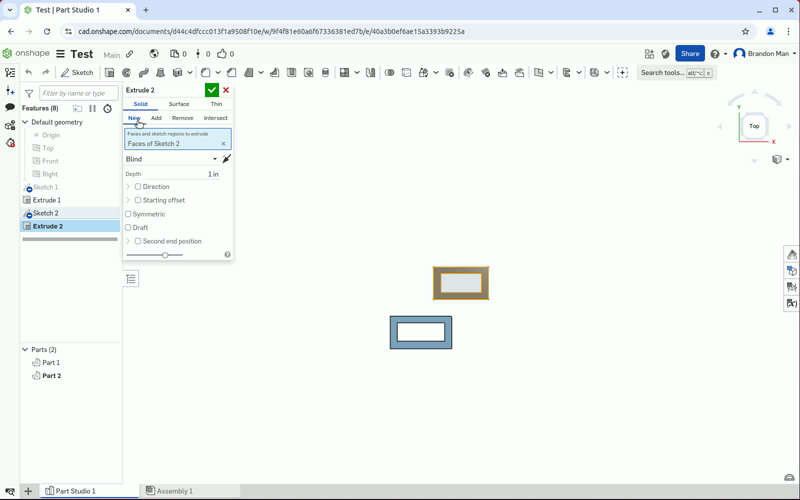
click(137, 120)
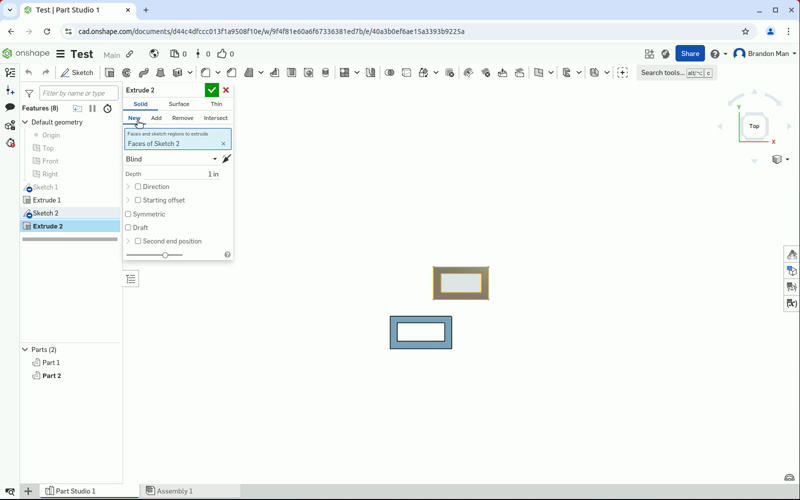
key(tab, 4)
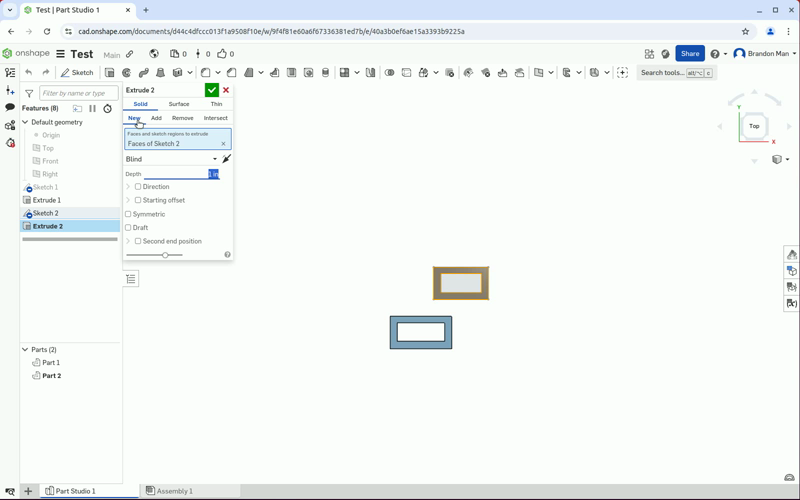
text(2.648)
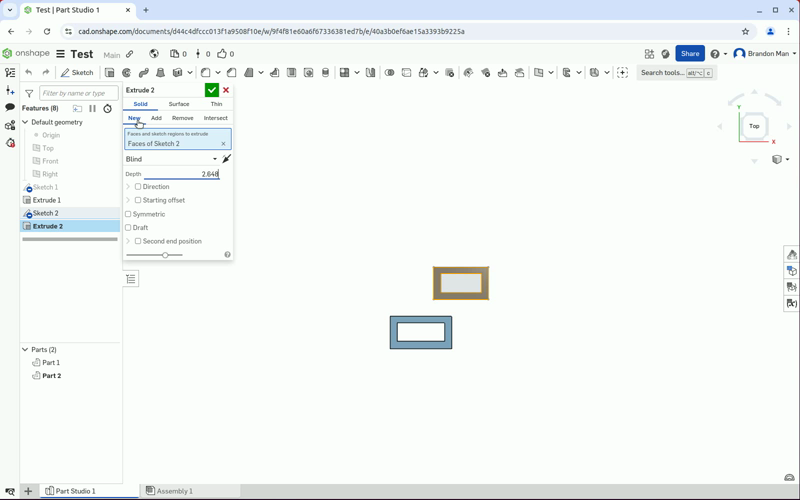
key(enter)
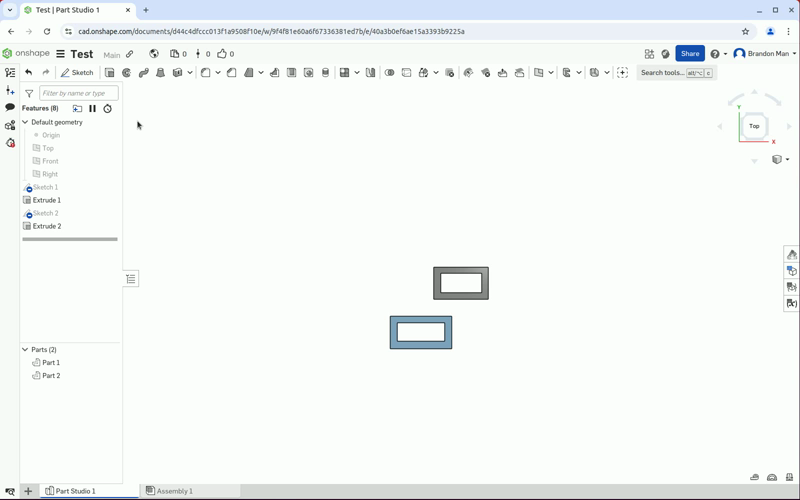
key(shift+h)
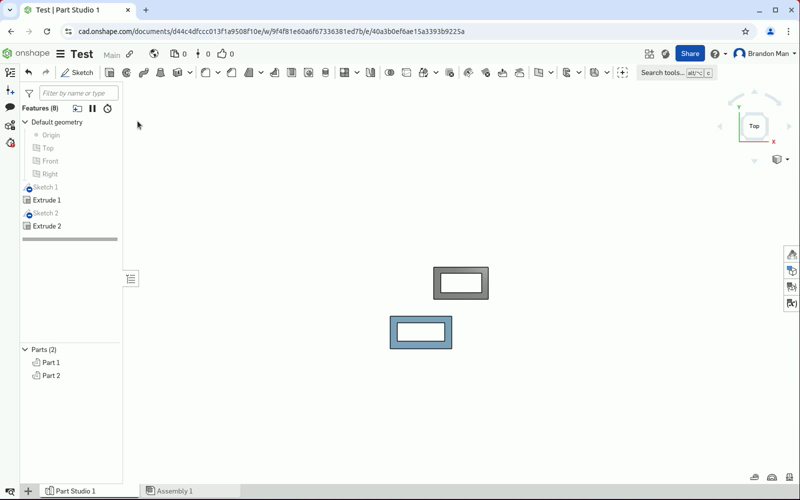
key(shift+h)
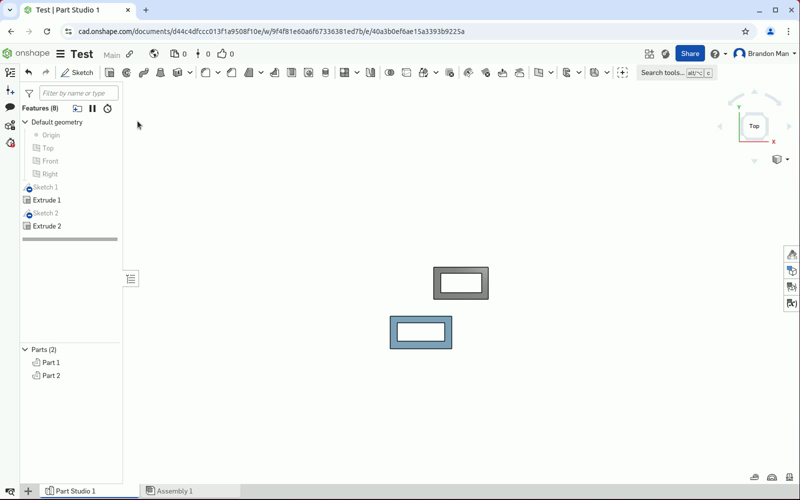
mouse_move(73, 189)
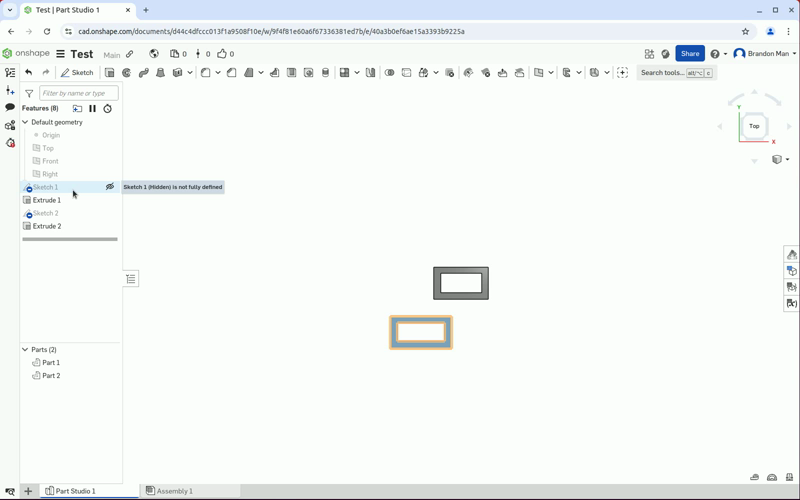
click(73, 189)
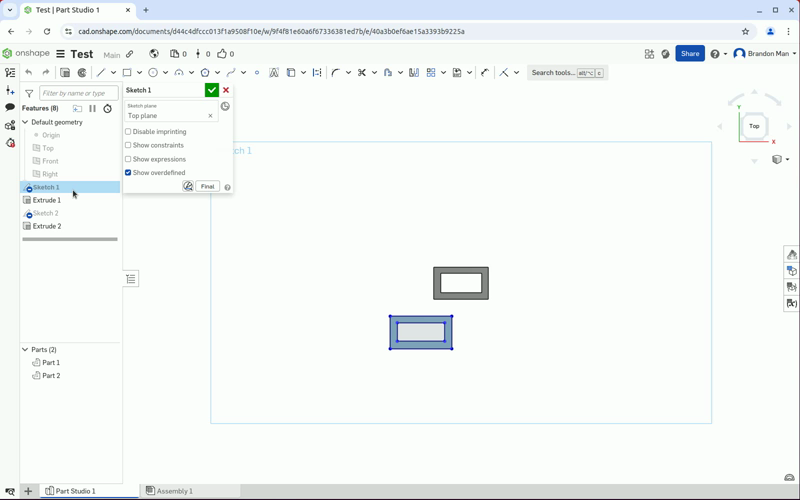
mouse_move(229, 92)
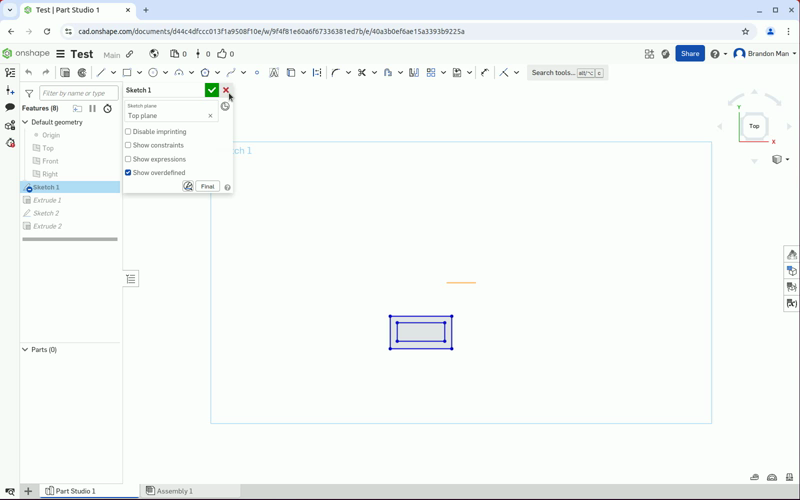
click(229, 92)
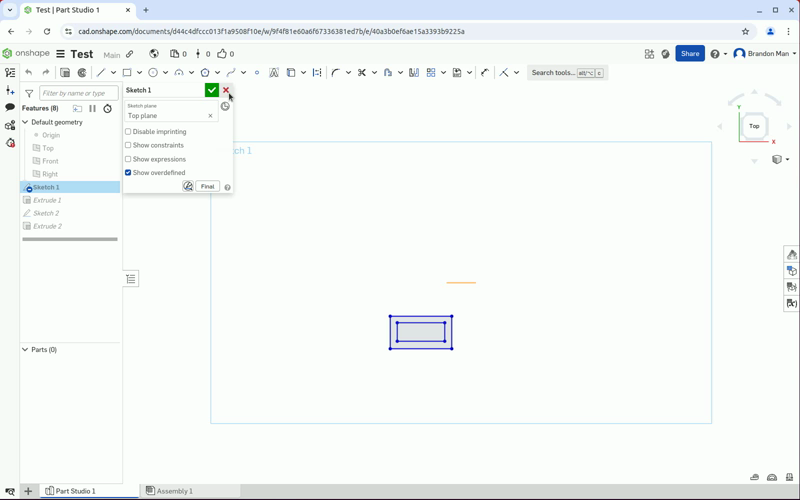
key(shift+s)
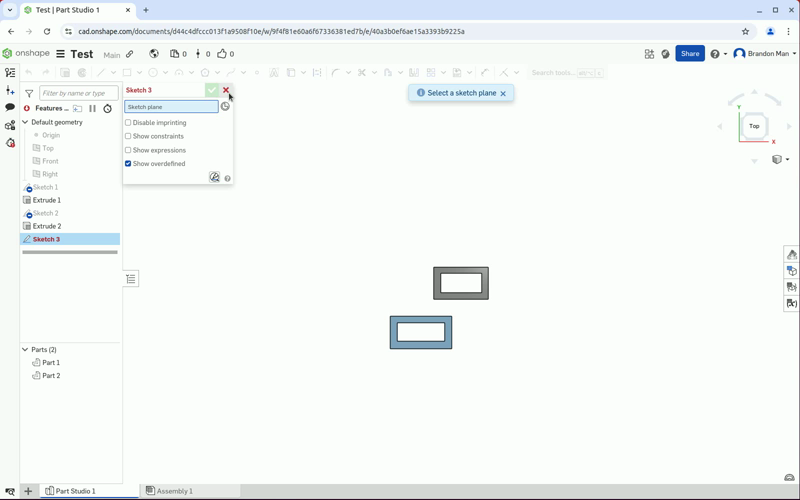
mouse_move(73, 150)
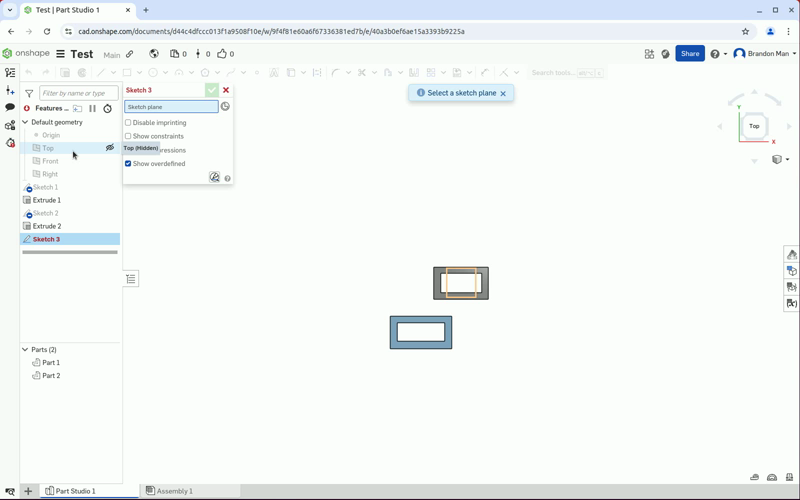
click(73, 150)
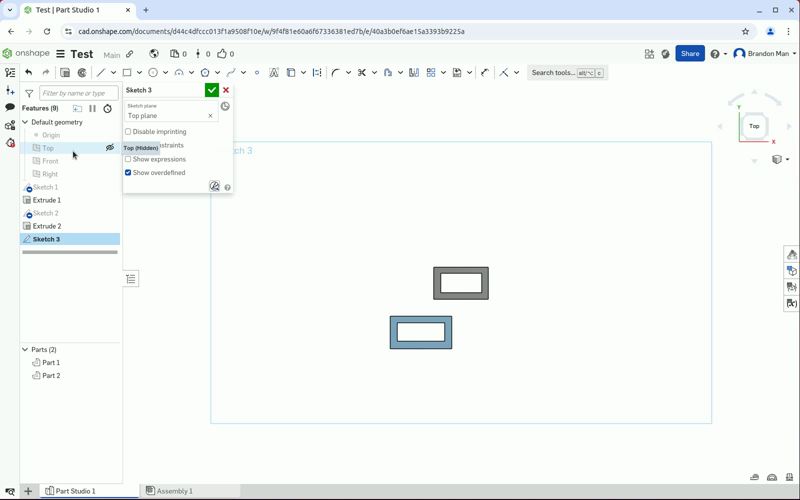
mouse_move(73, 352)
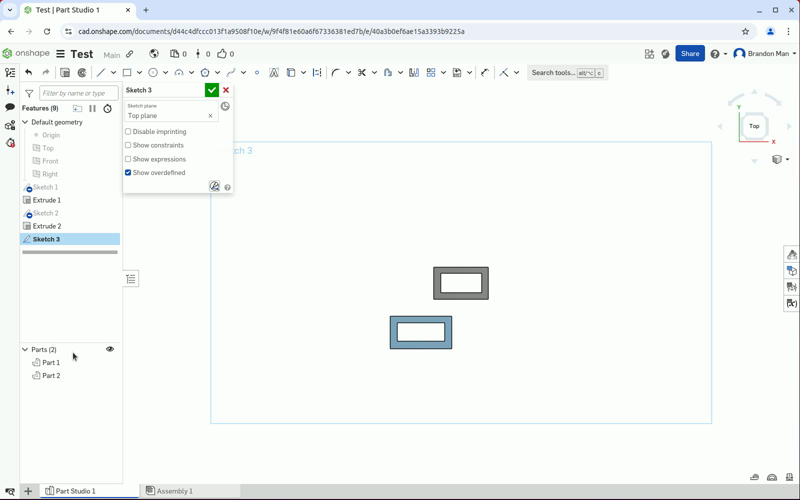
key(y)
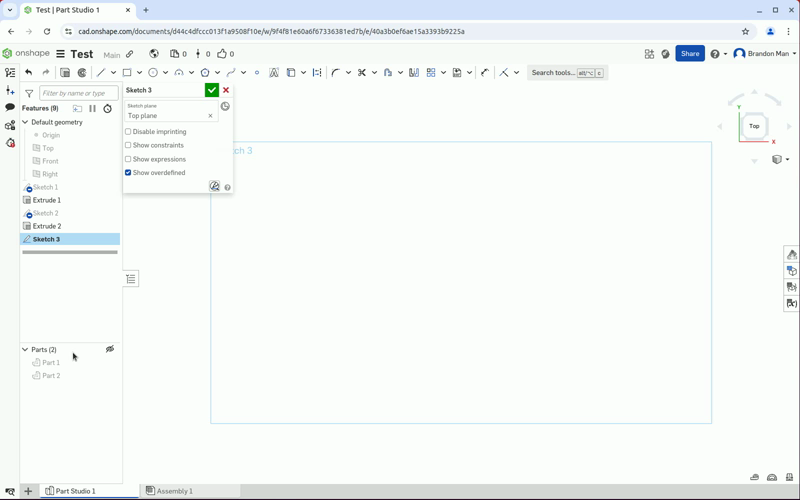
key(l)
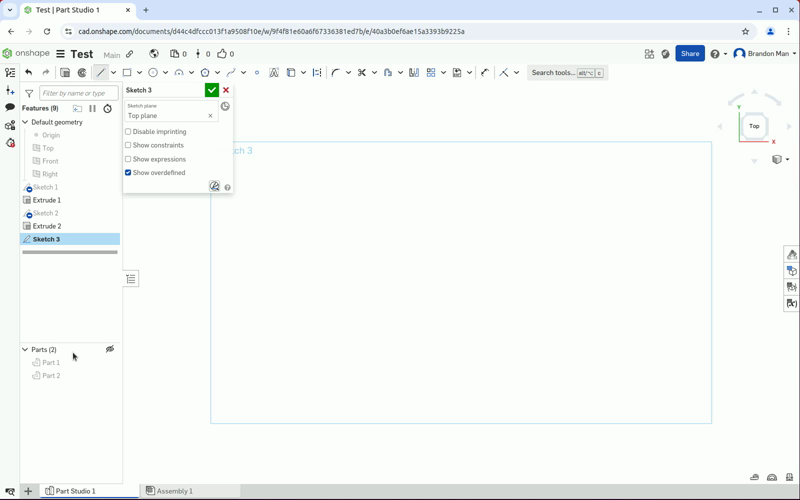
key_down(shift)
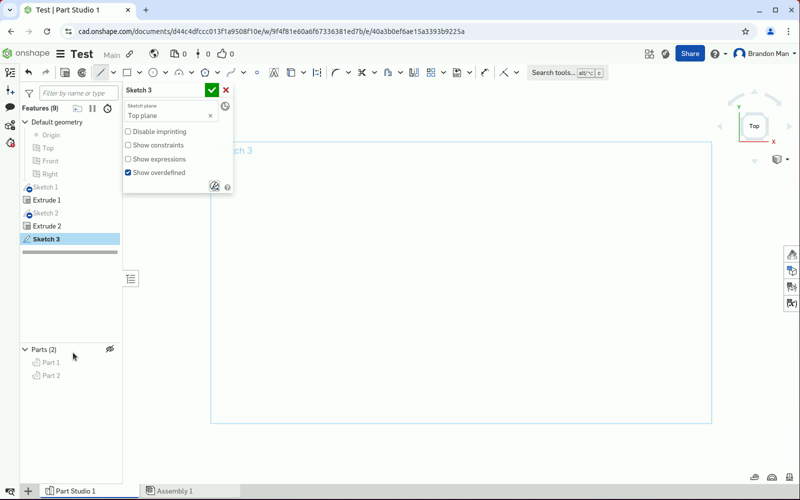
mouse_move(515, 346)
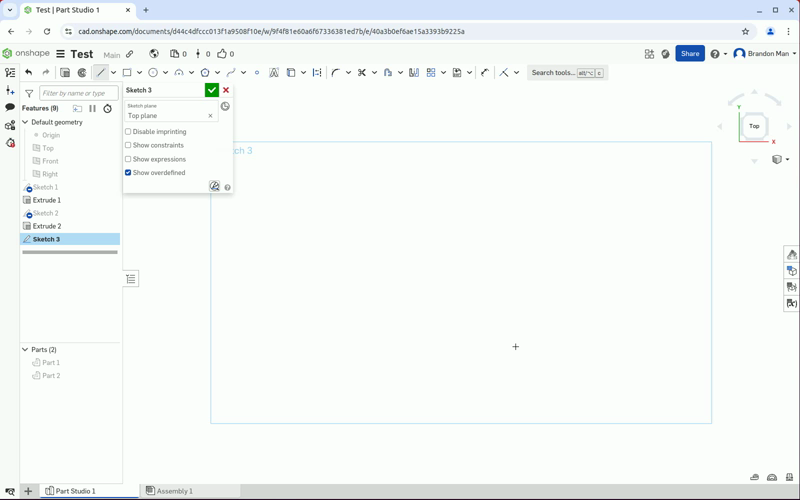
click(515, 346)
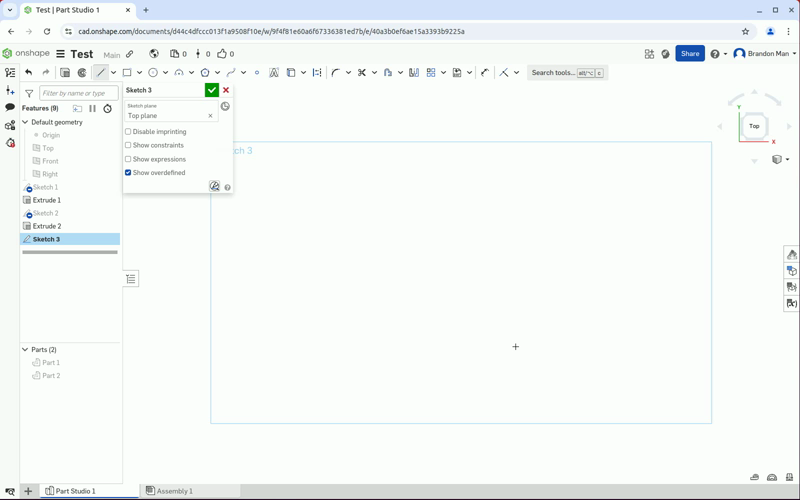
key_up(shift)
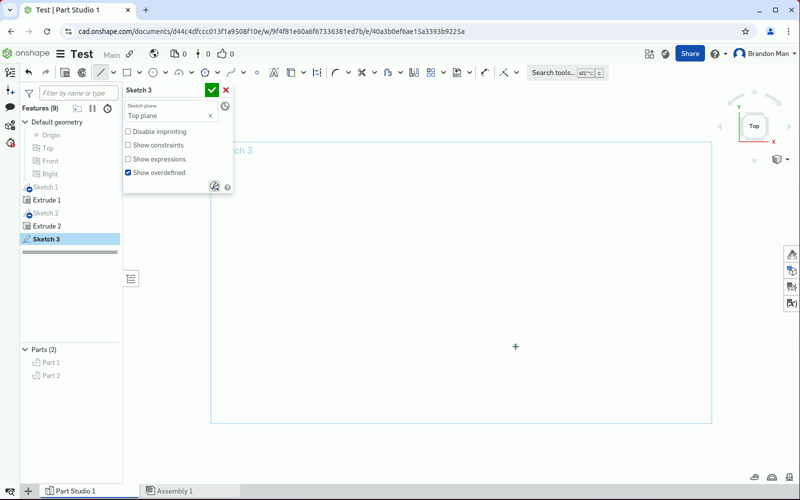
key_down(shift)
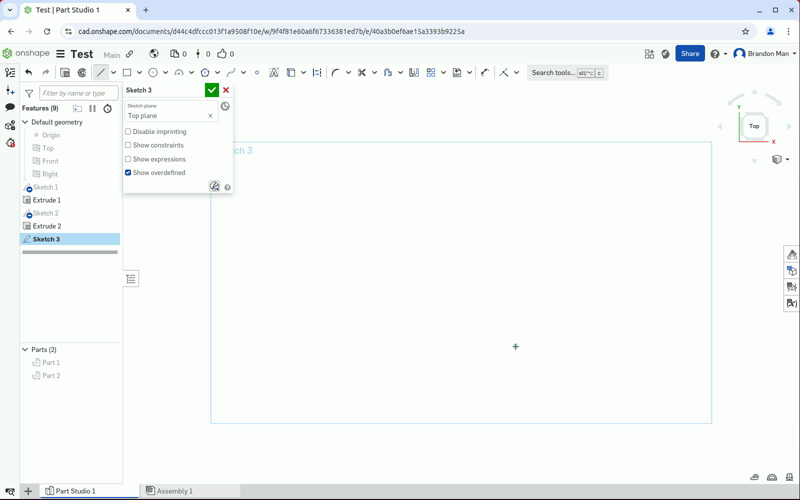
mouse_move(545, 346)
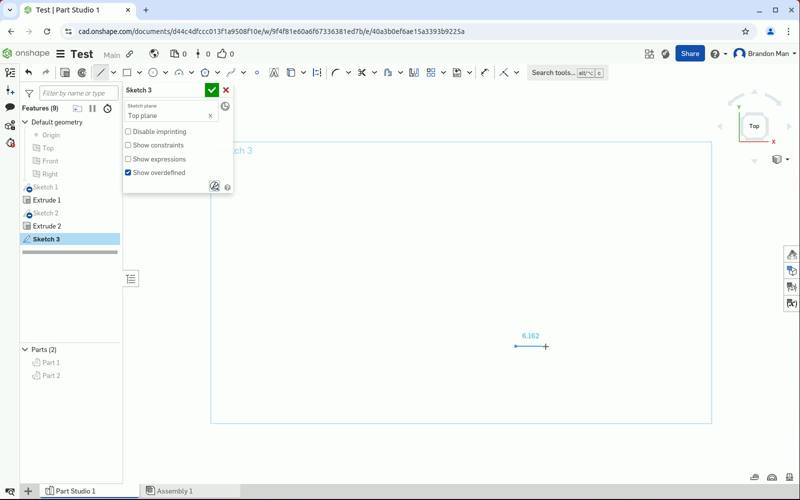
mouse_move(573, 346)
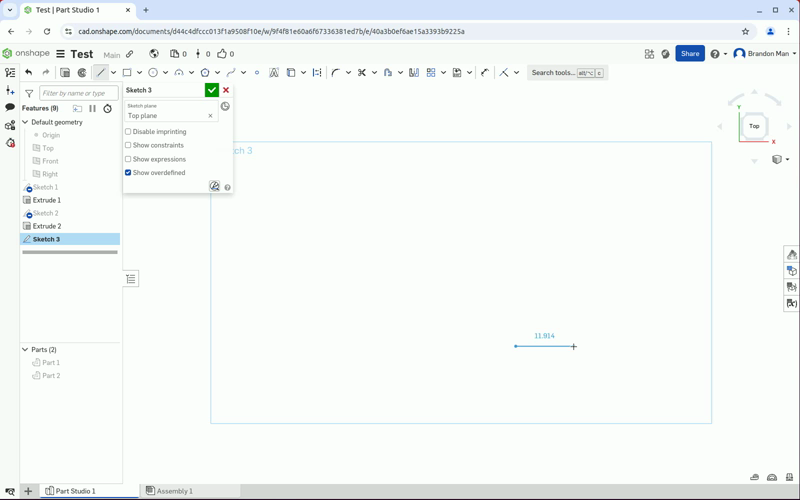
click(573, 346)
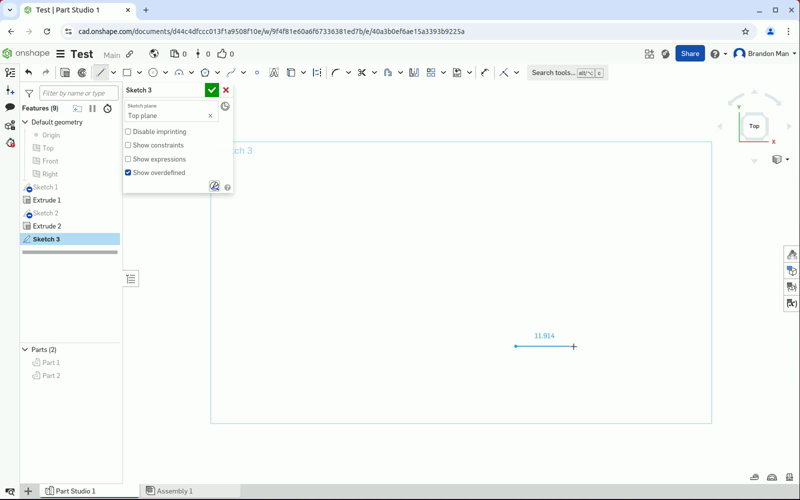
key_up(shift)
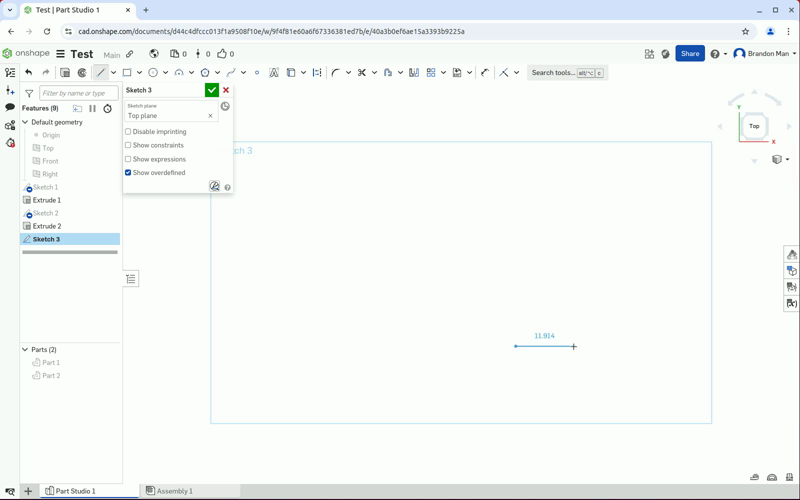
key_down(shift)
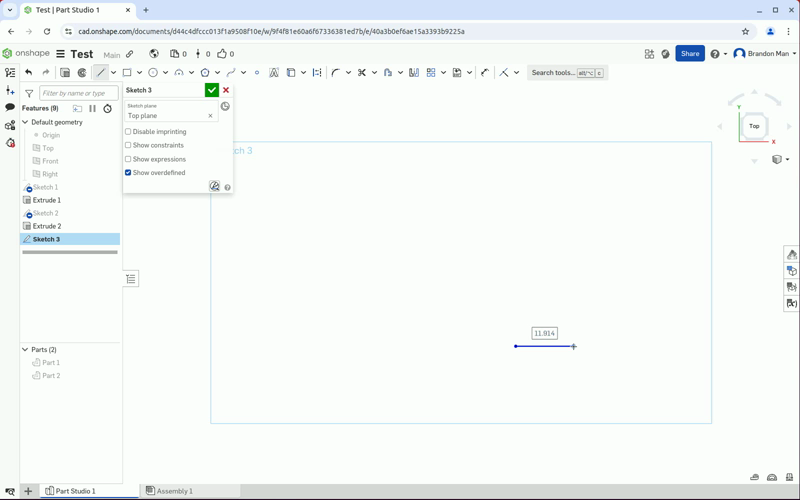
mouse_move(589, 346)
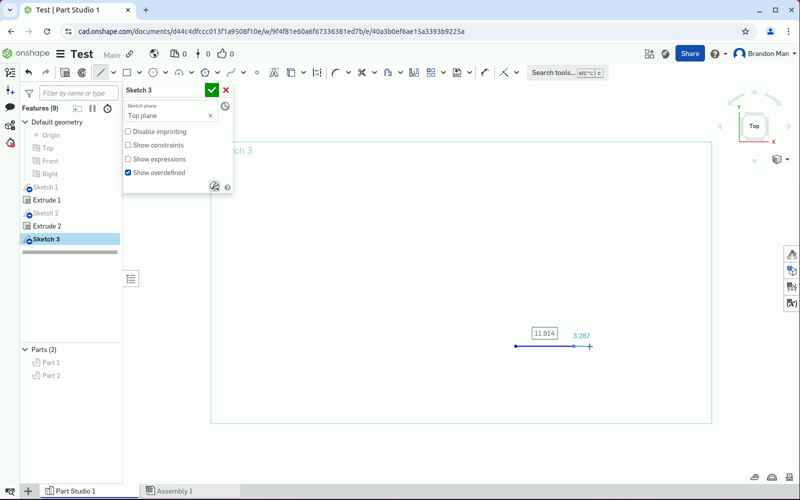
mouse_move(573, 313)
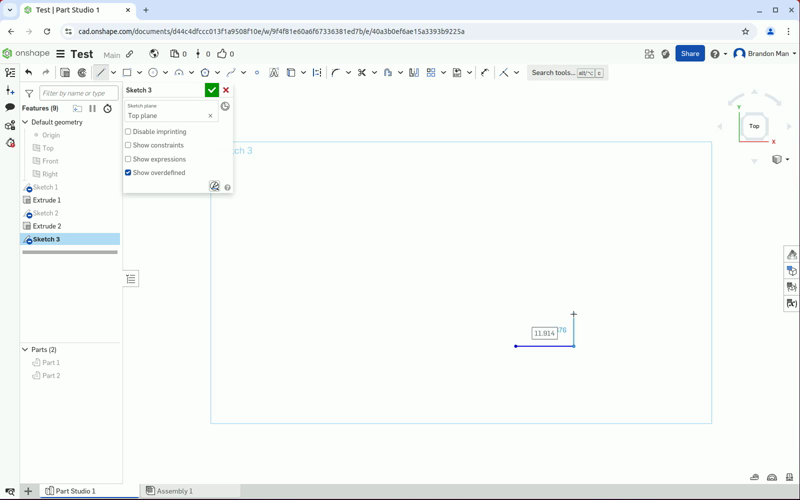
click(573, 313)
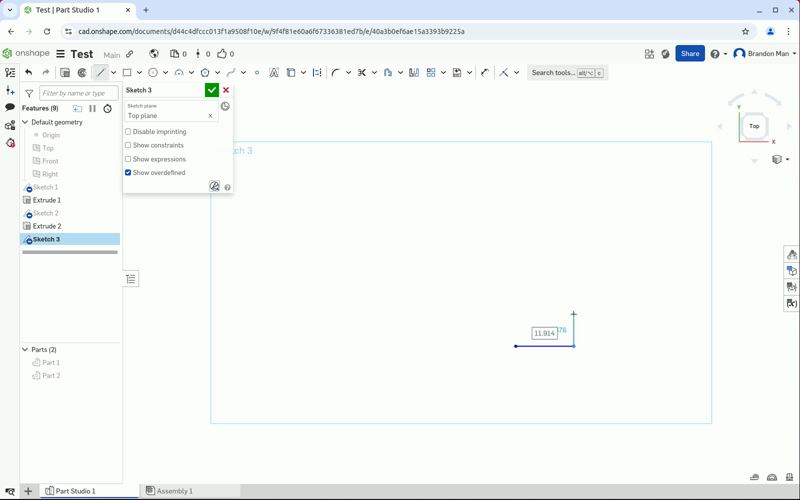
key_up(shift)
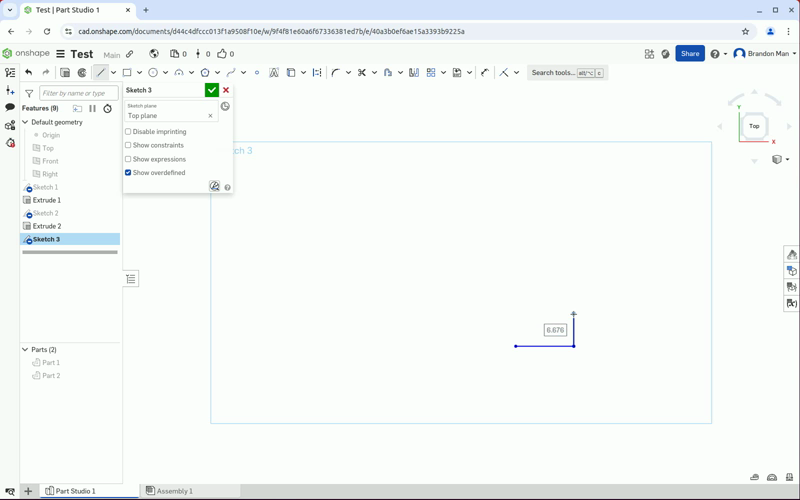
key_down(shift)
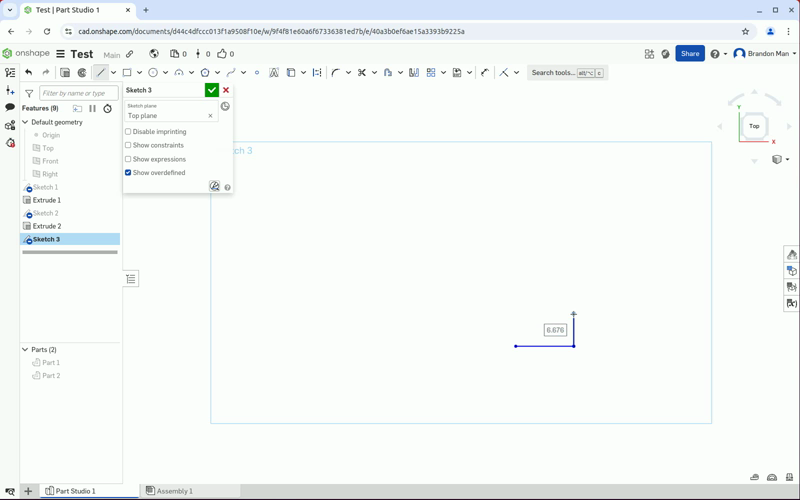
mouse_move(589, 313)
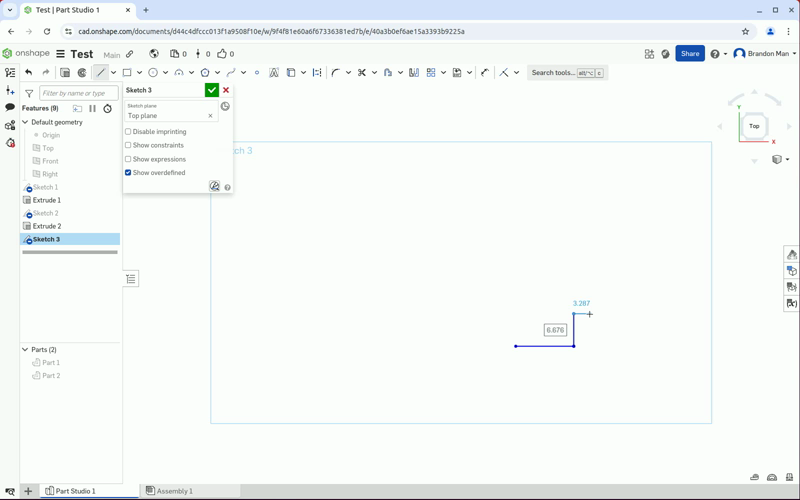
mouse_move(515, 313)
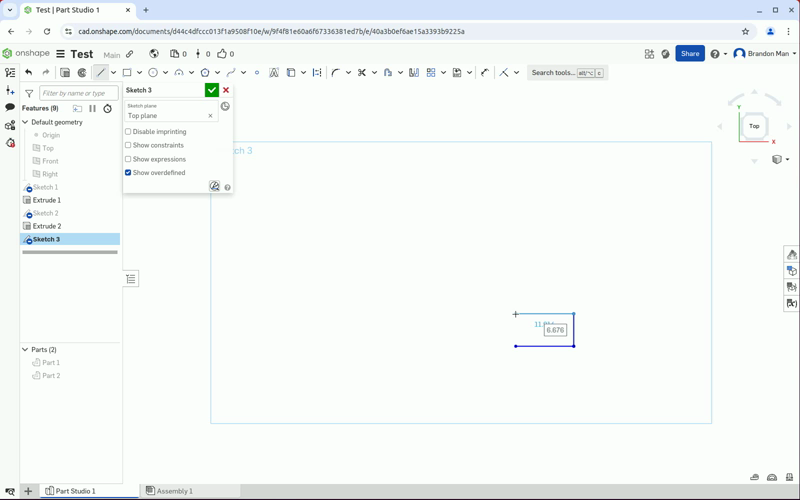
click(515, 313)
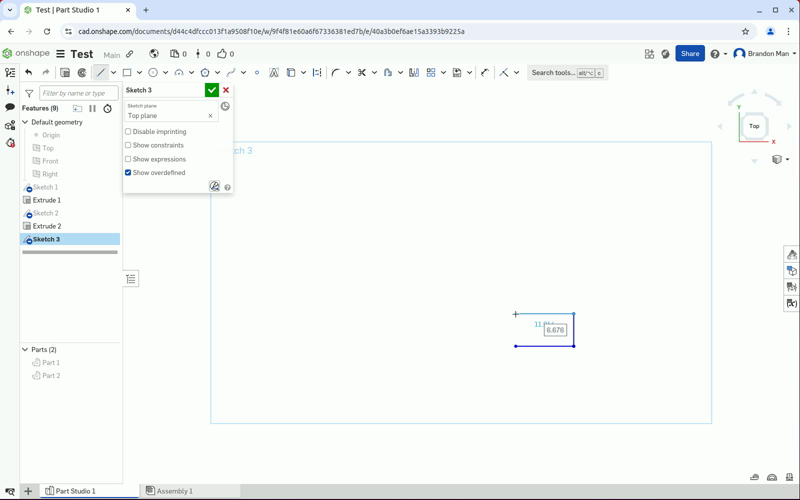
key_up(shift)
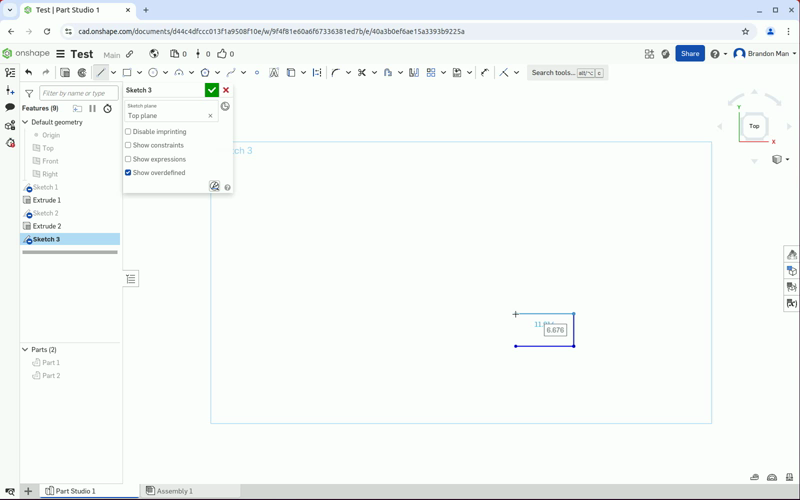
mouse_move(545, 313)
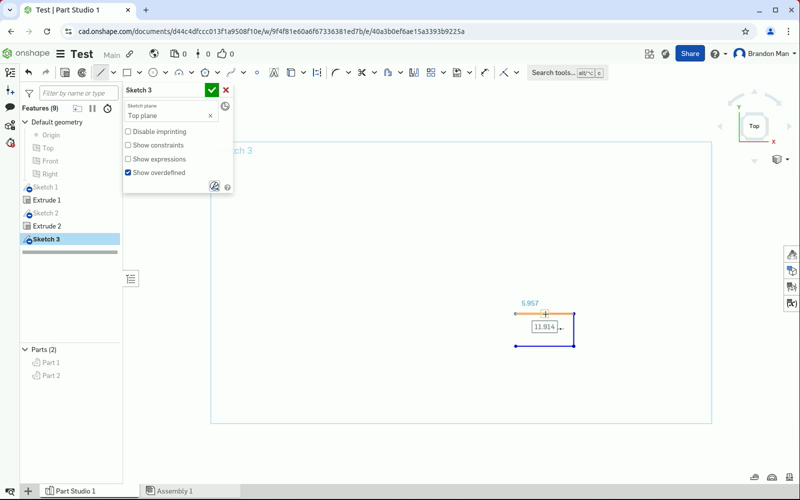
key_down(shift)
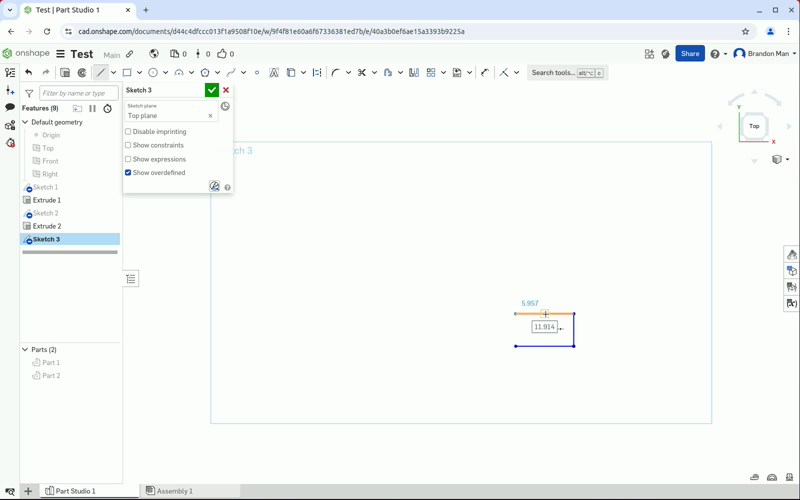
mouse_move(515, 346)
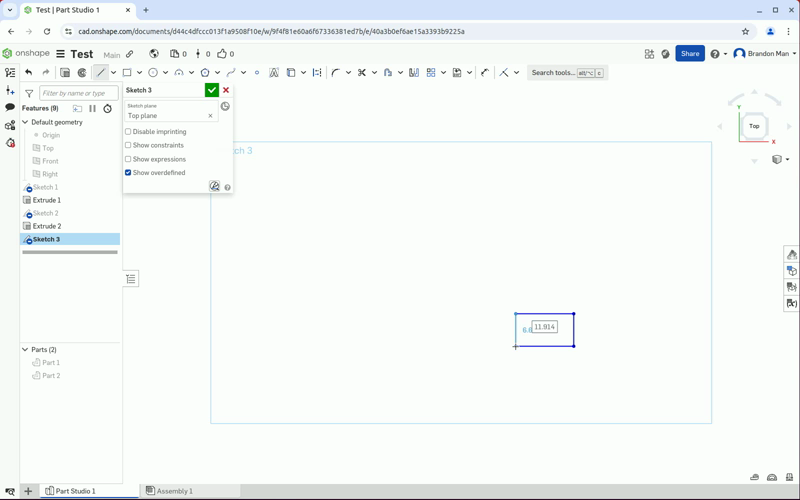
key_up(shift)
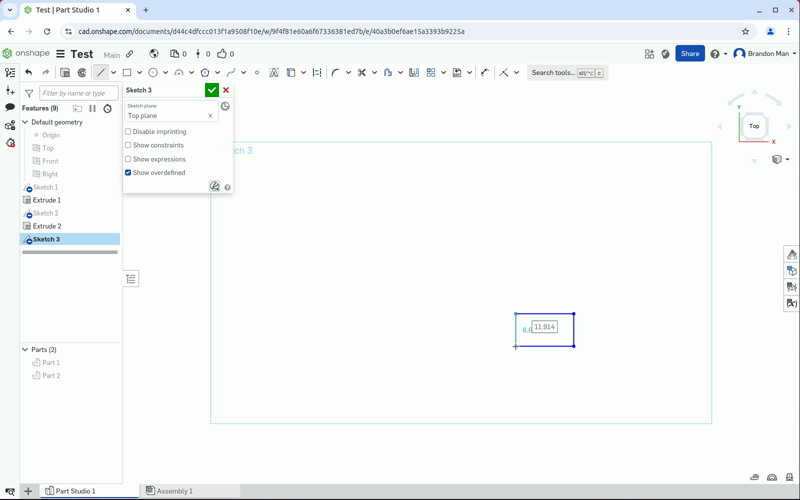
click(515, 346)
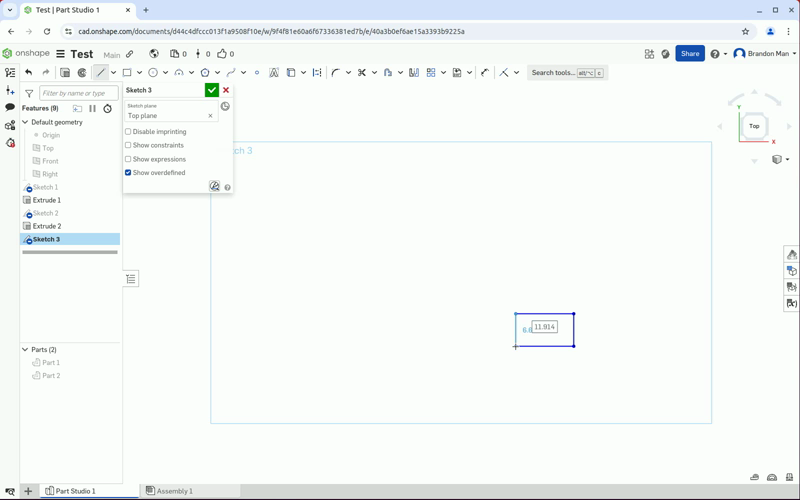
key(esc)
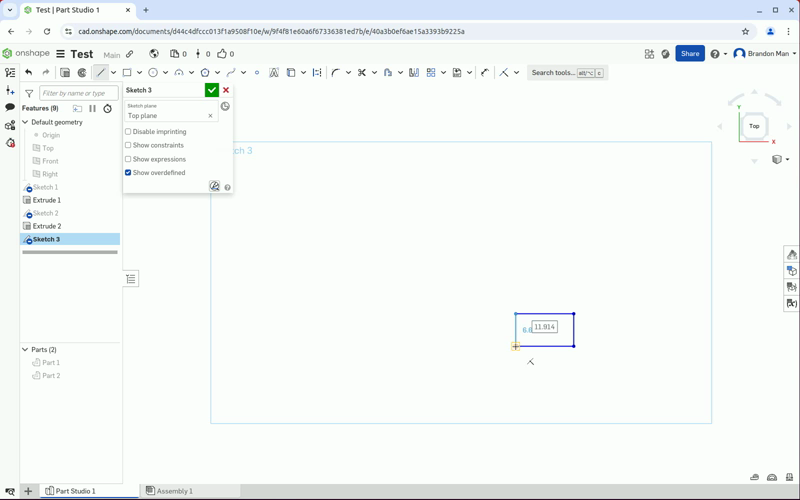
key(l)
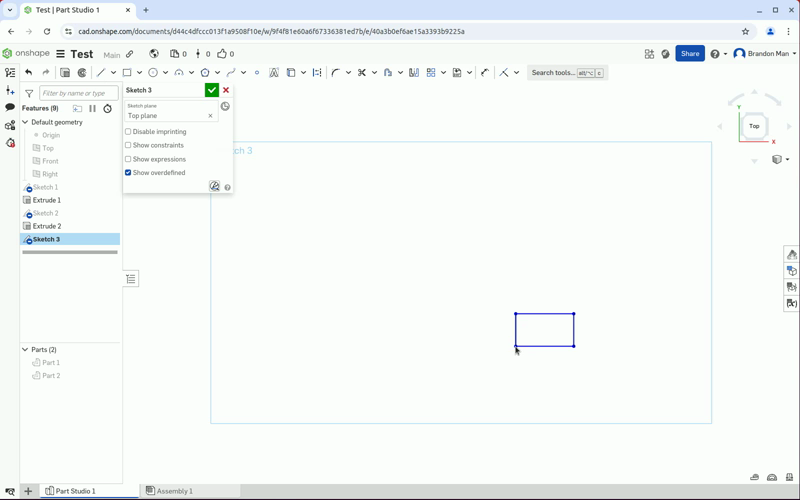
key_down(shift)
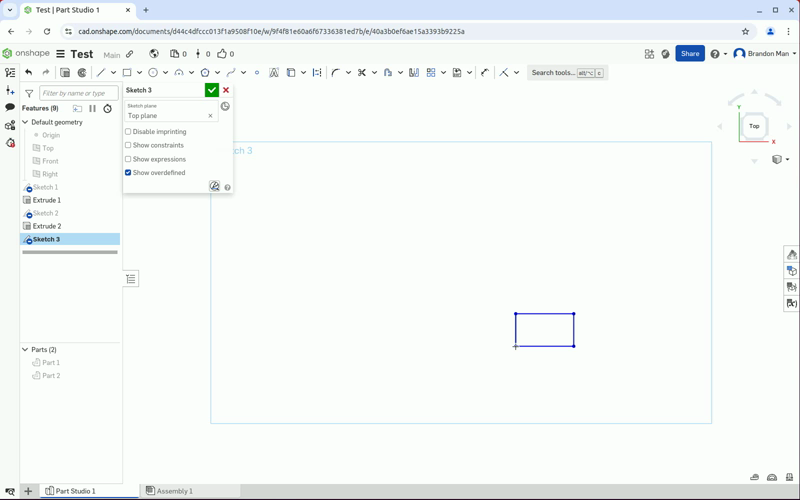
mouse_move(522, 339)
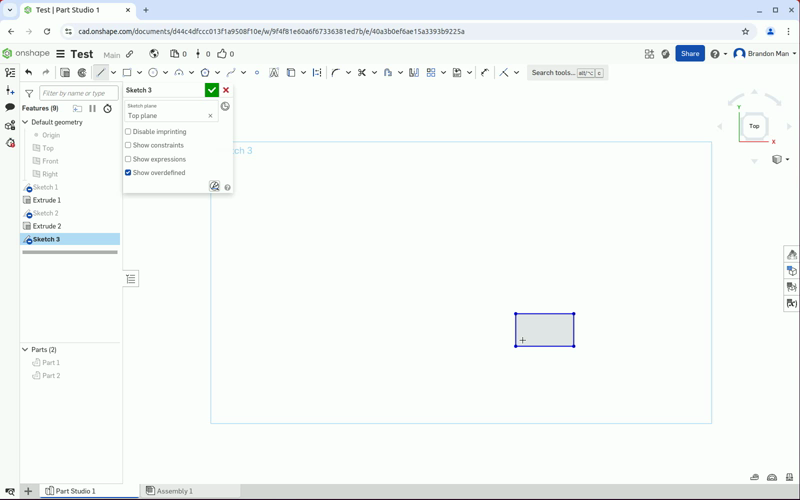
click(522, 339)
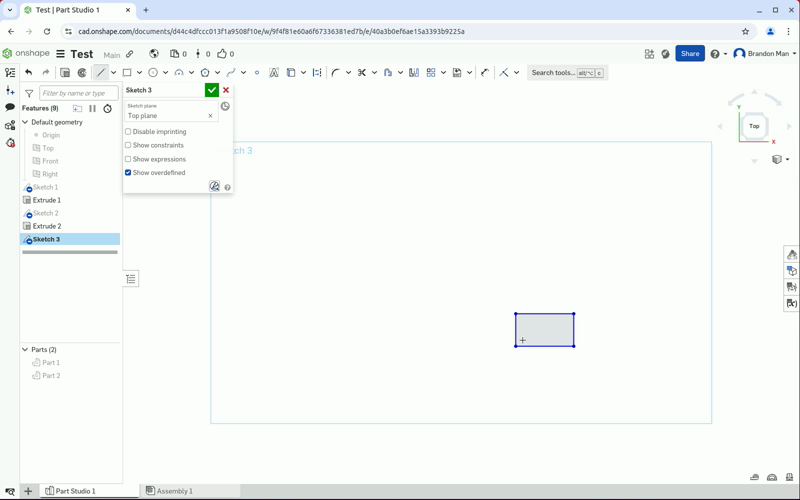
key_up(shift)
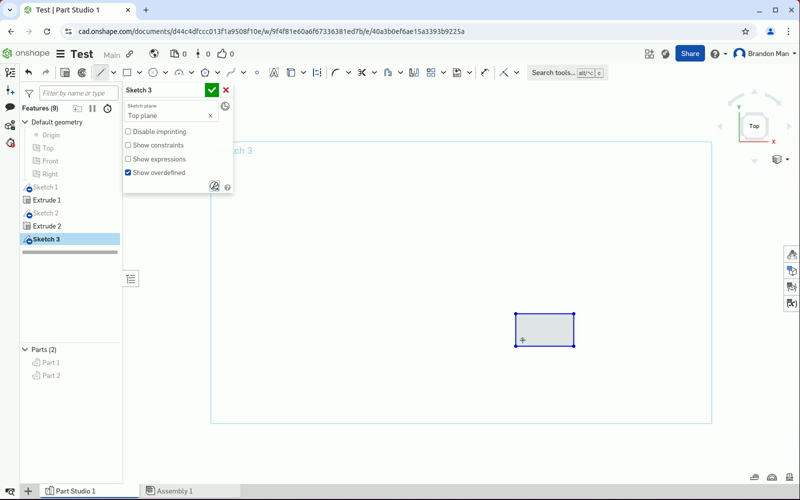
key_down(shift)
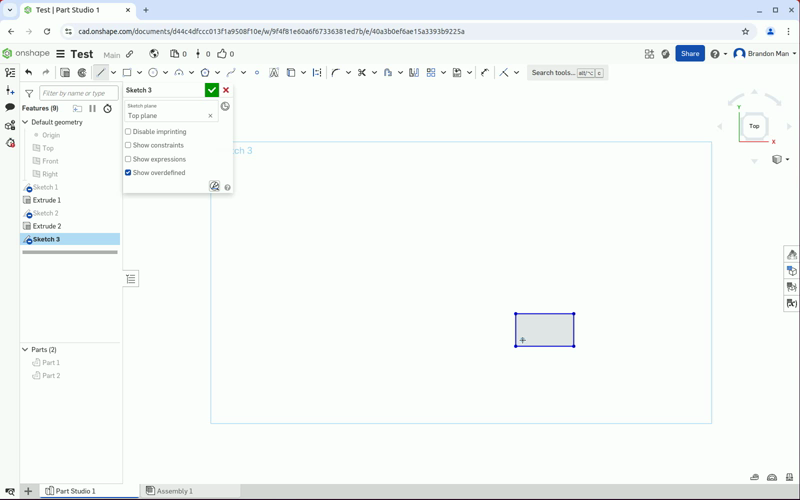
mouse_move(552, 339)
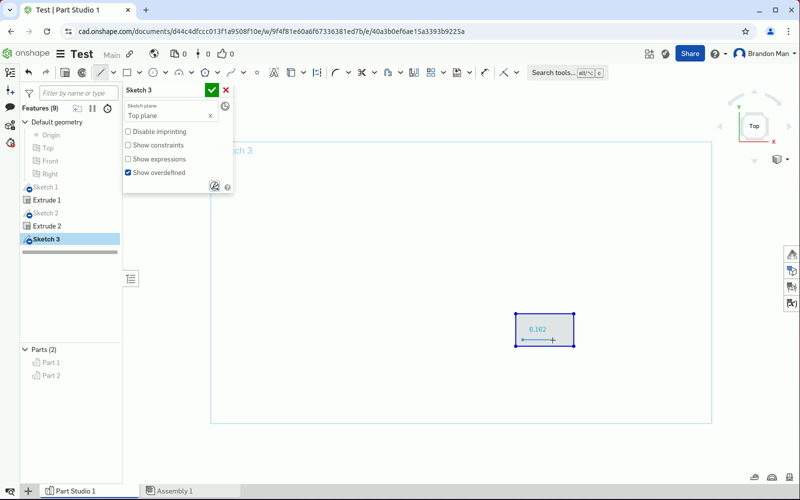
mouse_move(567, 339)
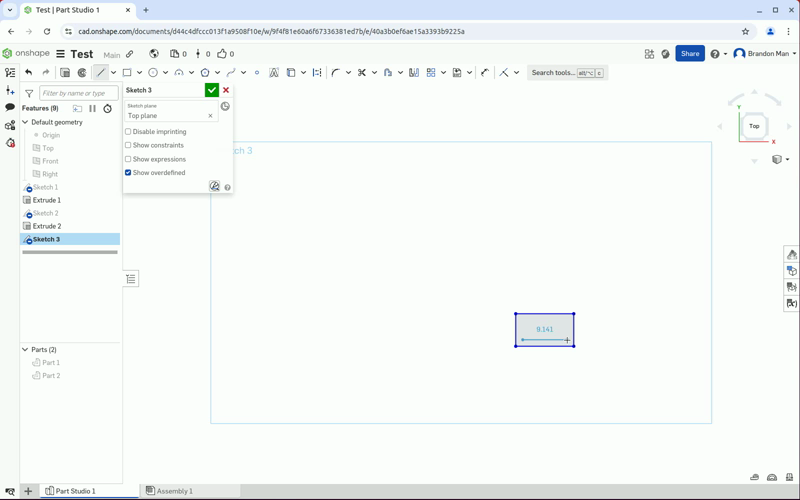
click(567, 339)
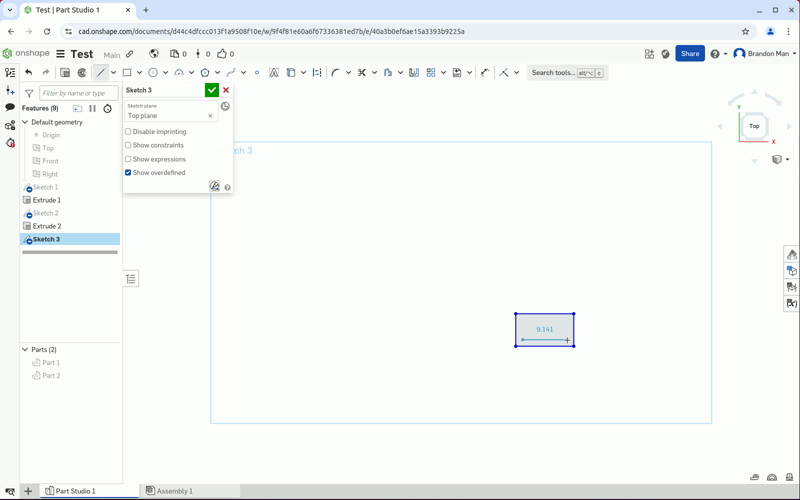
key_up(shift)
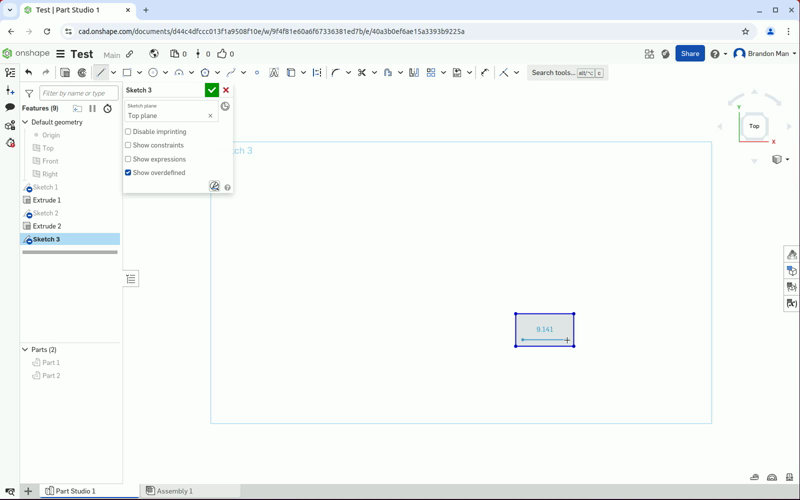
key_down(shift)
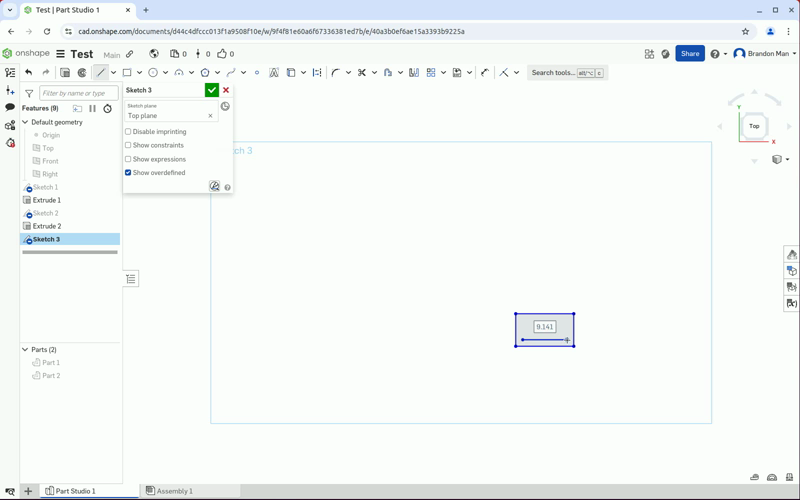
mouse_move(589, 339)
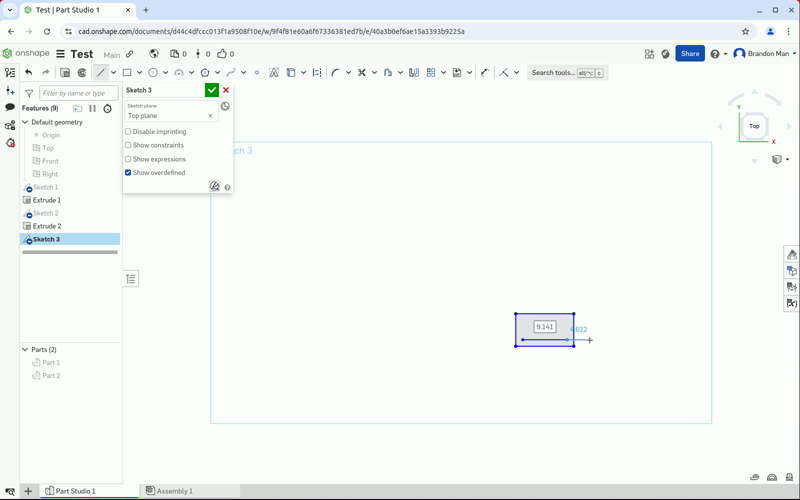
mouse_move(567, 320)
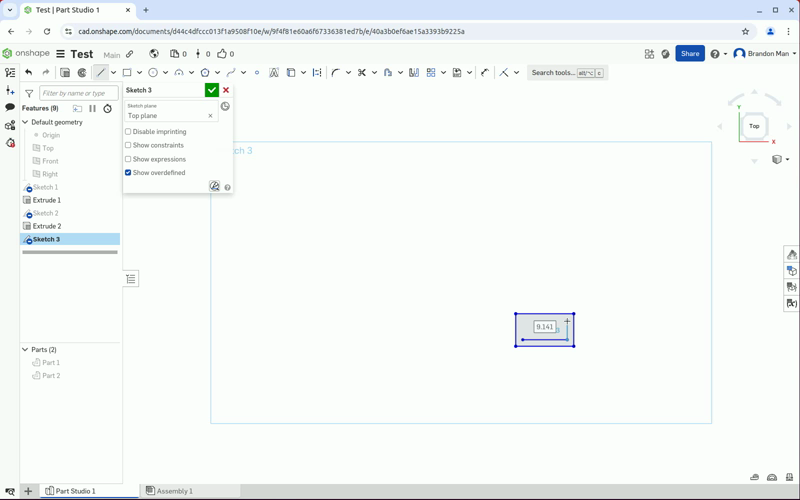
click(567, 320)
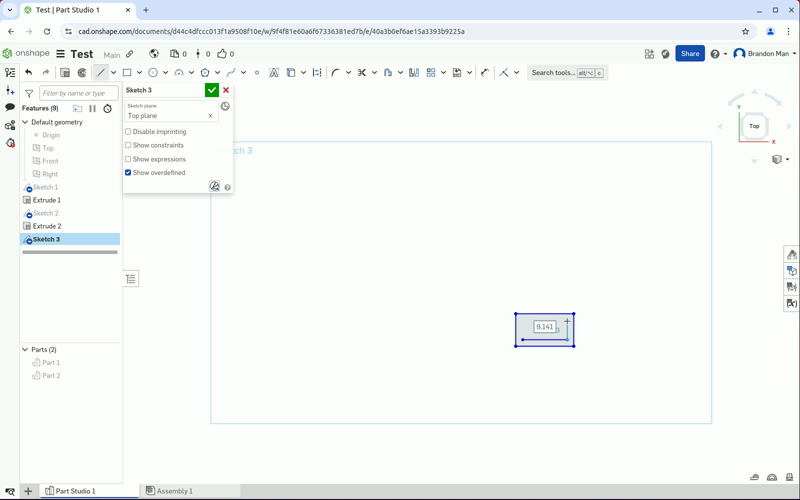
key_up(shift)
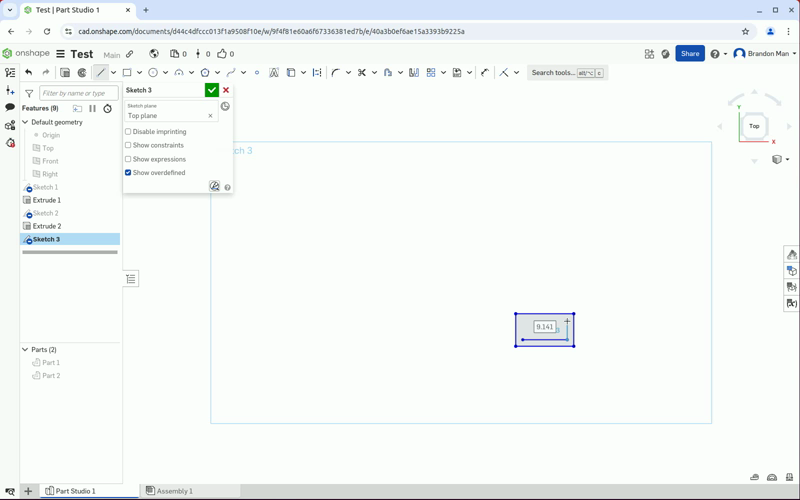
key_down(shift)
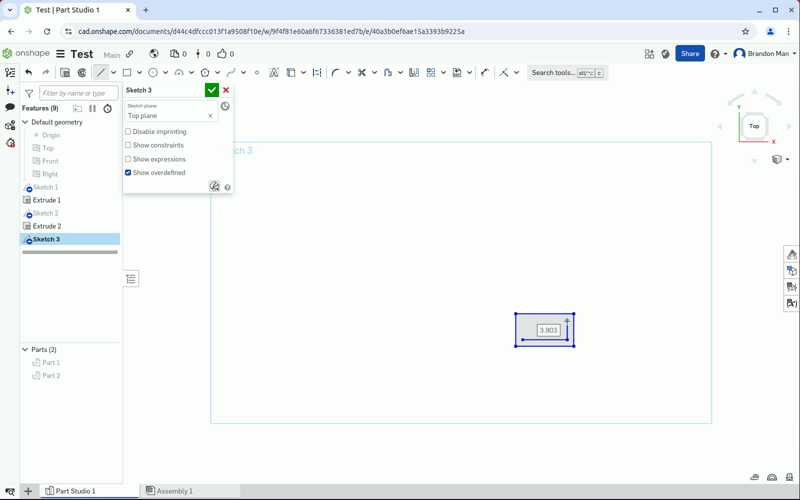
mouse_move(589, 320)
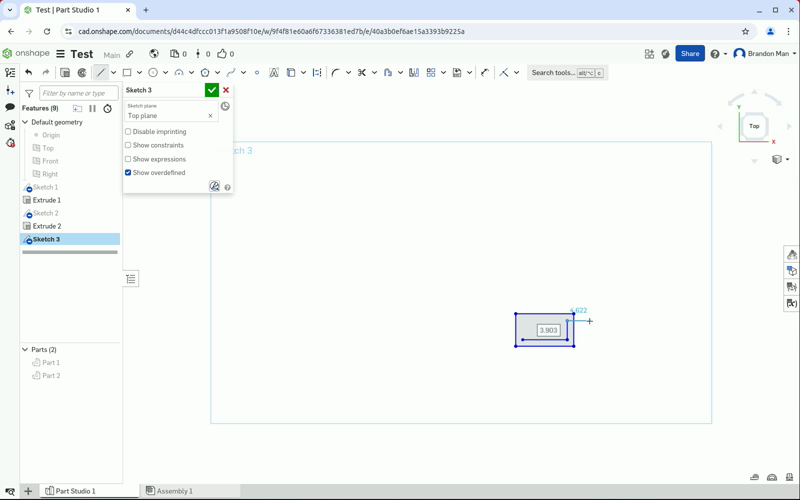
mouse_move(522, 320)
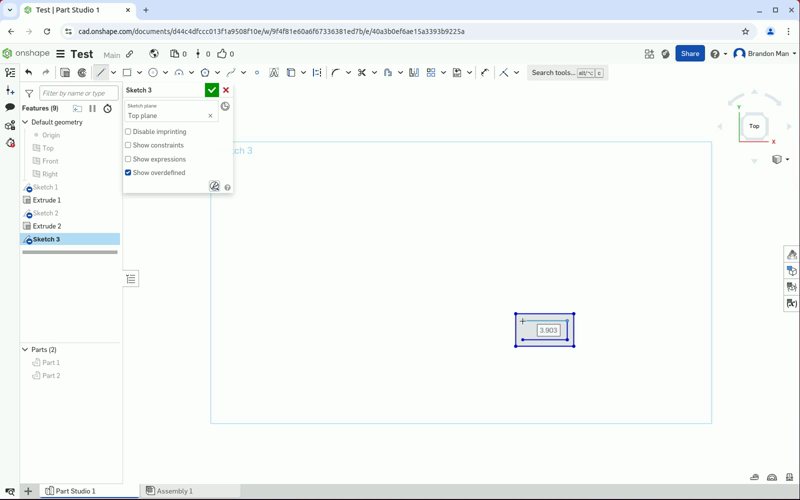
click(522, 320)
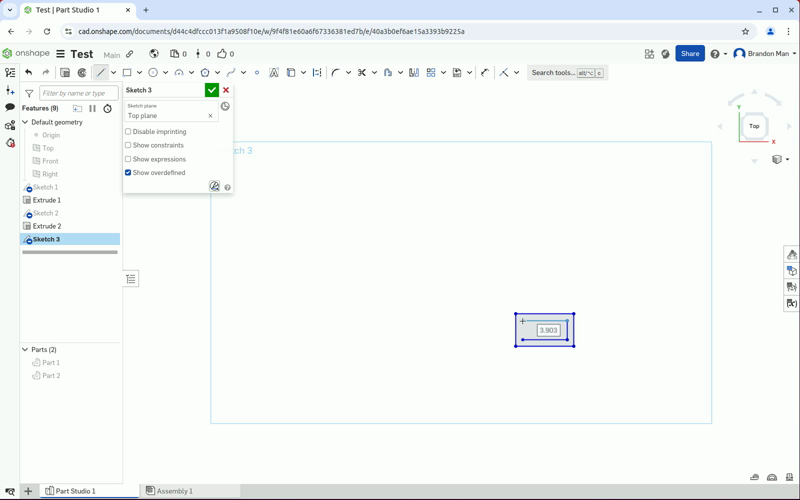
key_up(shift)
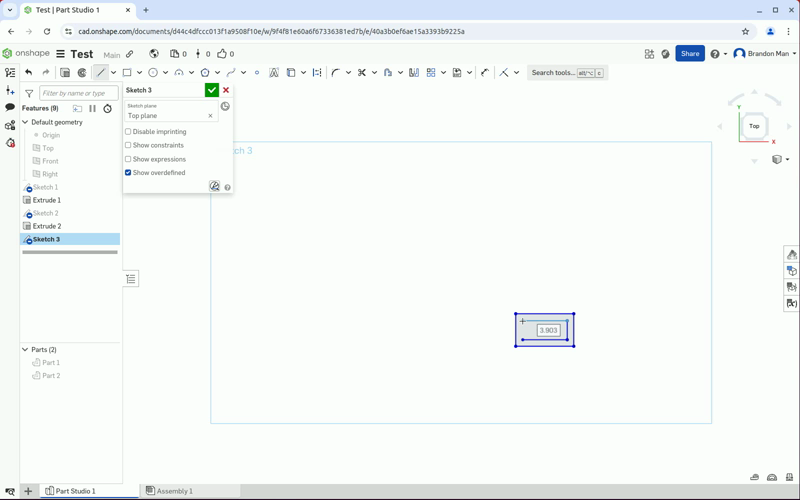
mouse_move(552, 320)
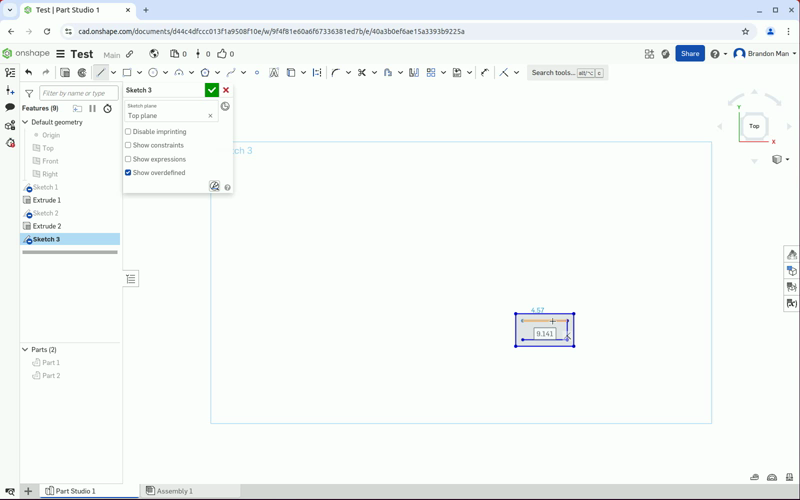
key_down(shift)
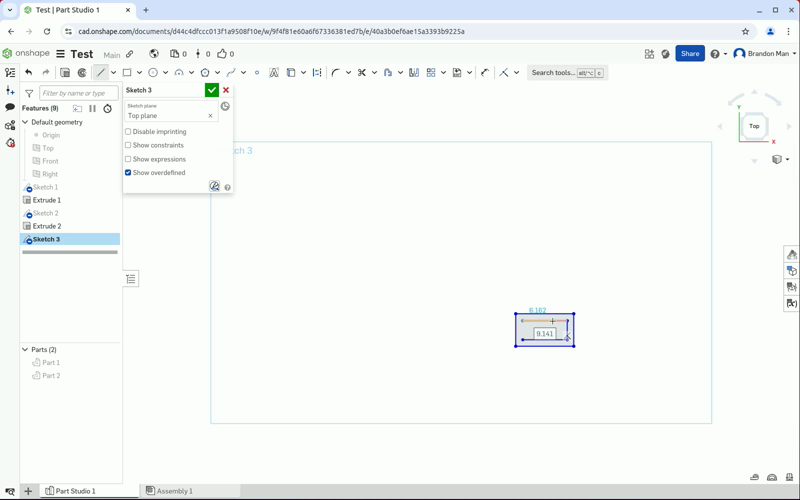
mouse_move(522, 339)
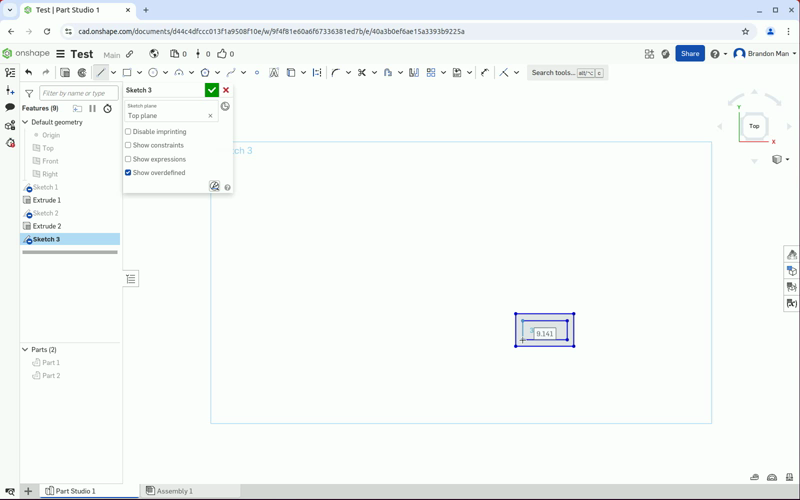
key_up(shift)
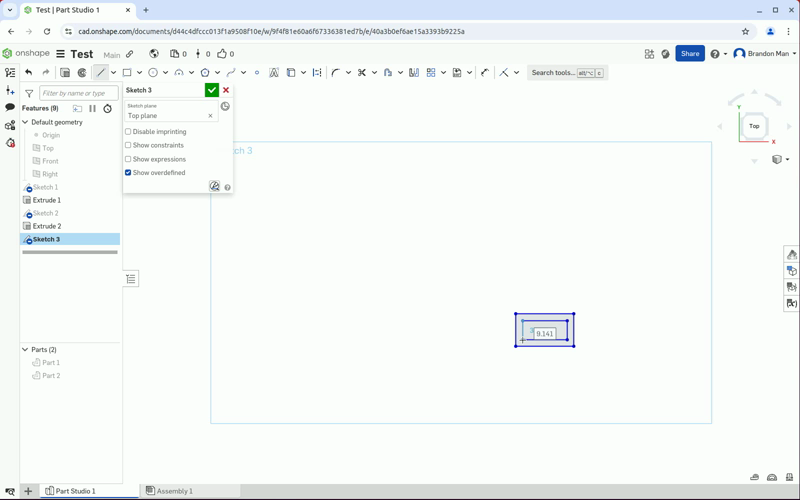
click(522, 339)
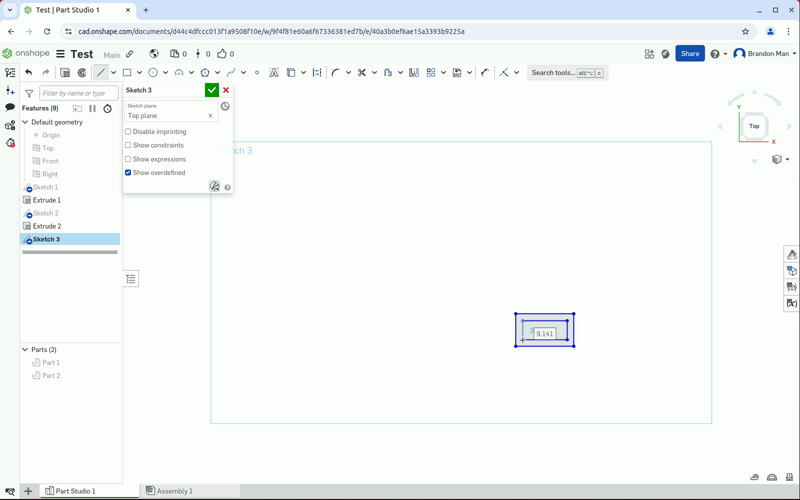
key(esc)
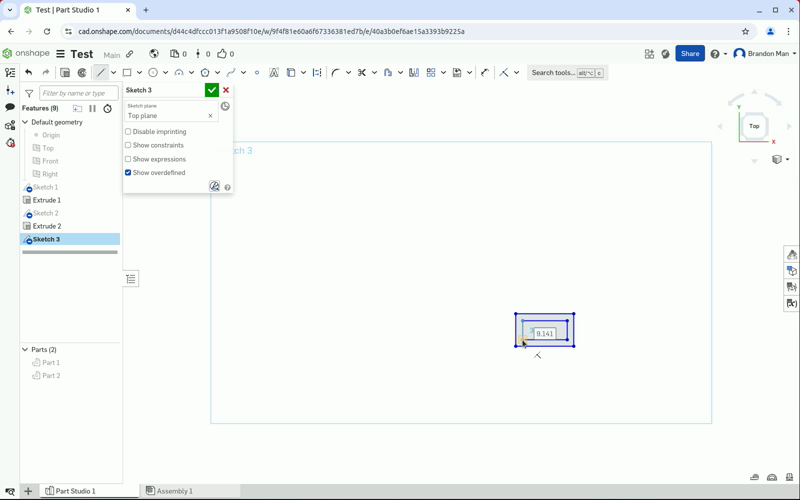
mouse_move(558, 343)
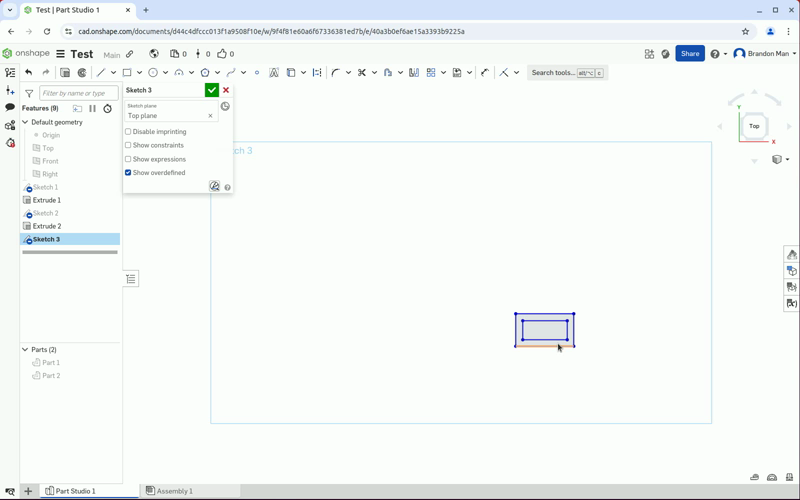
scroll(6)
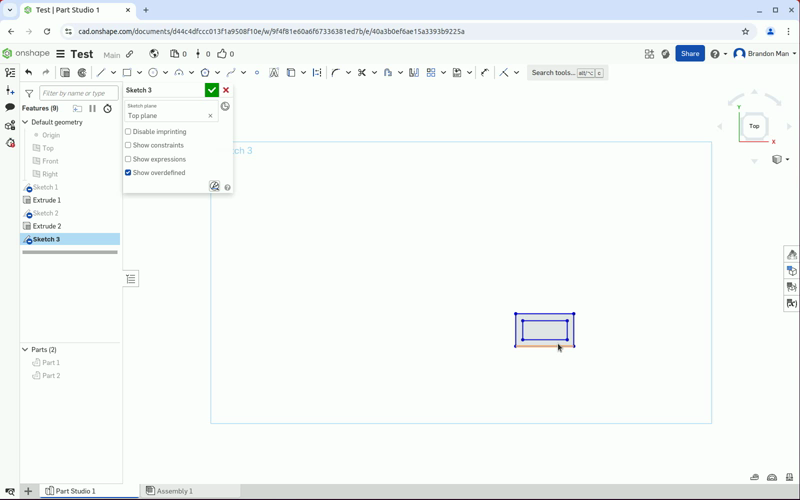
scroll(6)
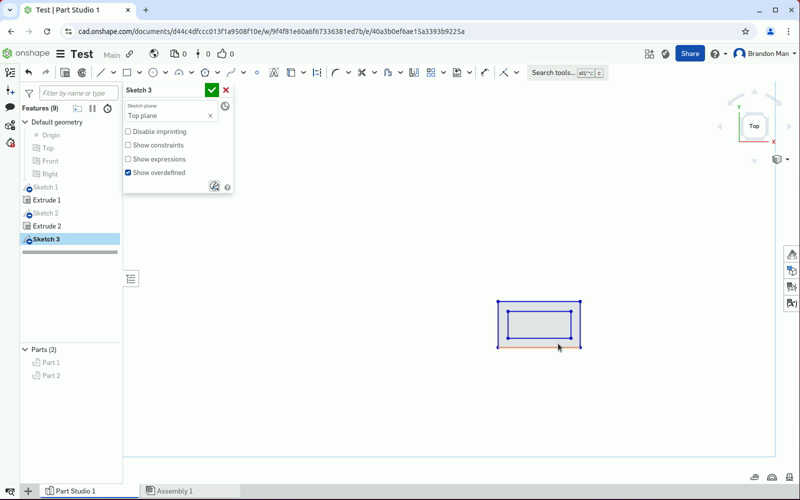
scroll(6)
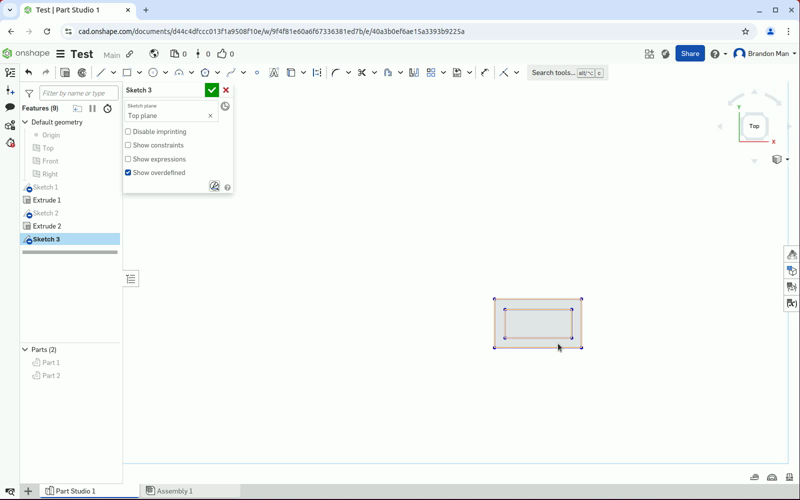
scroll(6)
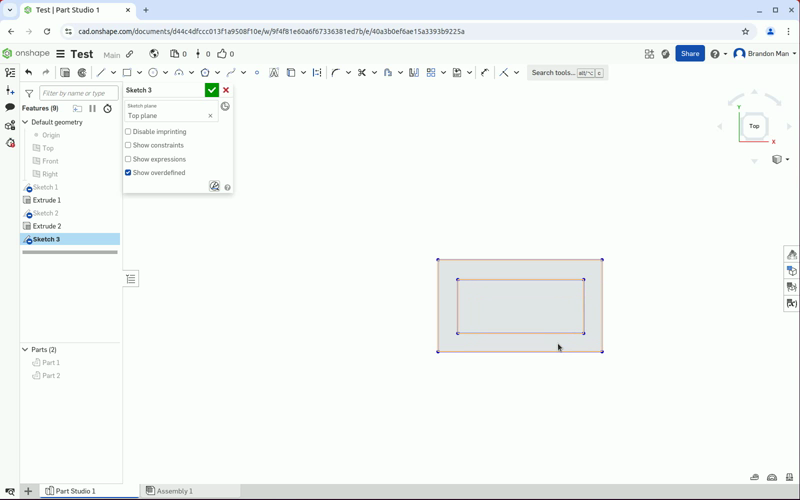
scroll(6)
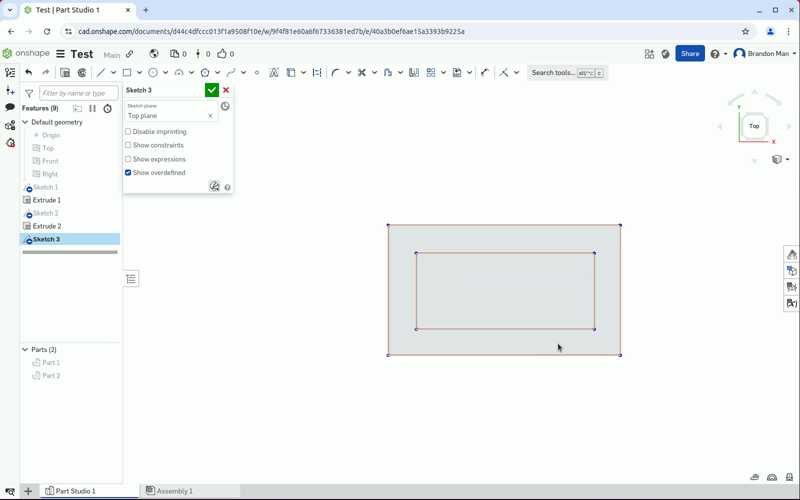
scroll(6)
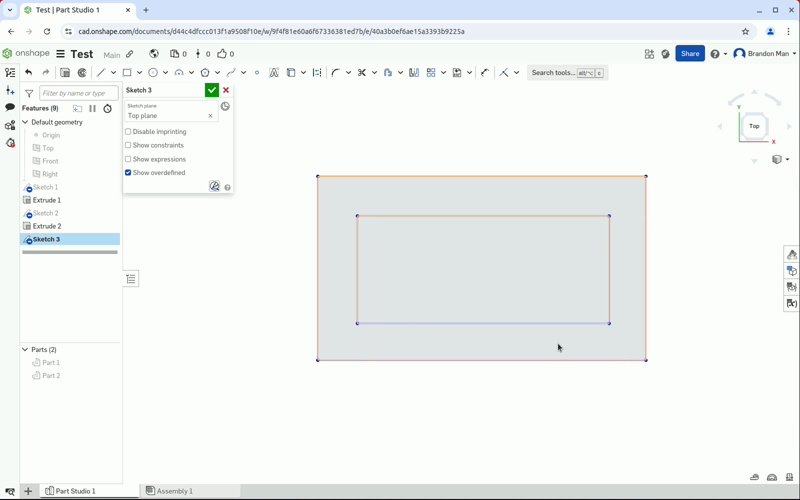
scroll(6)
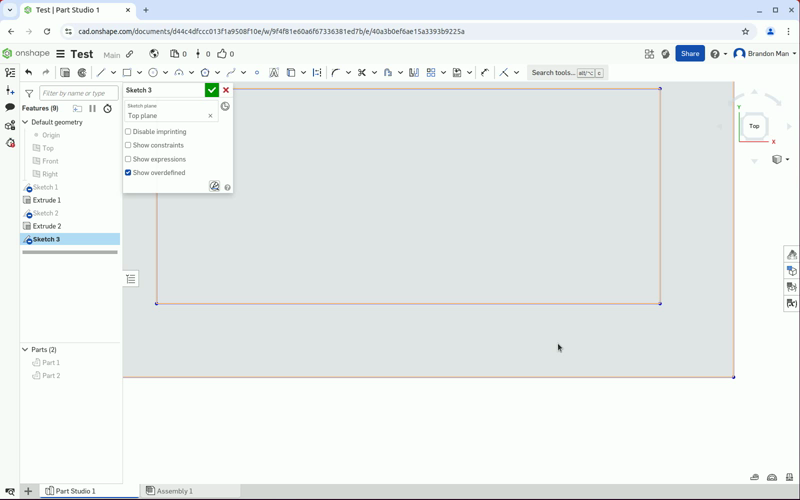
click(558, 343)
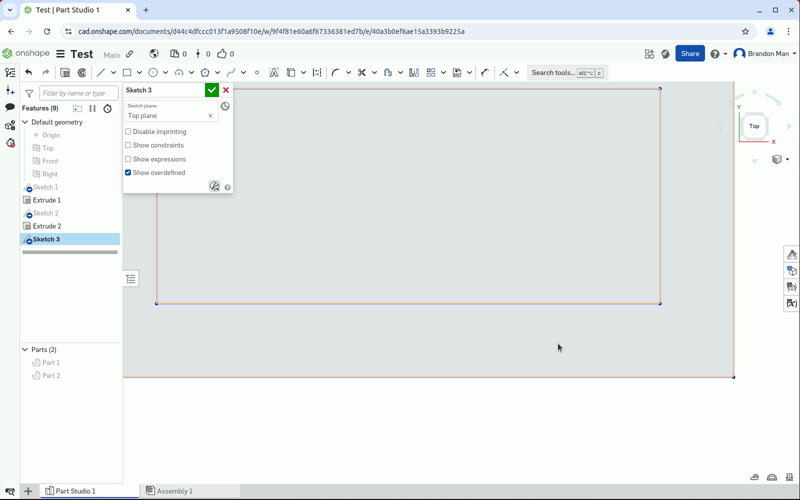
scroll(-6)
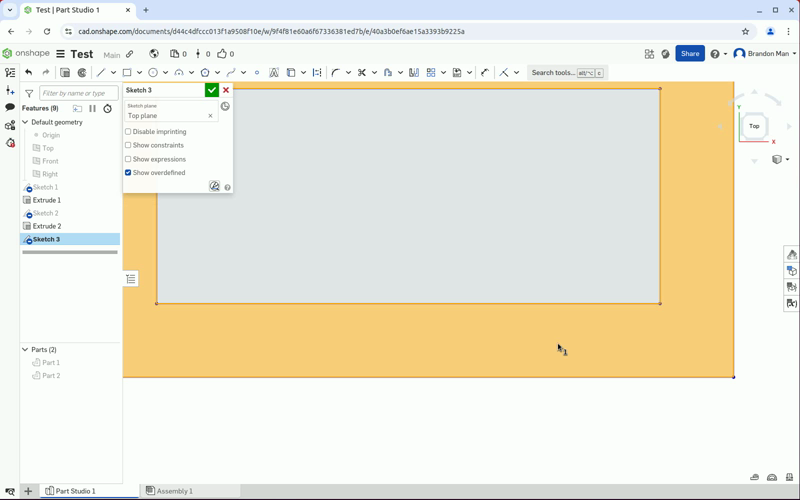
scroll(-6)
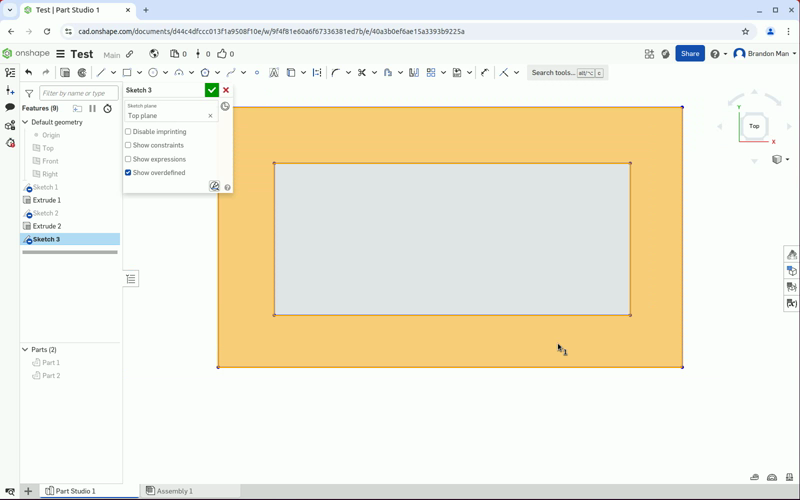
scroll(-6)
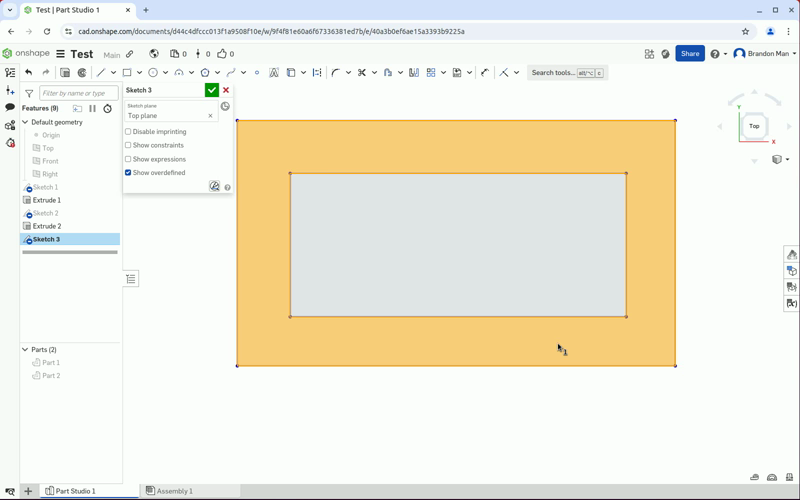
scroll(-6)
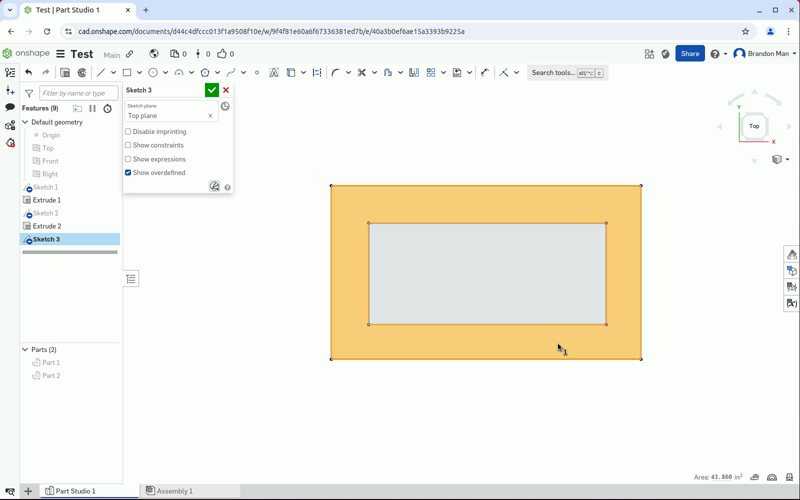
scroll(-6)
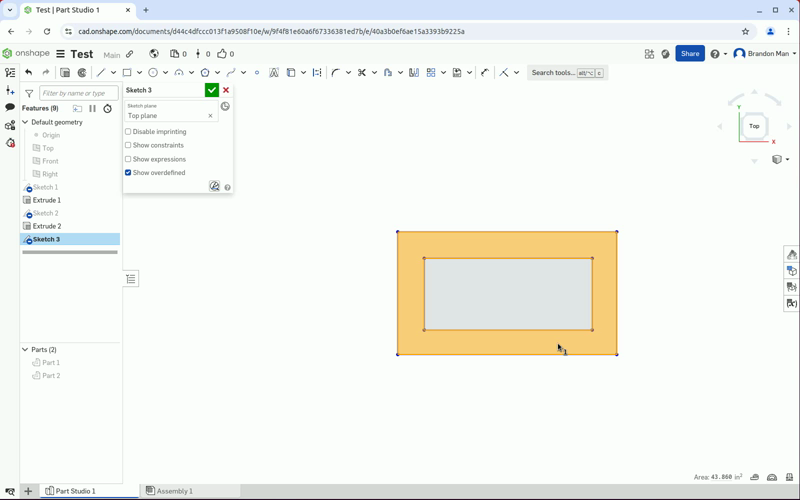
scroll(-6)
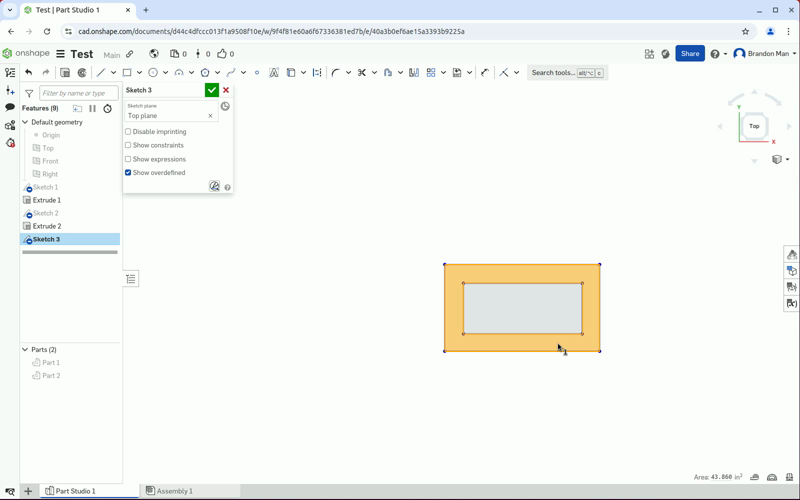
scroll(-6)
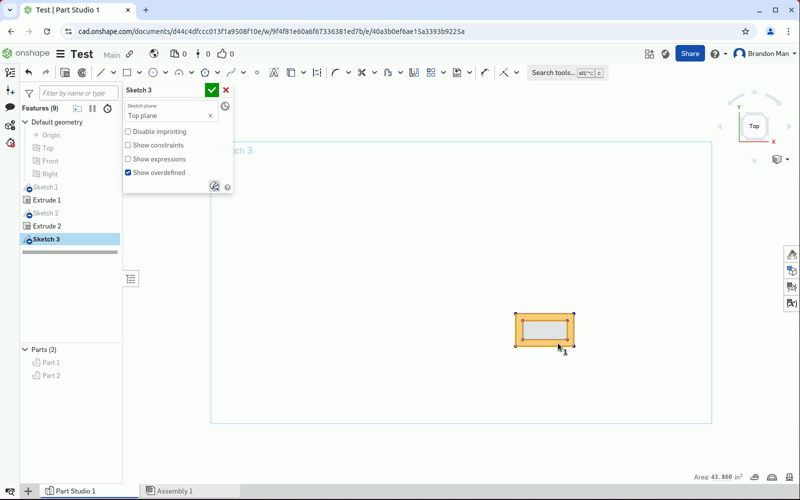
mouse_move(73, 352)
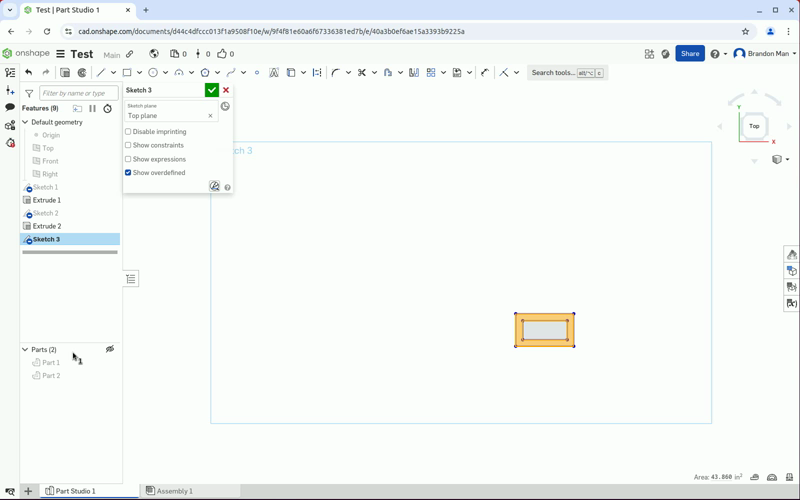
key(shift+y)
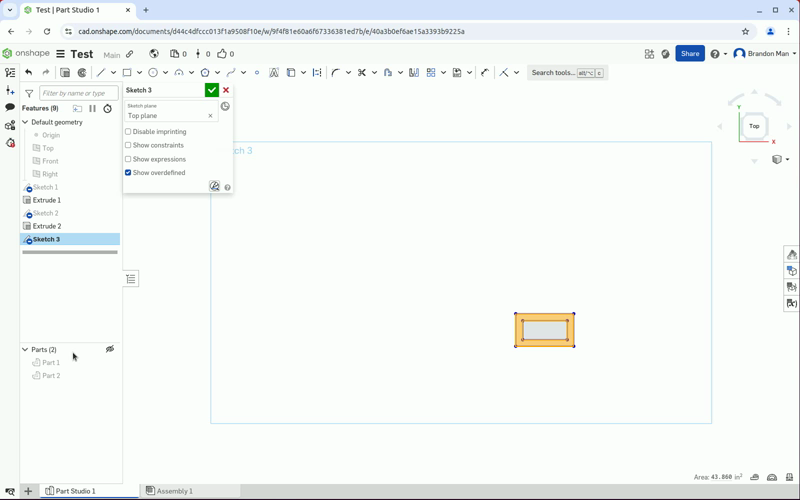
key(shift+e)
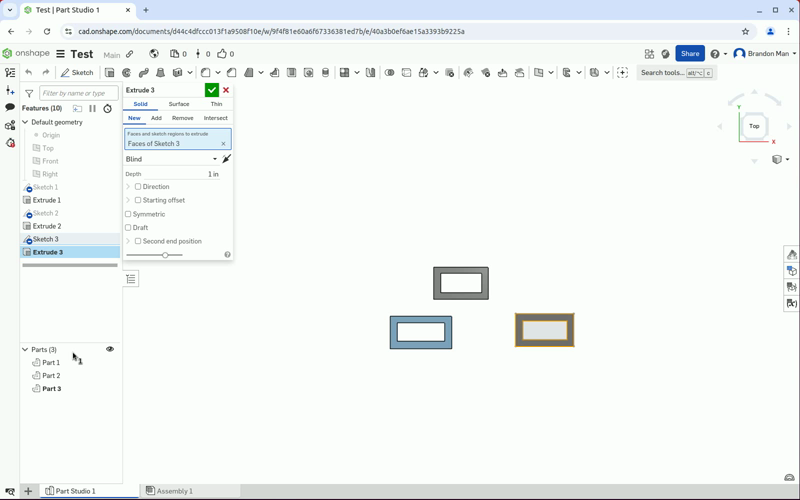
mouse_move(143, 106)
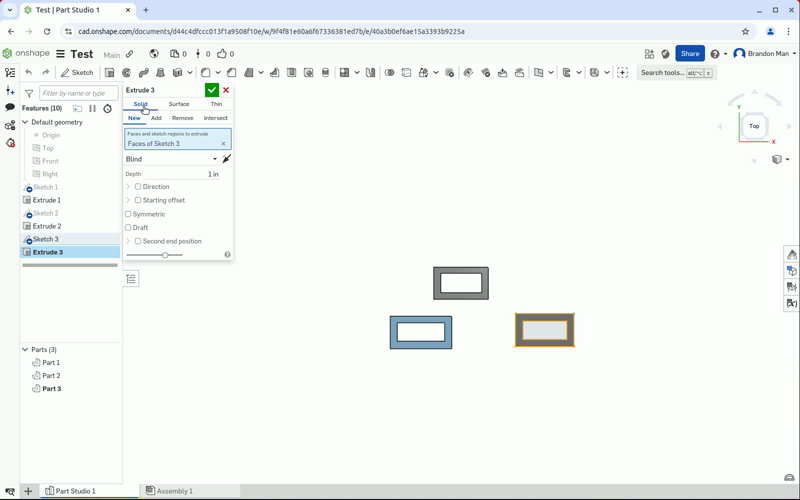
click(143, 106)
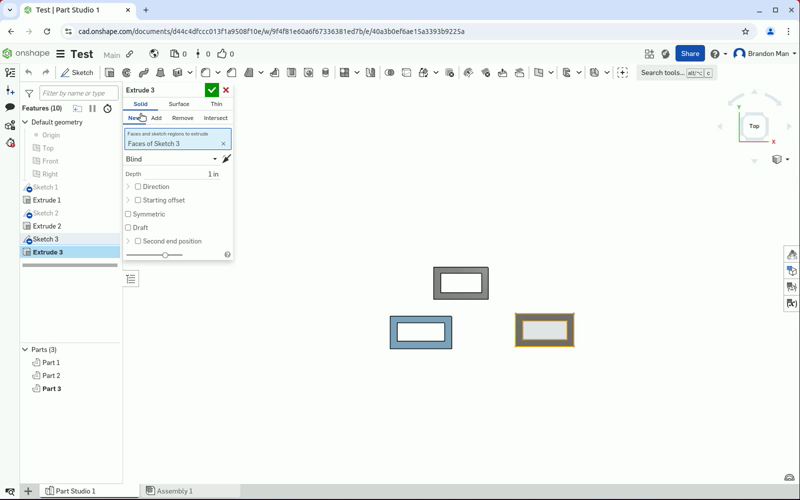
mouse_move(137, 120)
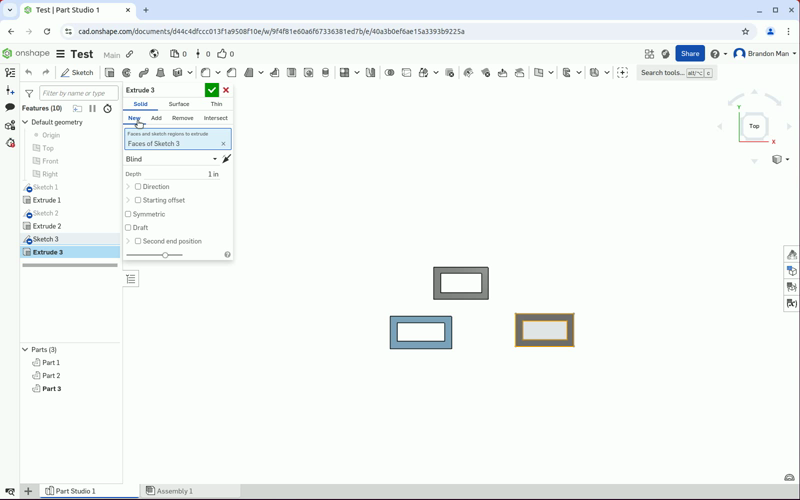
click(137, 120)
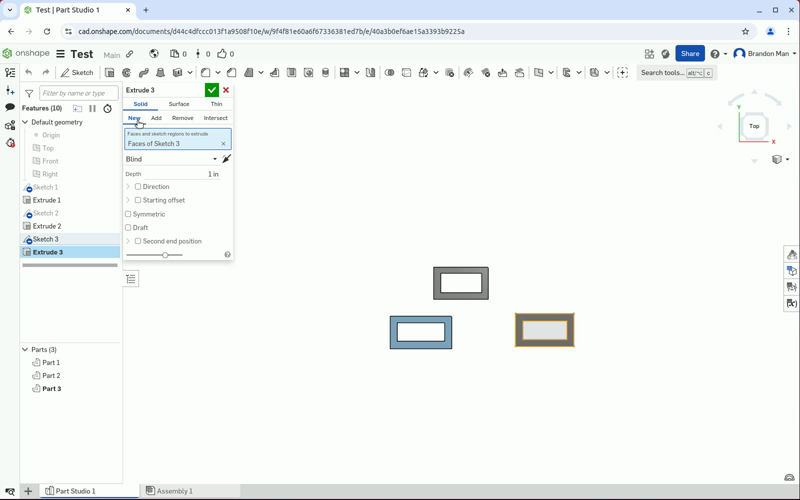
key(tab, 4)
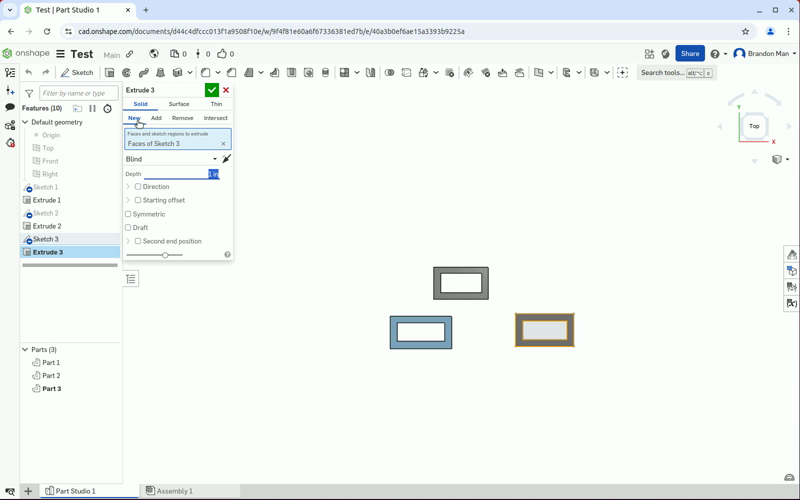
text(2.648)
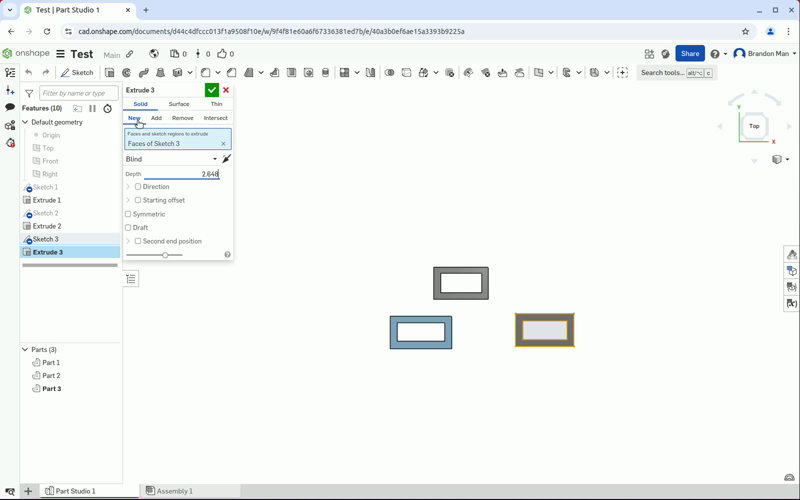
key(enter)
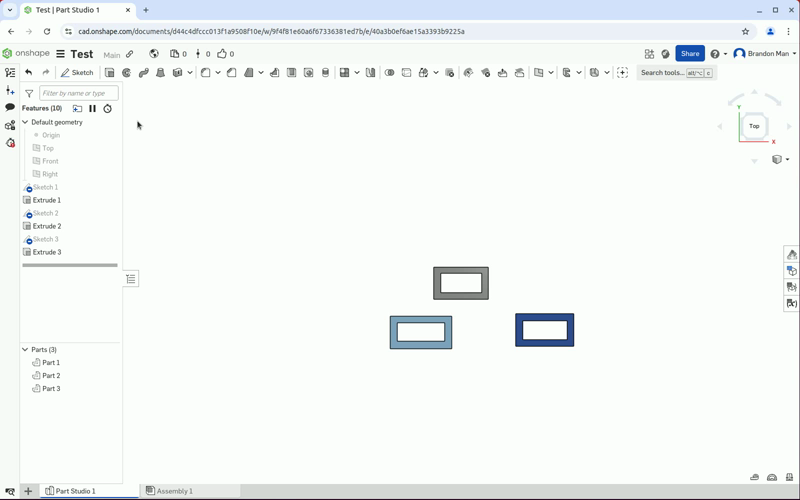
key(shift+h)
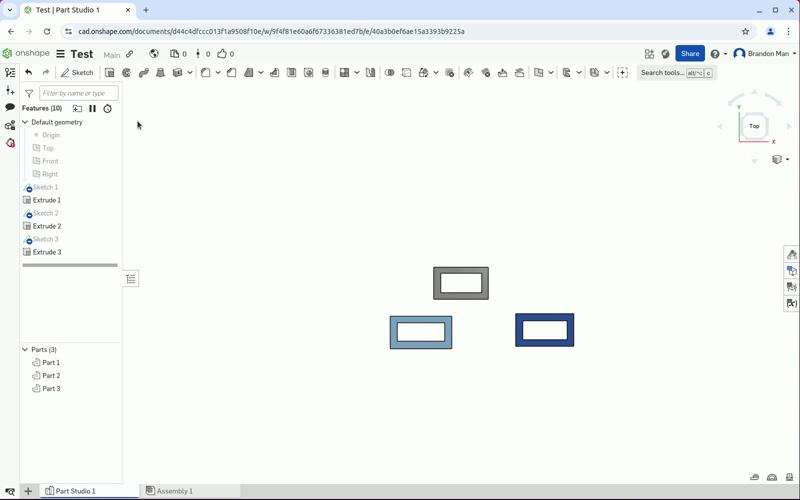
key(shift+h)
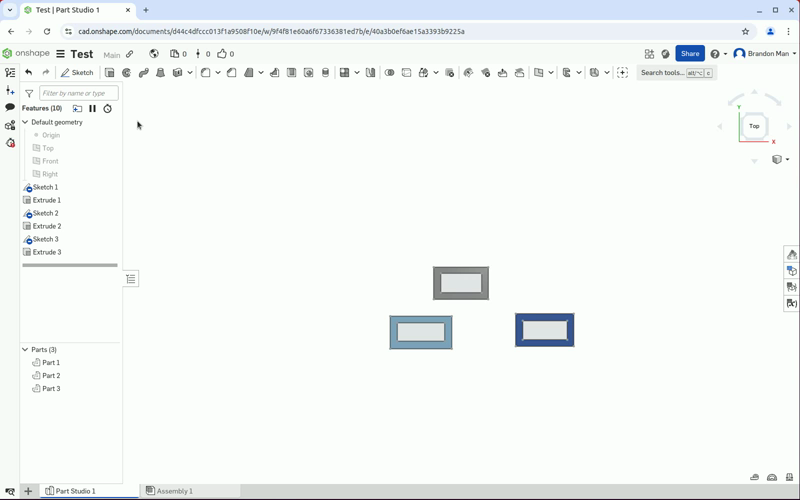
key(shift+7)
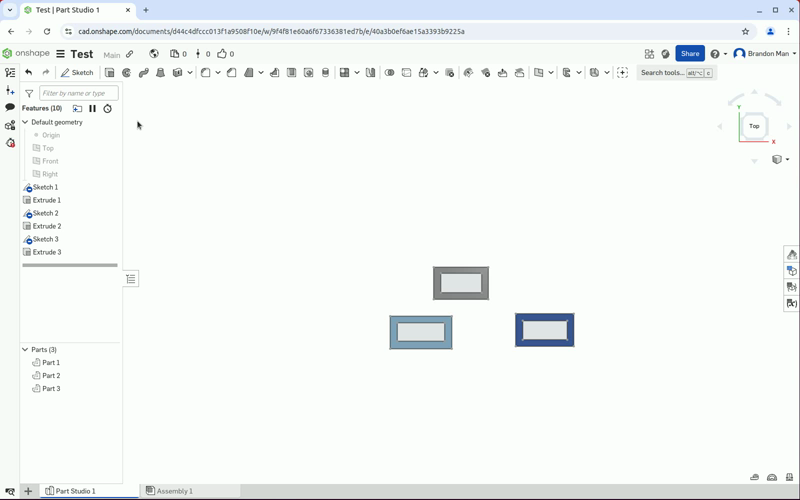
key(up, 3)
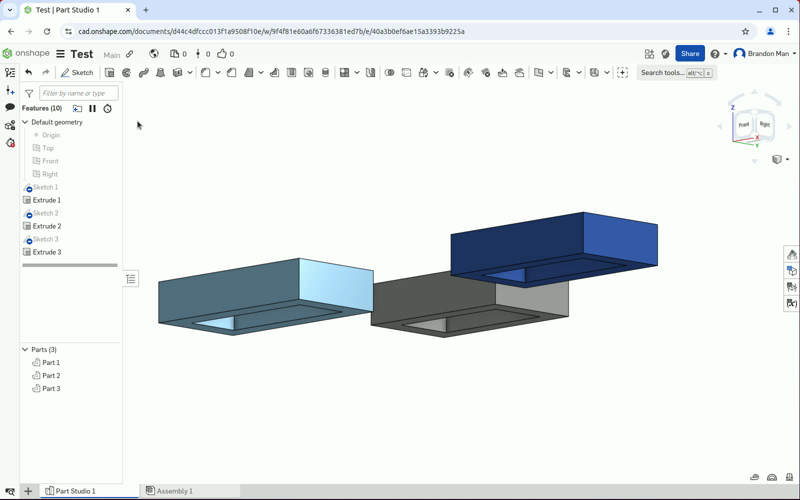
key(left, 3)
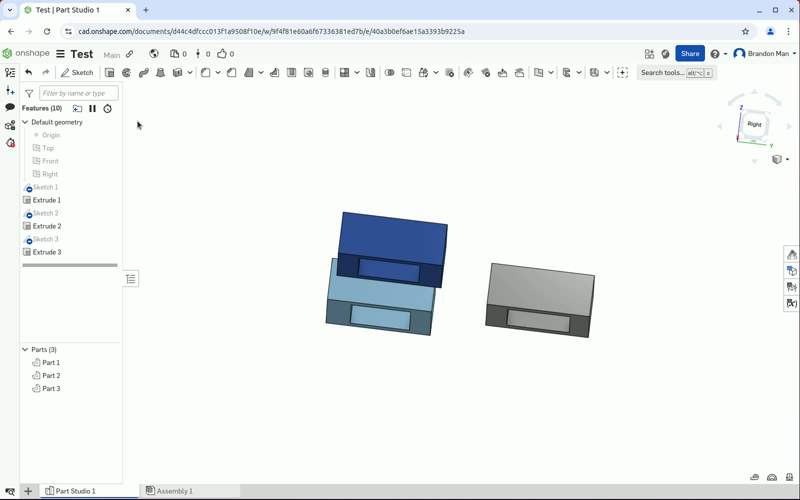
key(right, 3)
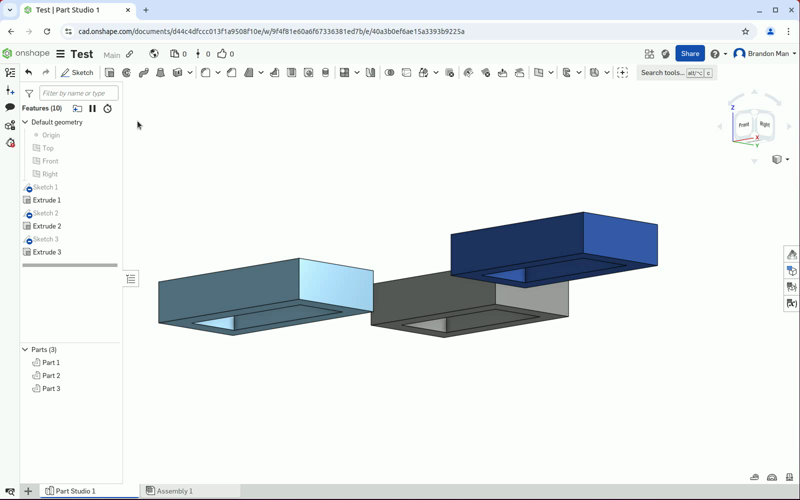
key(down, 3)
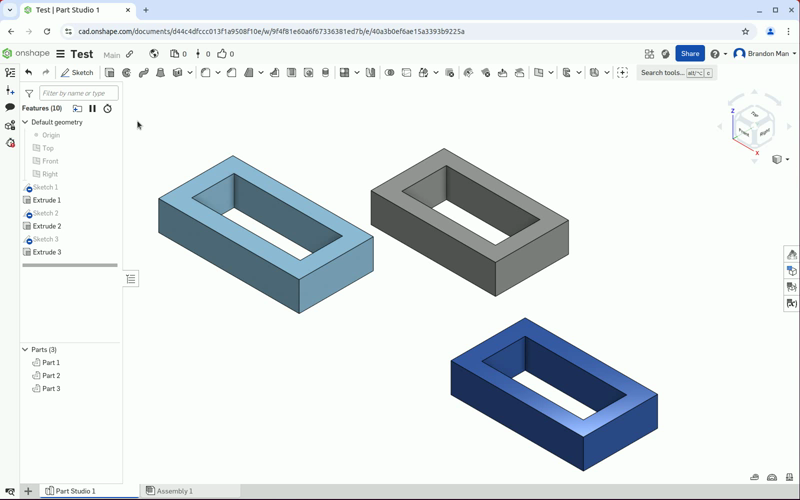
mouse_move(73, 189)
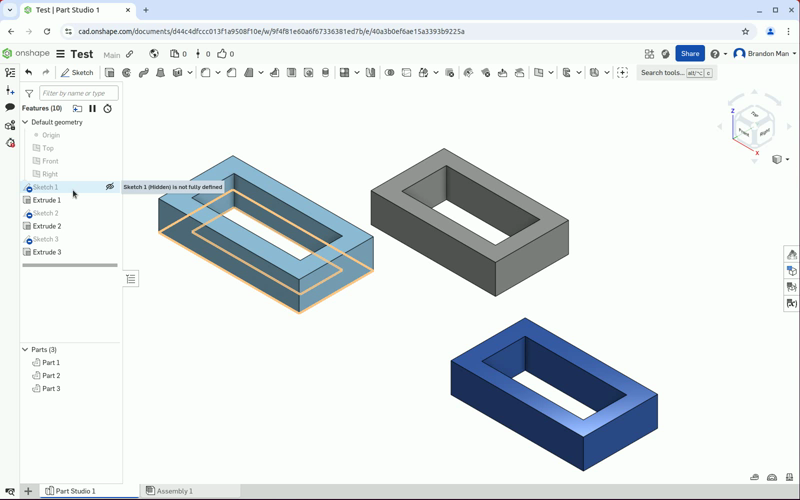
click(73, 189)